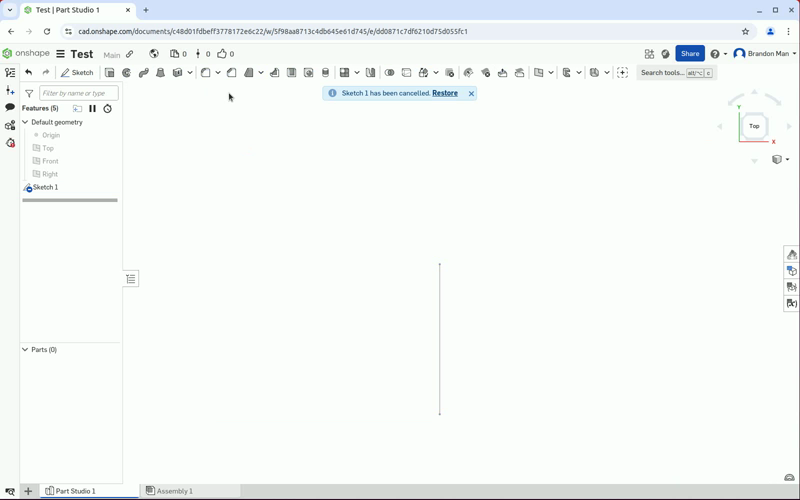
key(shift+h)
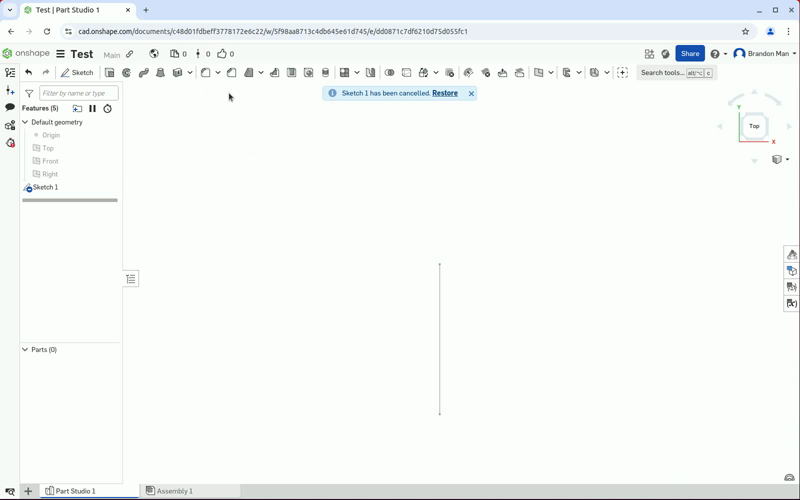
key(shift+s)
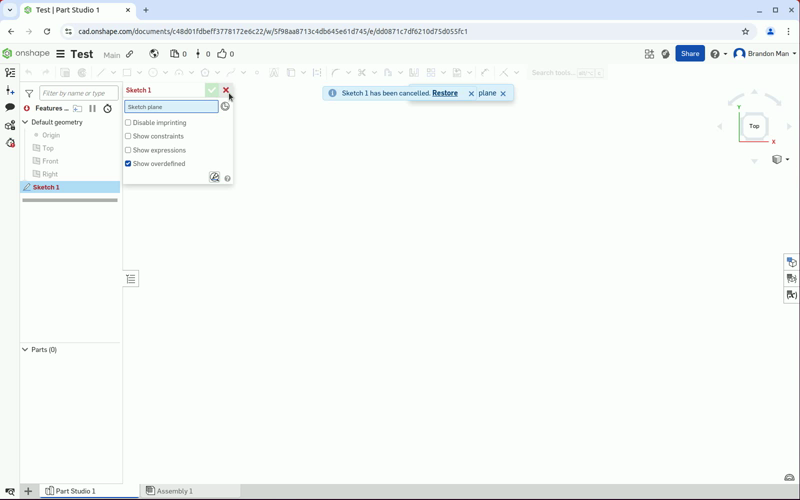
mouse_move(73, 150)
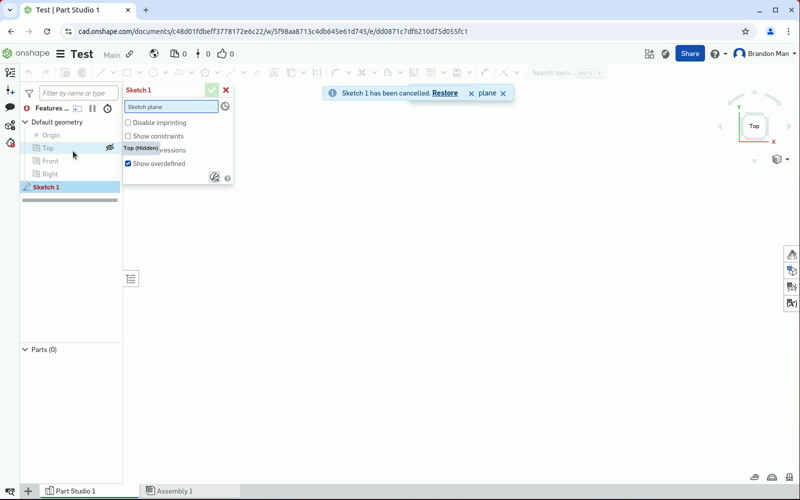
click(73, 150)
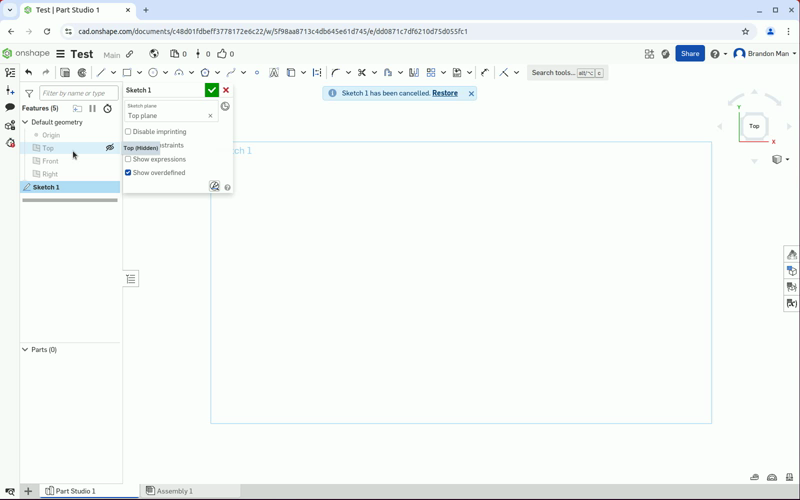
mouse_move(73, 352)
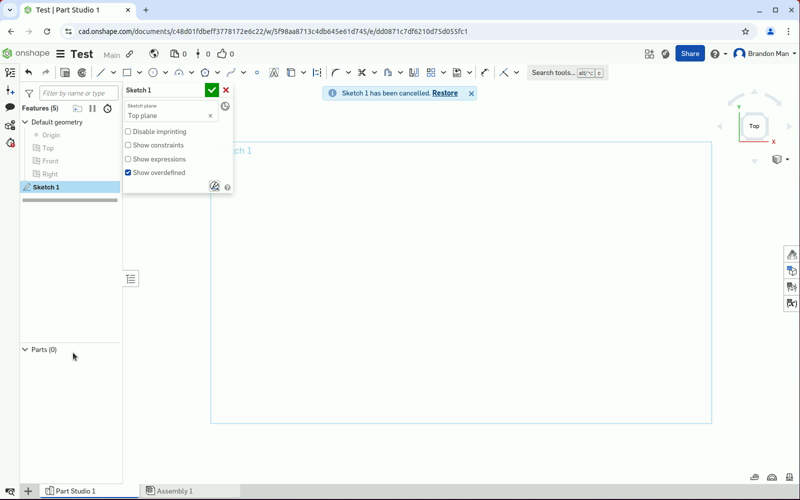
key(y)
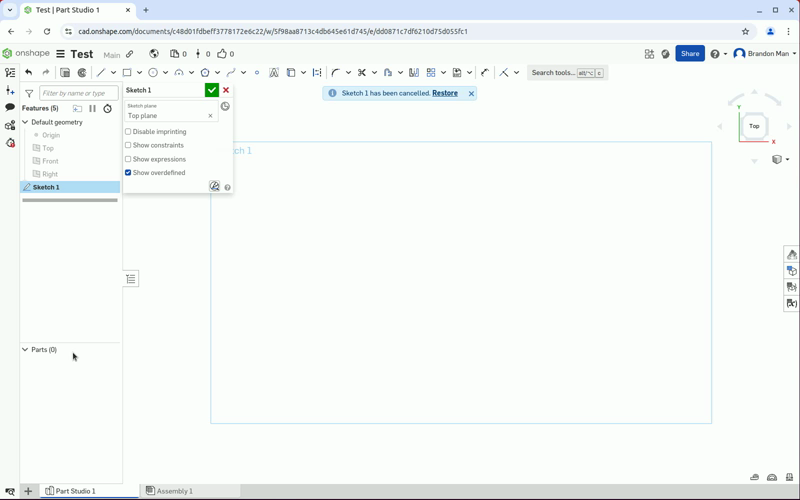
key(c)
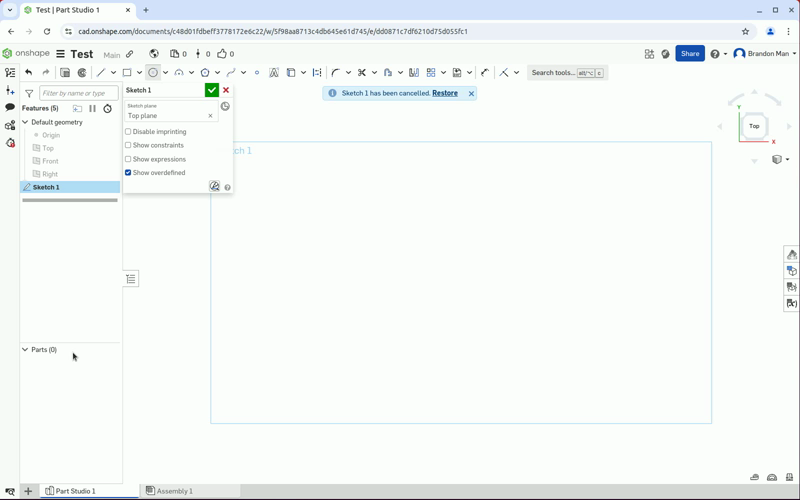
key_down(shift)
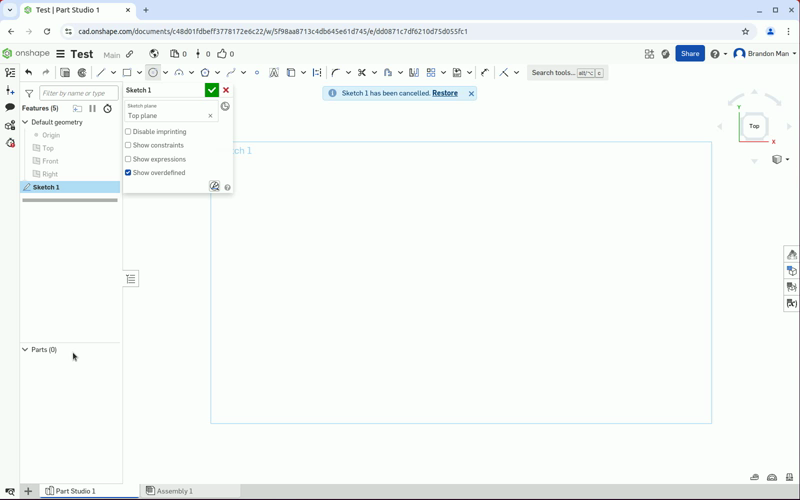
mouse_move(461, 282)
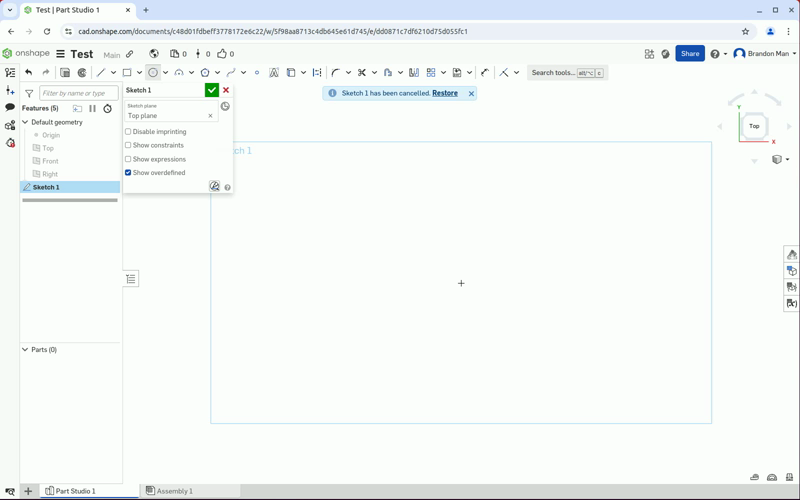
click(461, 282)
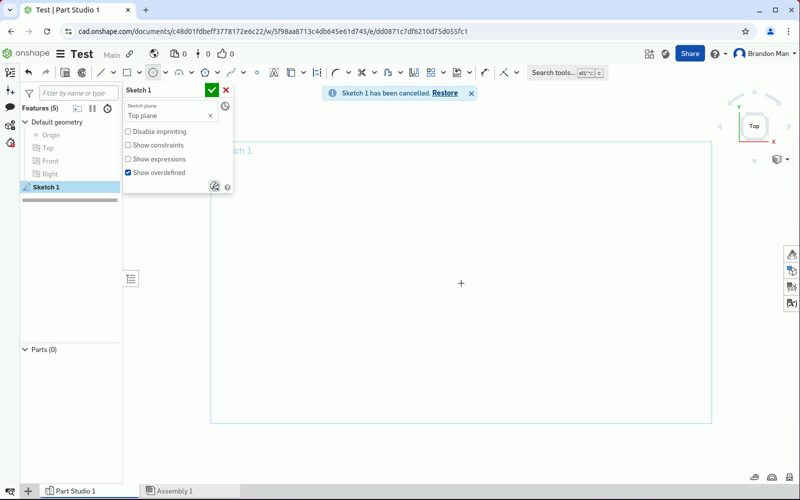
key_up(shift)
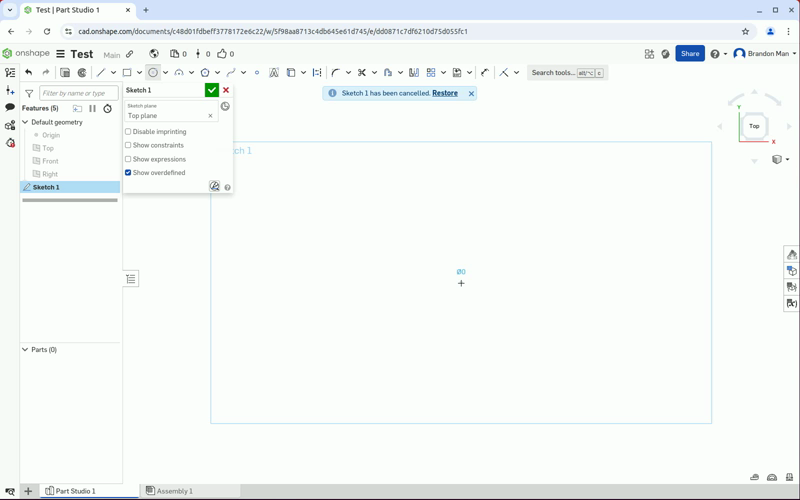
mouse_move(574, 282)
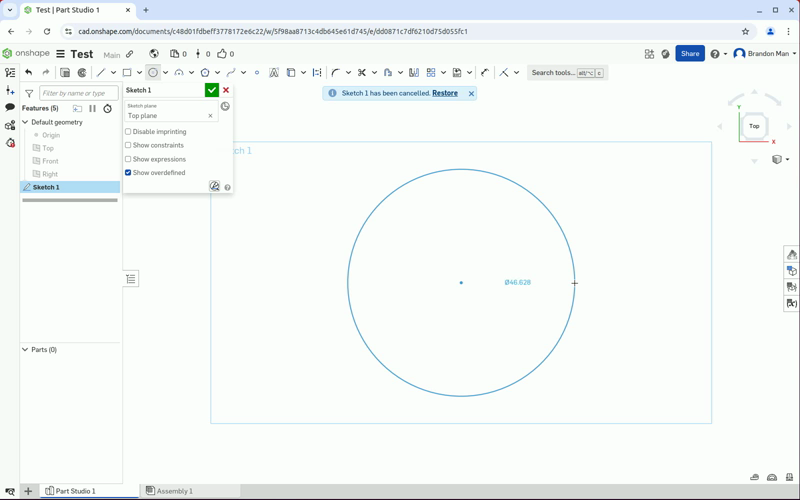
click(574, 282)
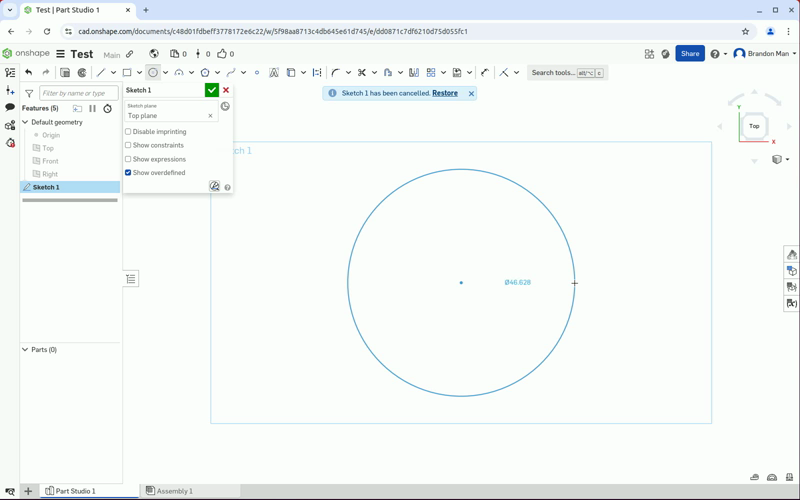
key(esc)
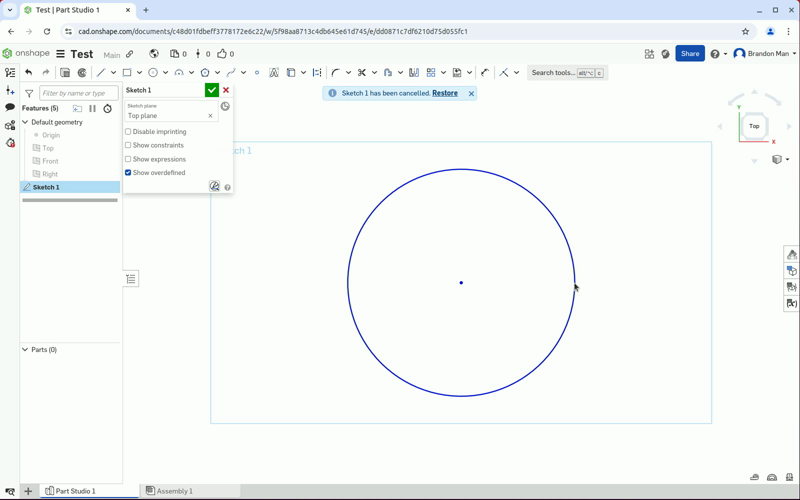
key(c)
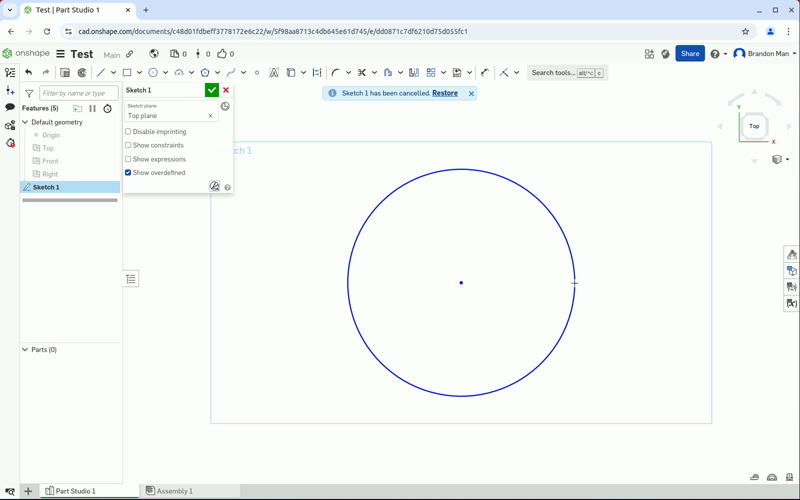
key_down(shift)
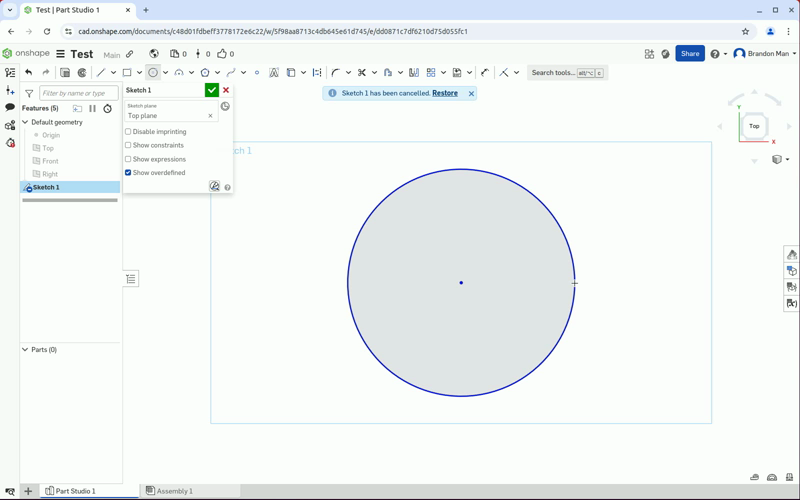
mouse_move(461, 282)
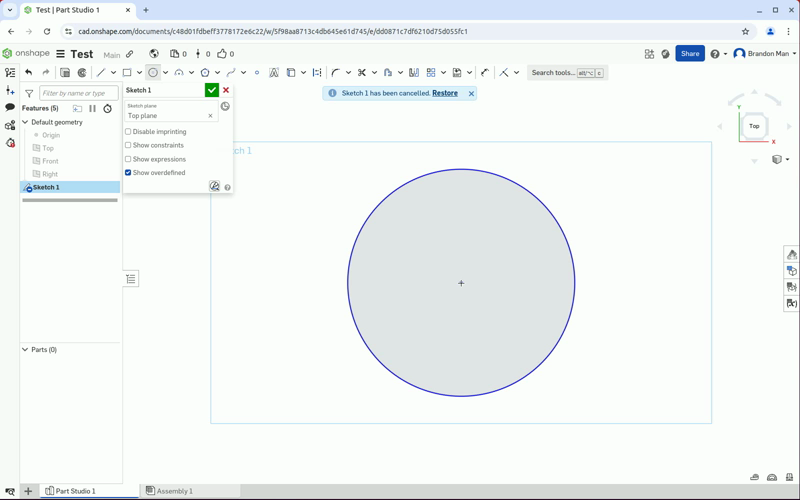
click(461, 282)
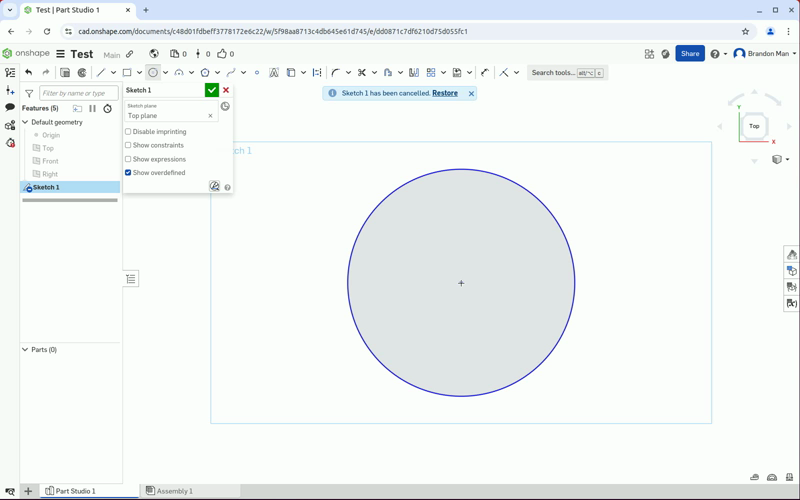
key_up(shift)
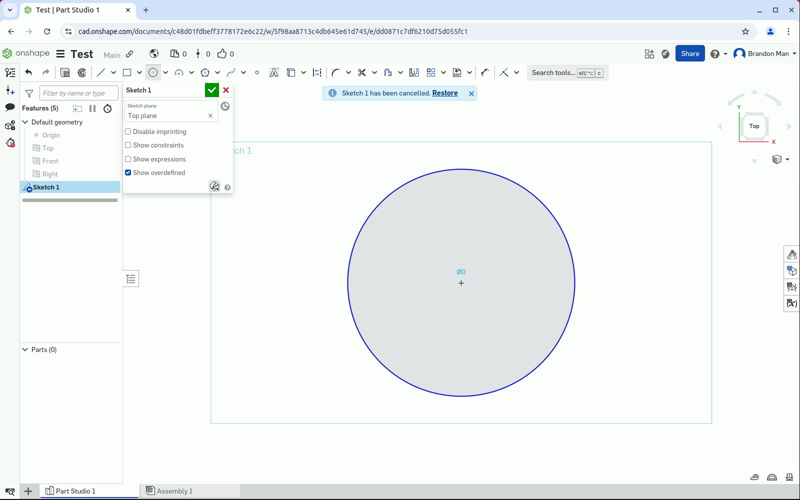
mouse_move(503, 282)
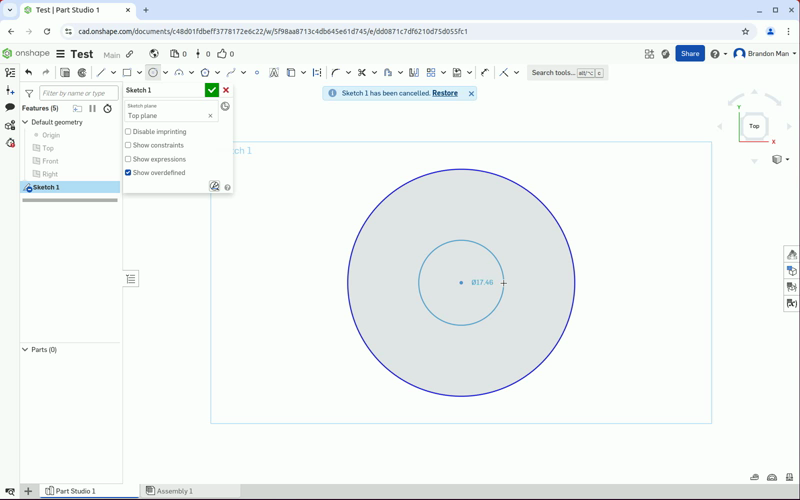
click(503, 282)
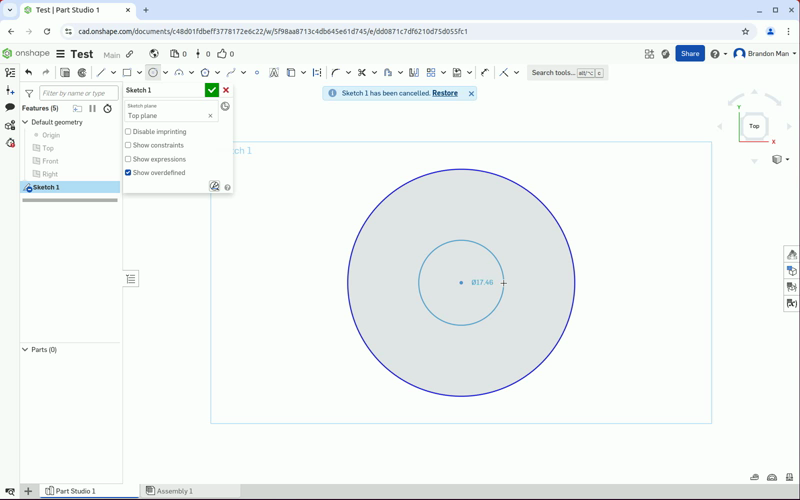
key(esc)
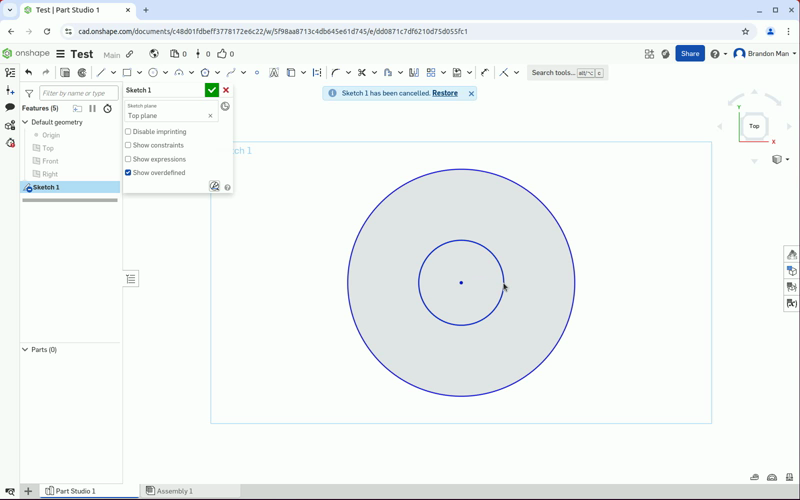
mouse_move(502, 353)
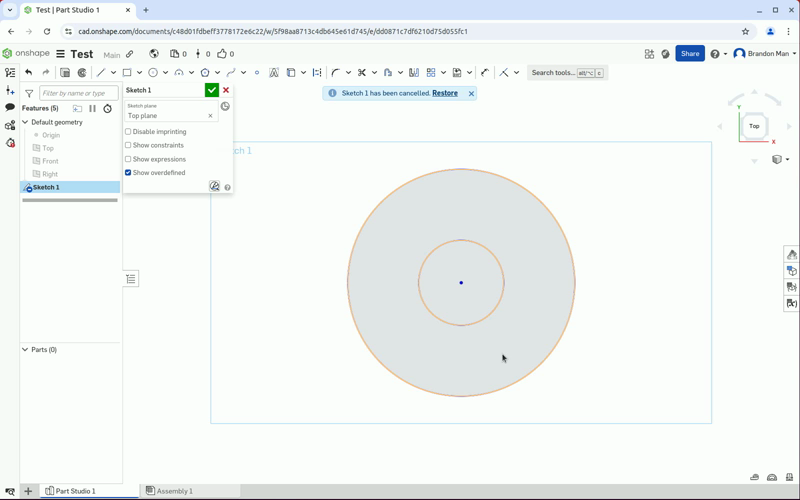
click(502, 353)
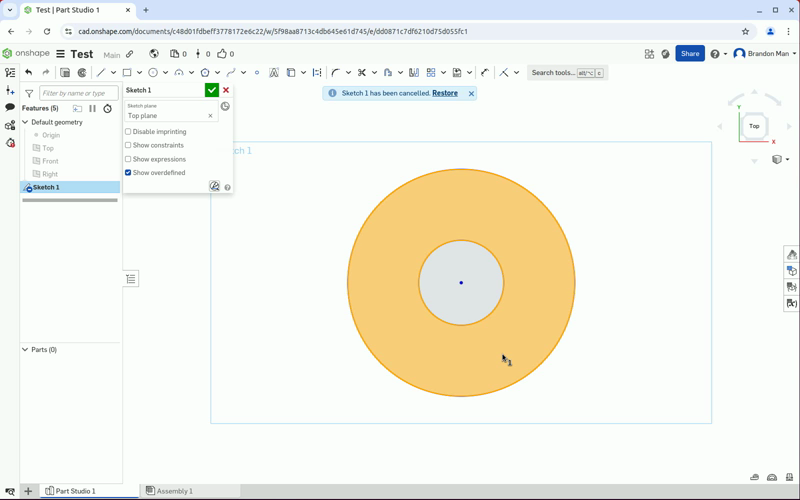
mouse_move(73, 352)
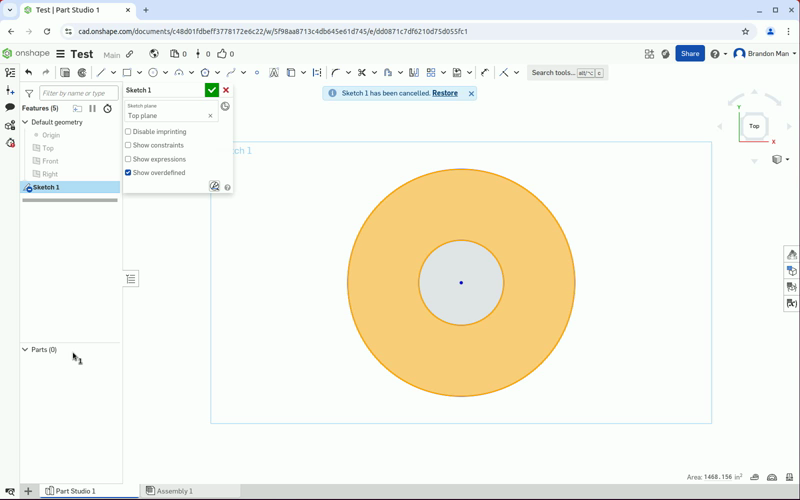
key(shift+y)
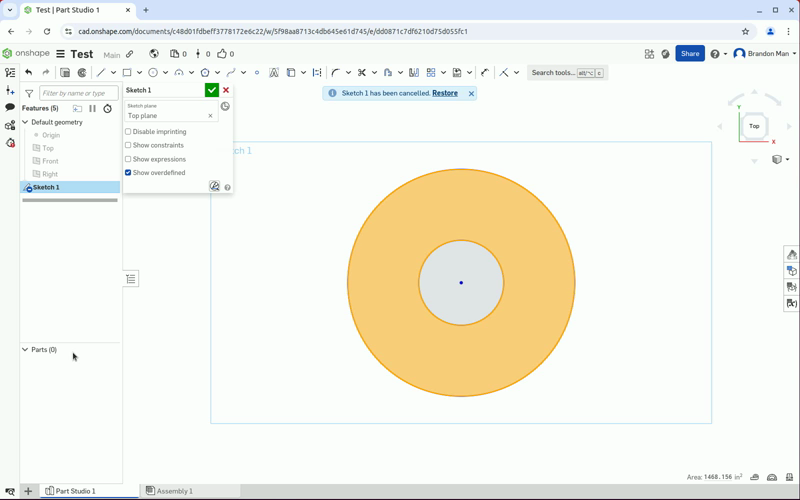
key(shift+e)
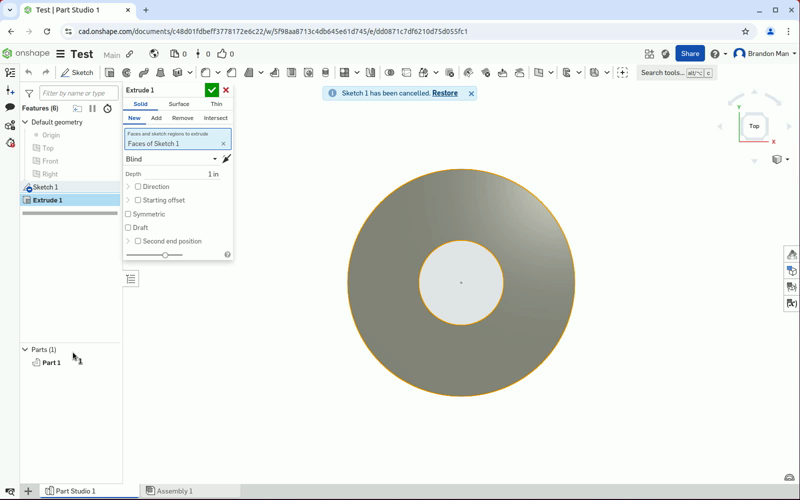
mouse_move(143, 106)
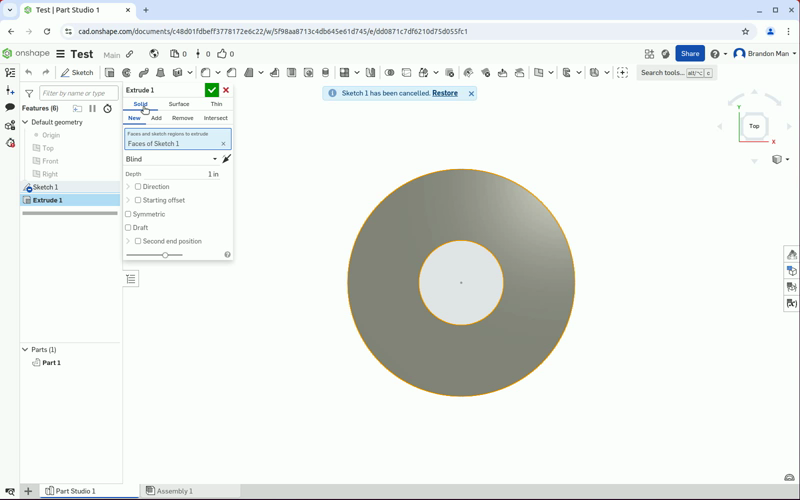
click(143, 106)
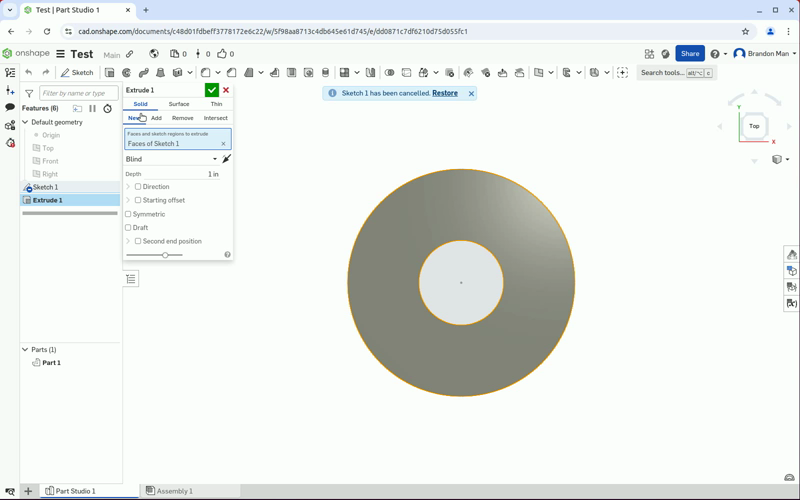
mouse_move(137, 120)
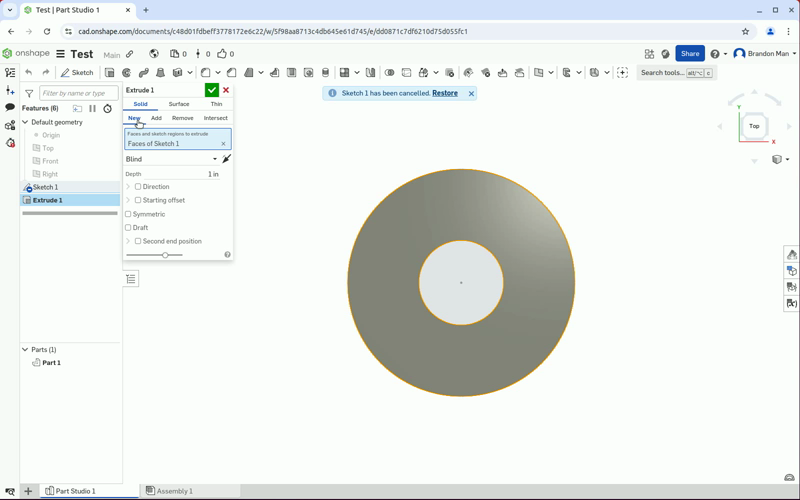
click(137, 120)
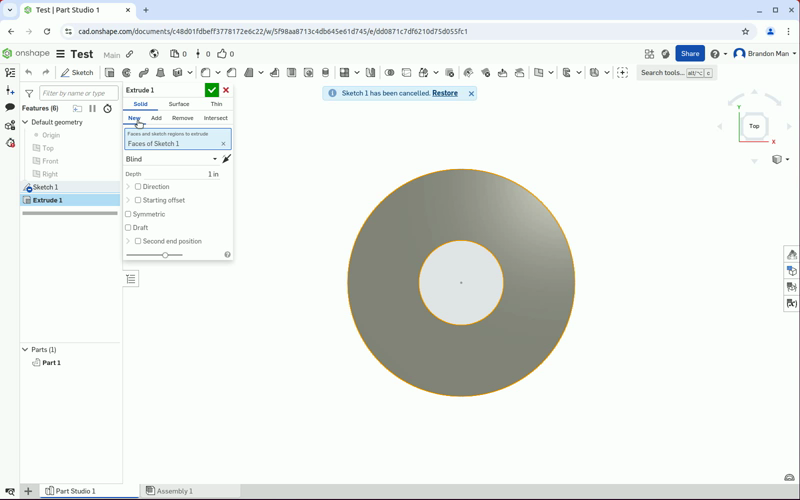
key(tab, 4)
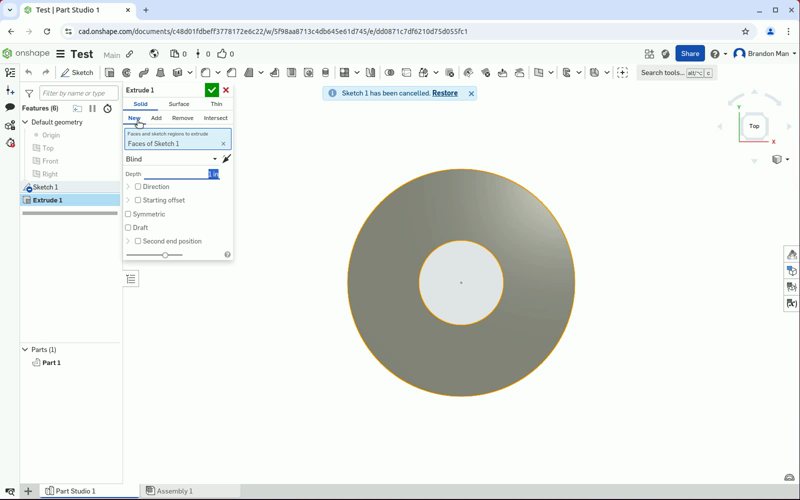
text(1.685)
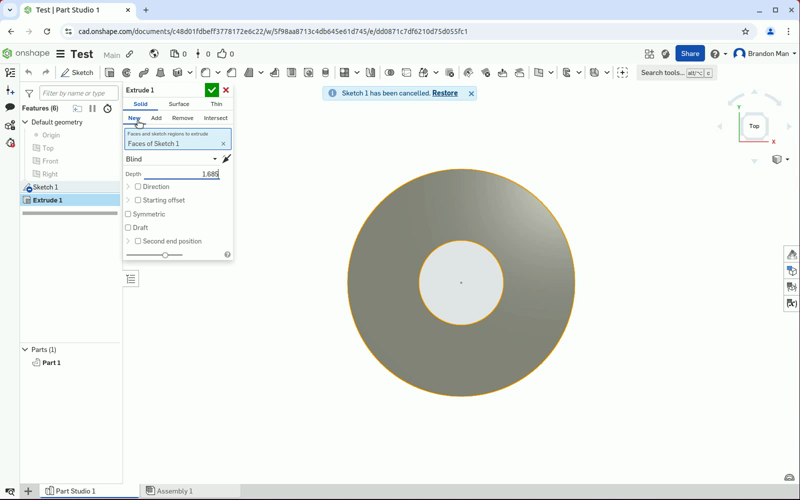
key(enter)
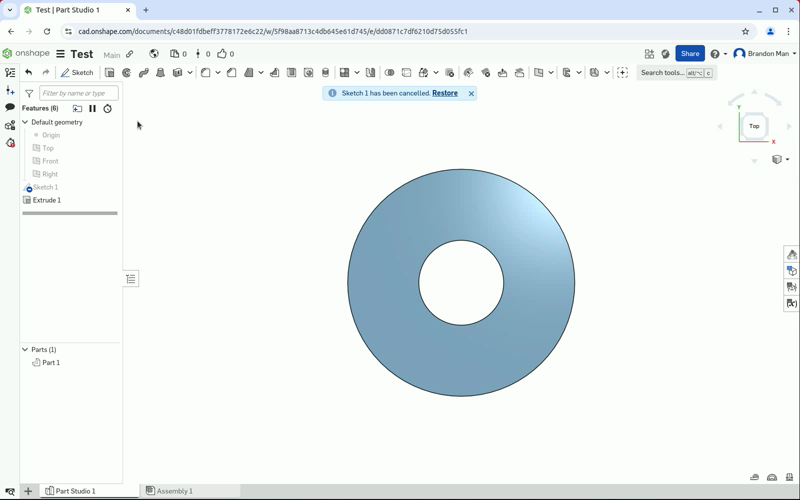
key(shift+h)
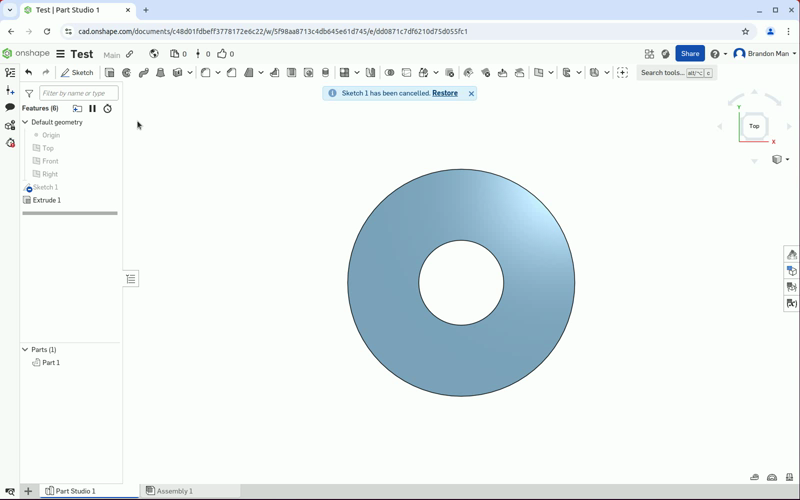
key(shift+h)
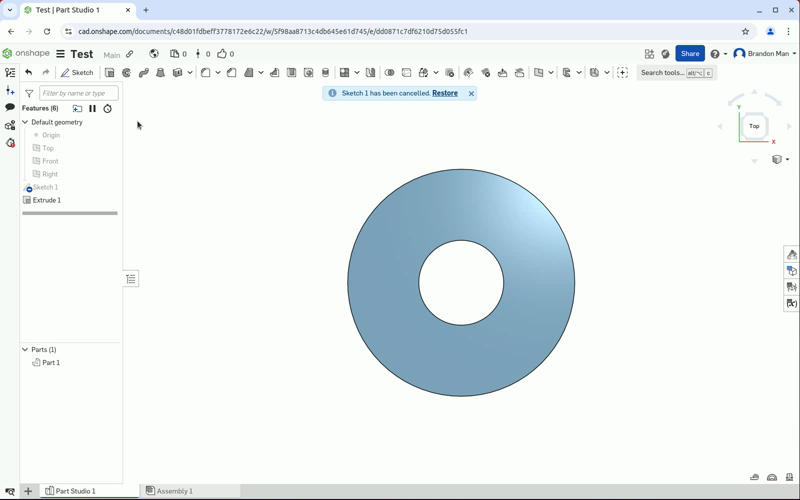
mouse_move(73, 189)
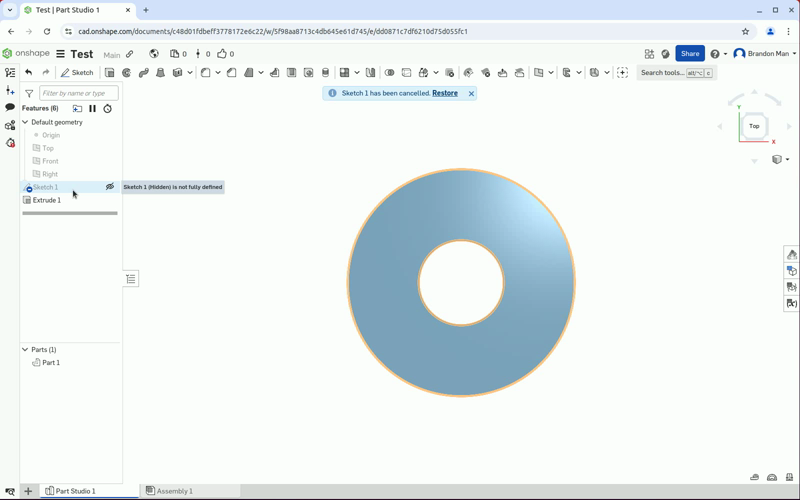
click(73, 189)
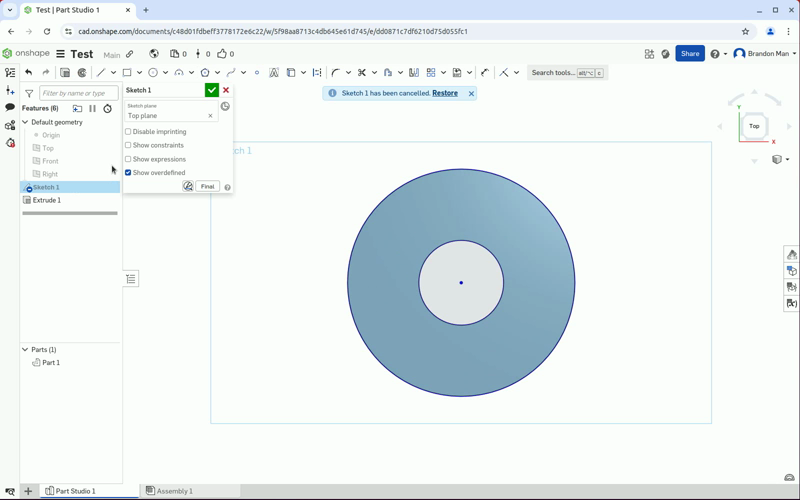
mouse_move(229, 92)
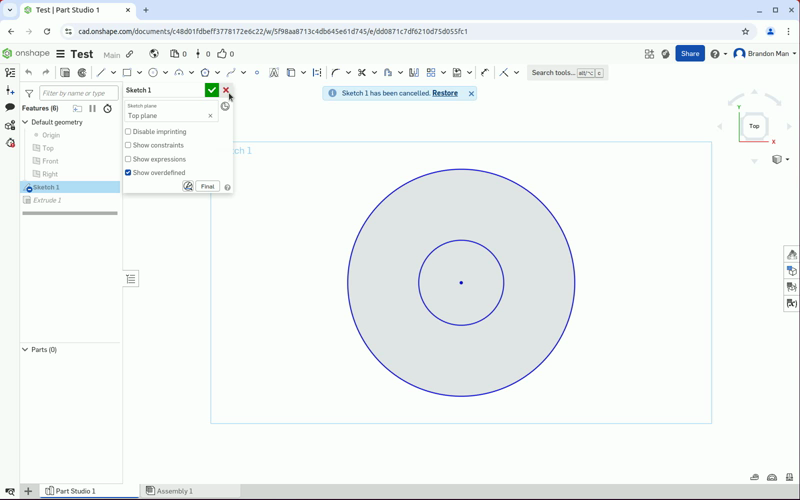
click(229, 92)
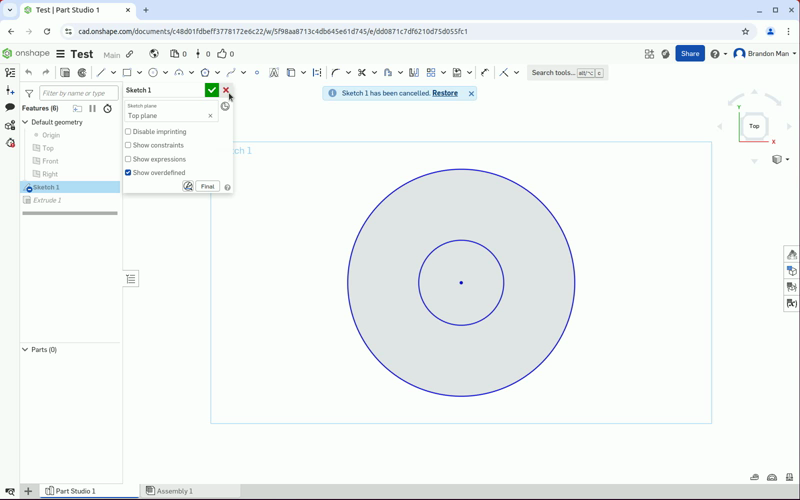
key(shift+s)
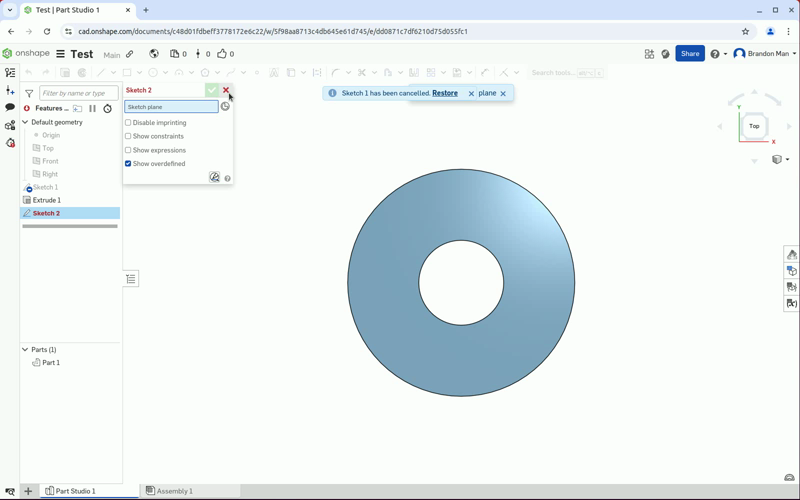
mouse_move(73, 150)
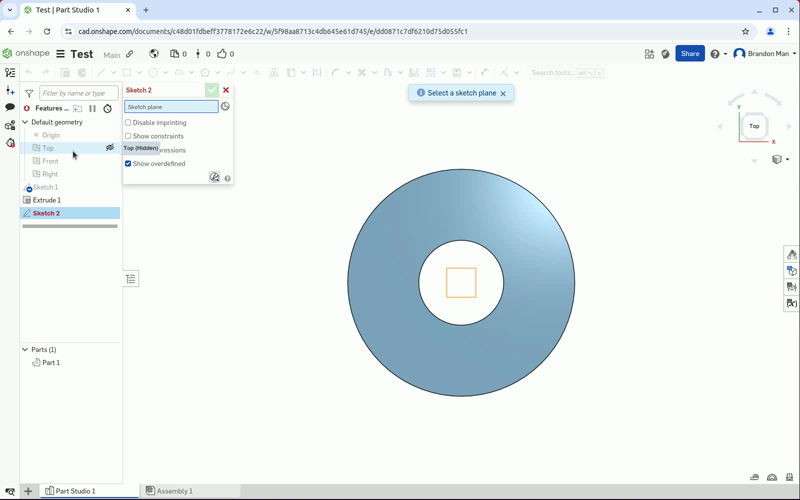
click(73, 150)
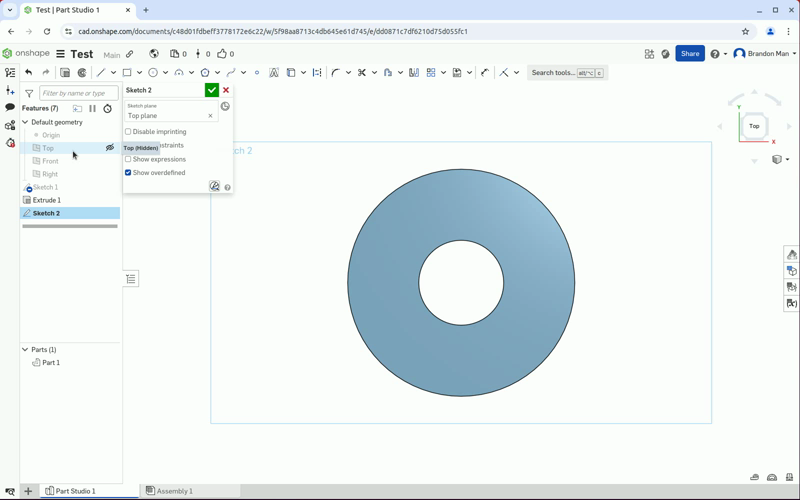
mouse_move(73, 352)
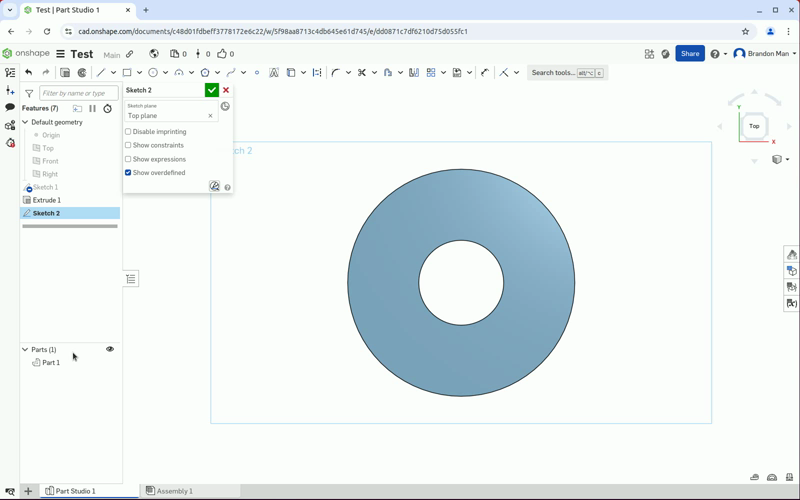
key(y)
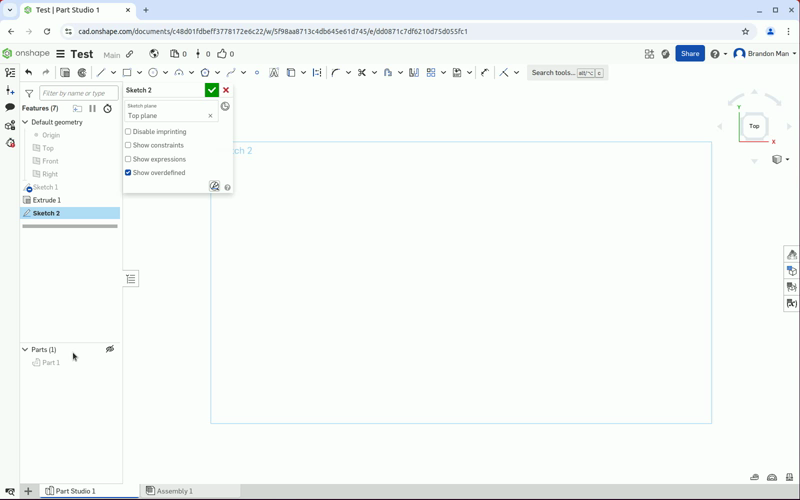
key(c)
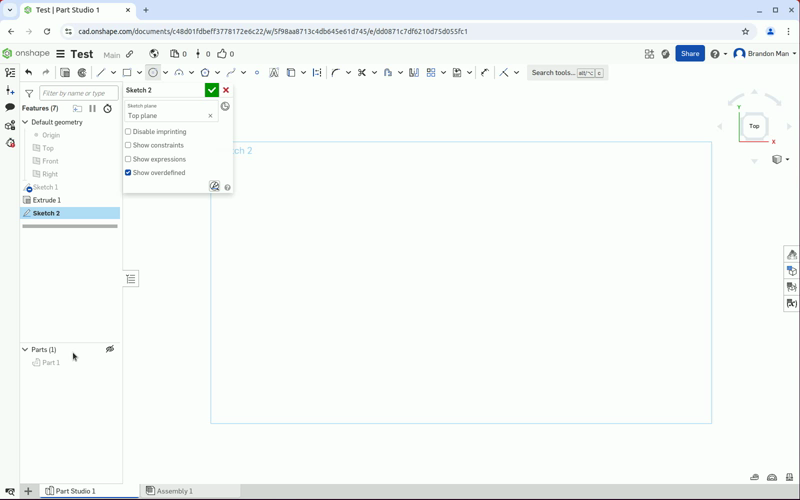
key_down(shift)
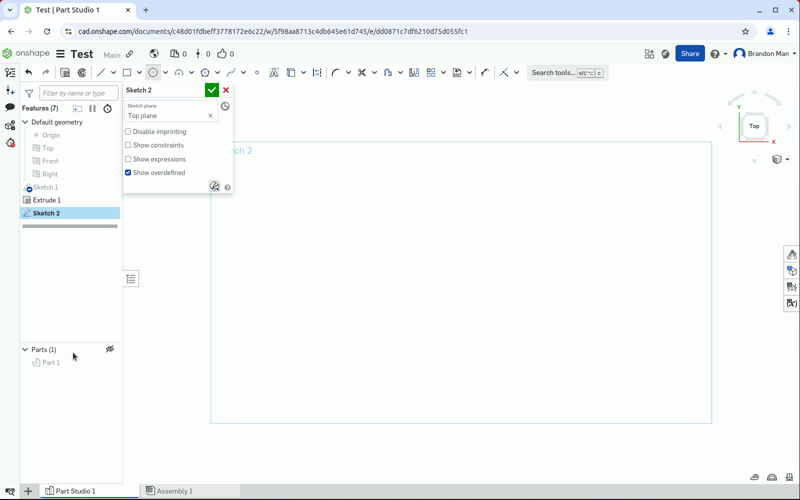
mouse_move(461, 282)
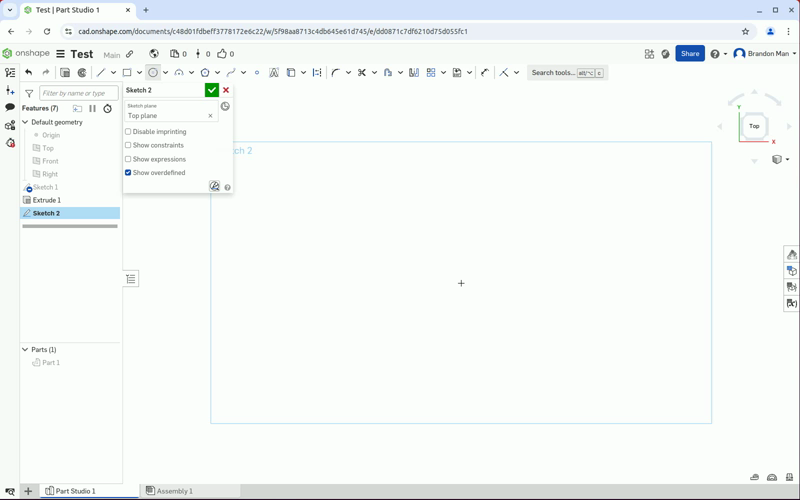
click(461, 282)
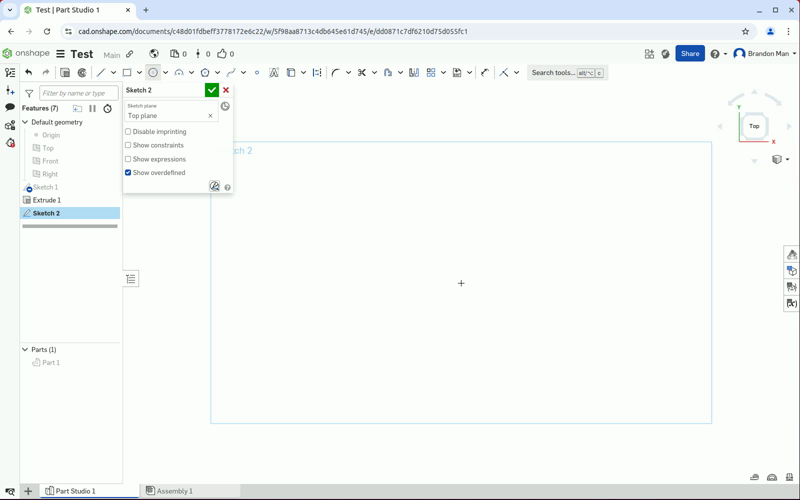
key_up(shift)
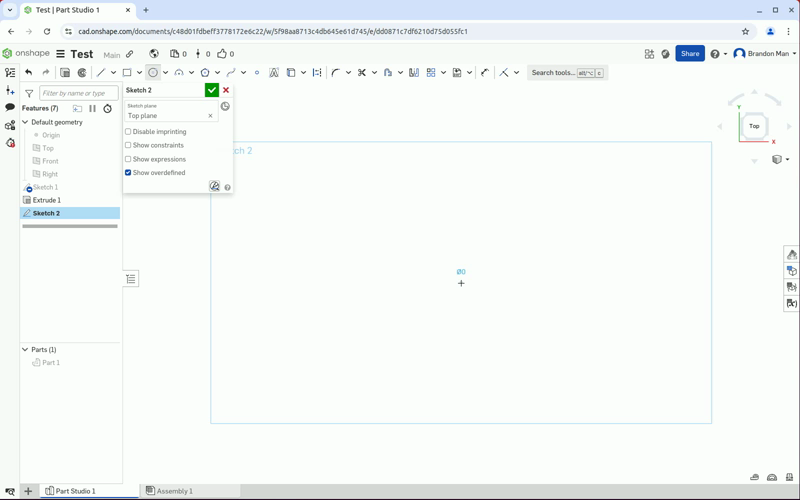
mouse_move(494, 282)
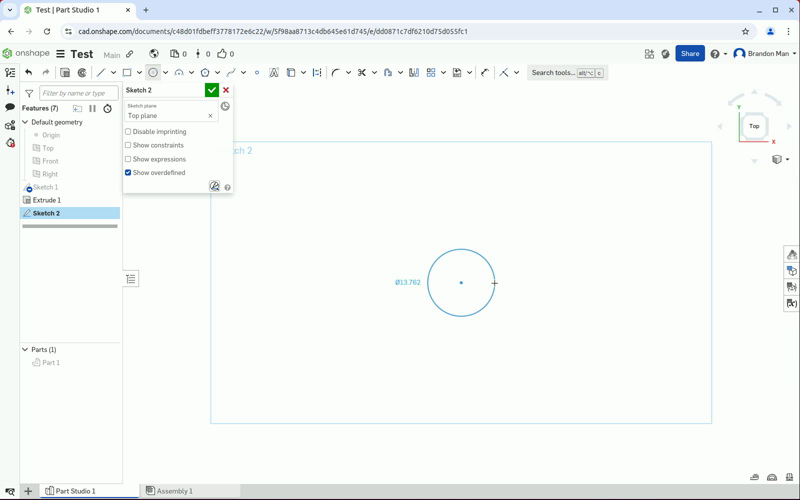
click(494, 282)
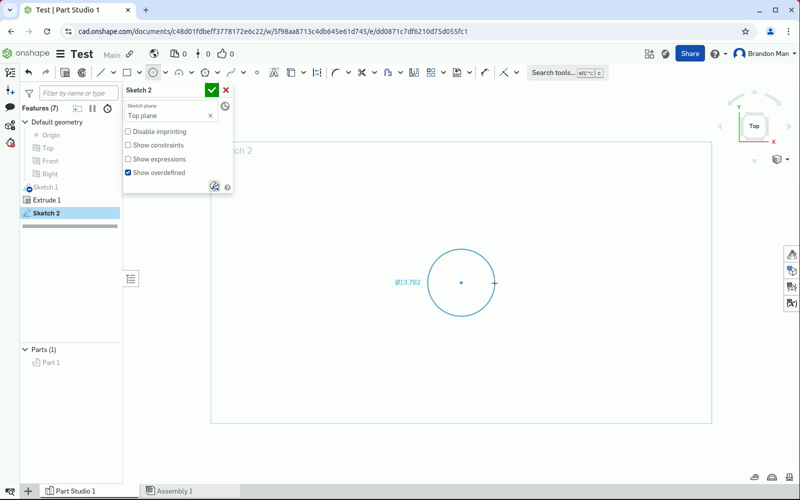
key(esc)
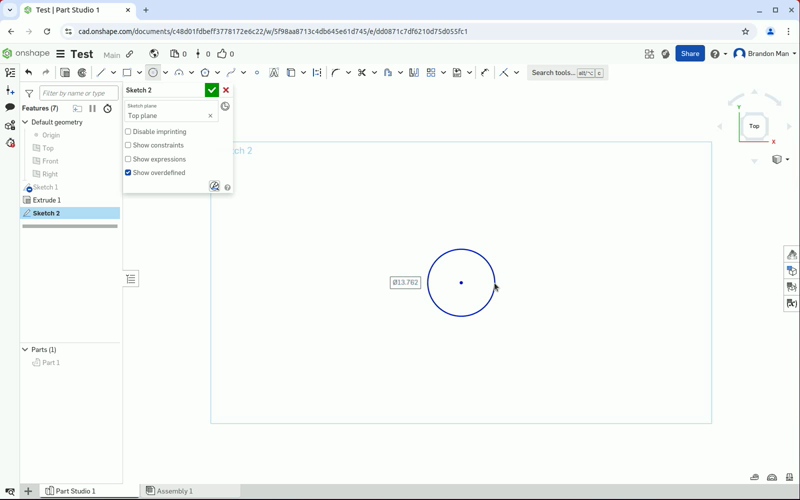
key(c)
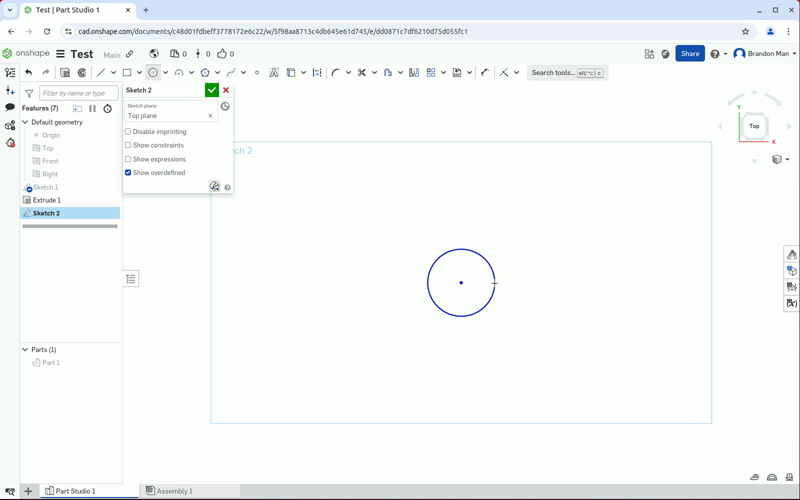
key_down(shift)
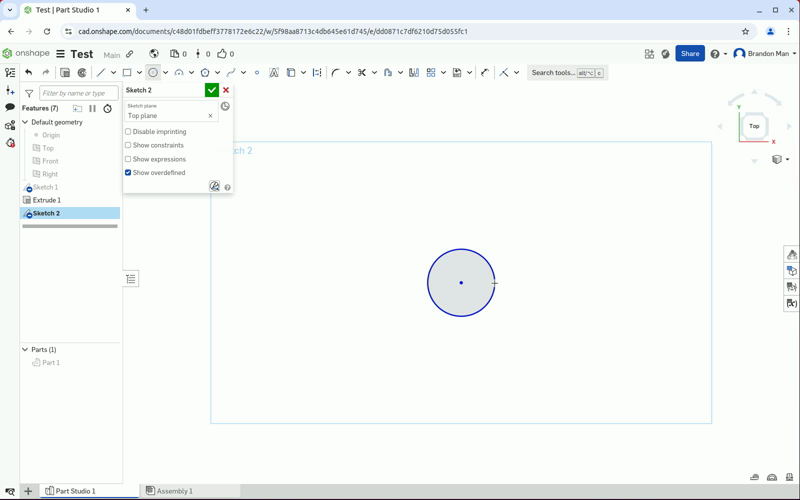
mouse_move(461, 282)
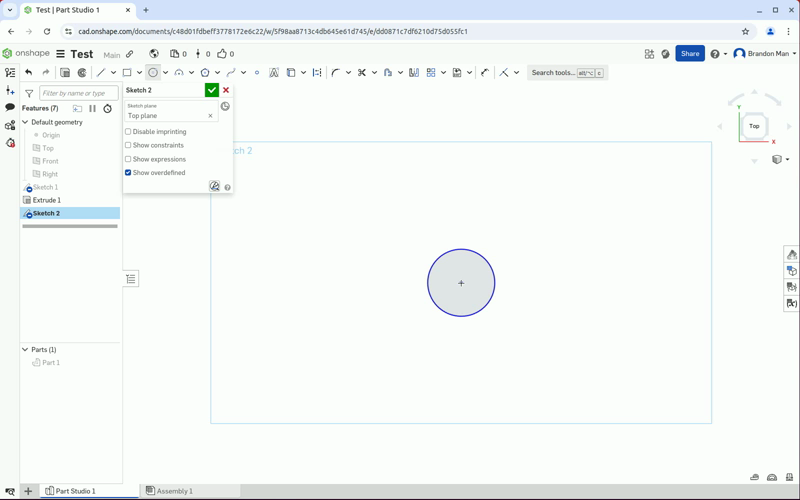
click(461, 282)
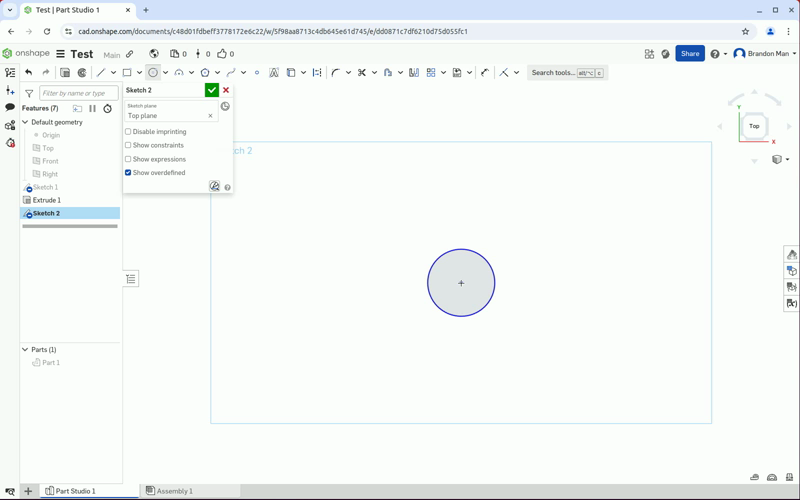
key_up(shift)
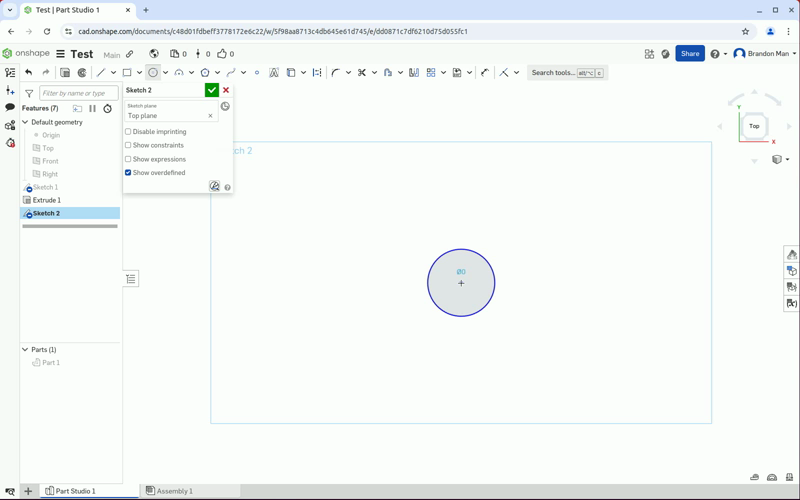
mouse_move(467, 282)
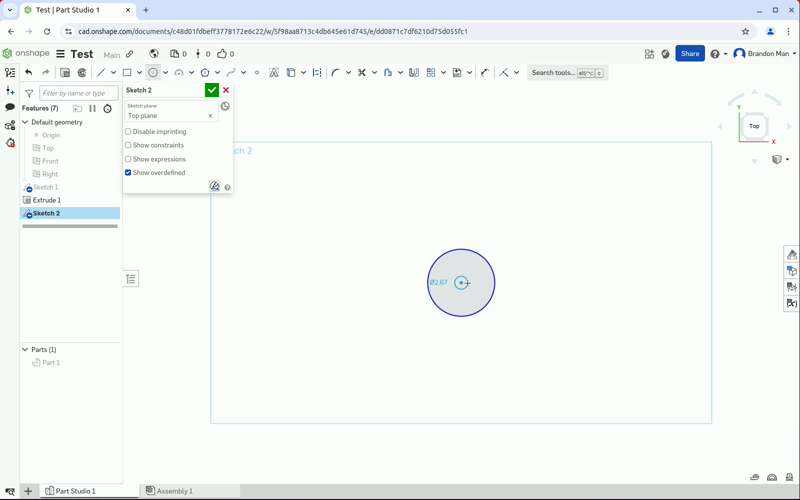
click(467, 282)
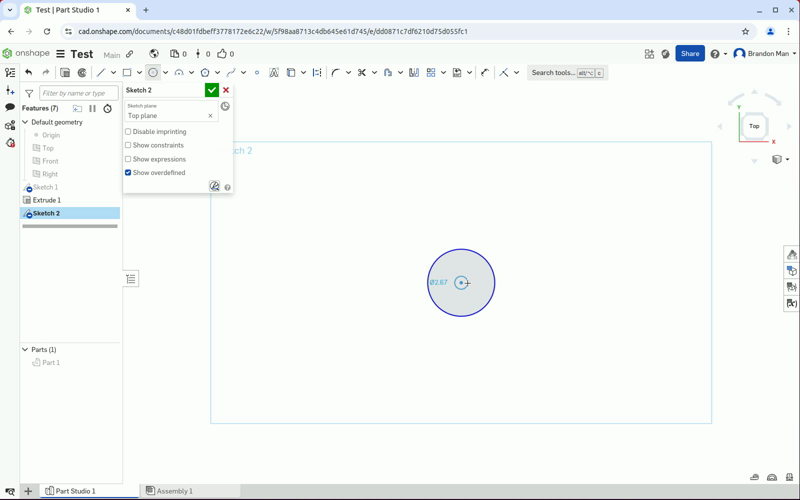
key(esc)
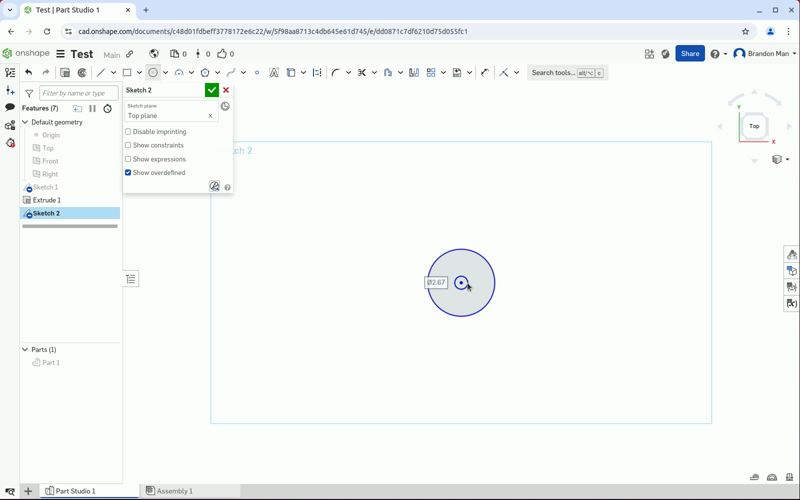
mouse_move(482, 300)
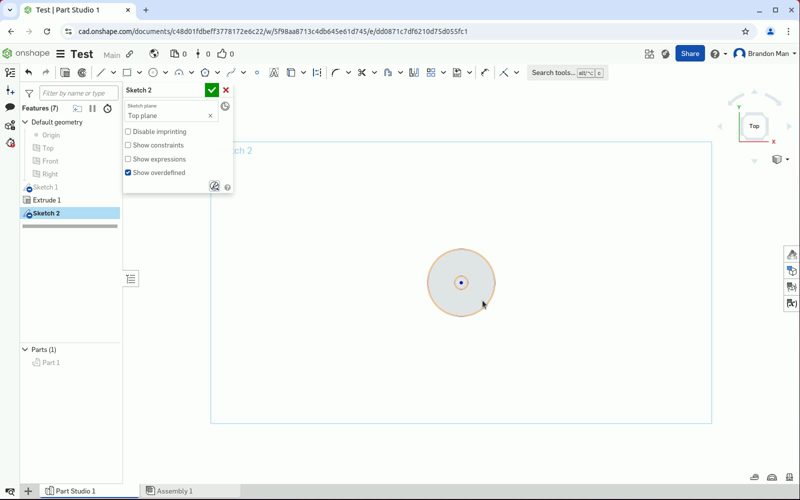
click(482, 300)
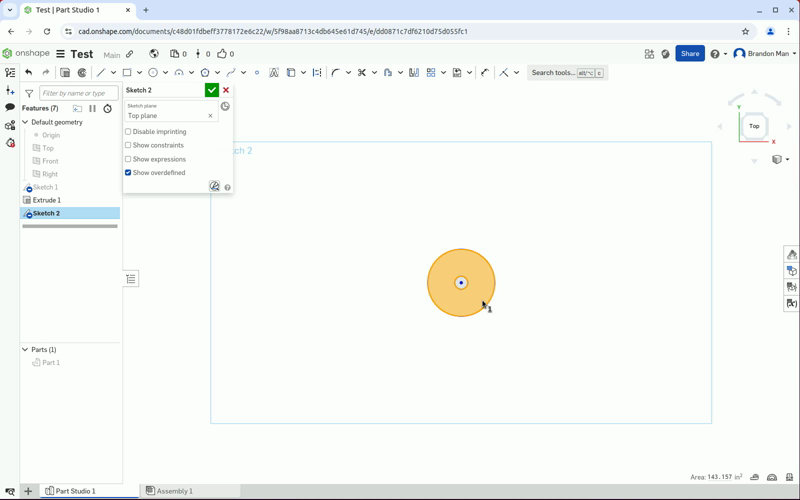
mouse_move(73, 352)
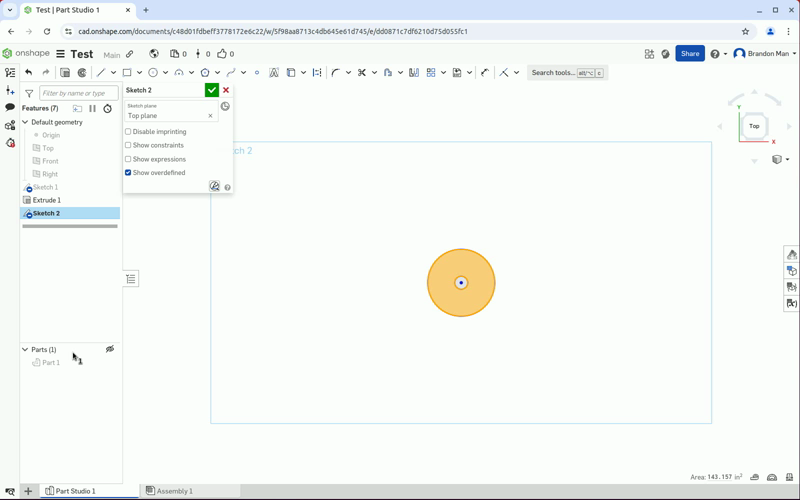
key(shift+y)
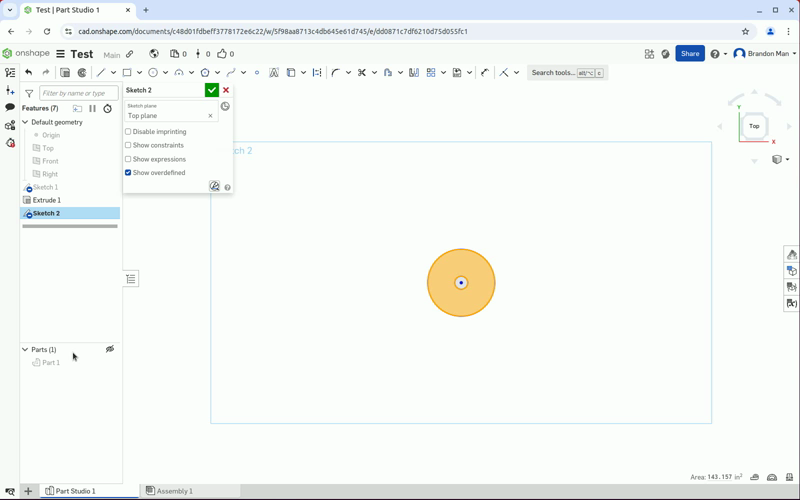
key(shift+e)
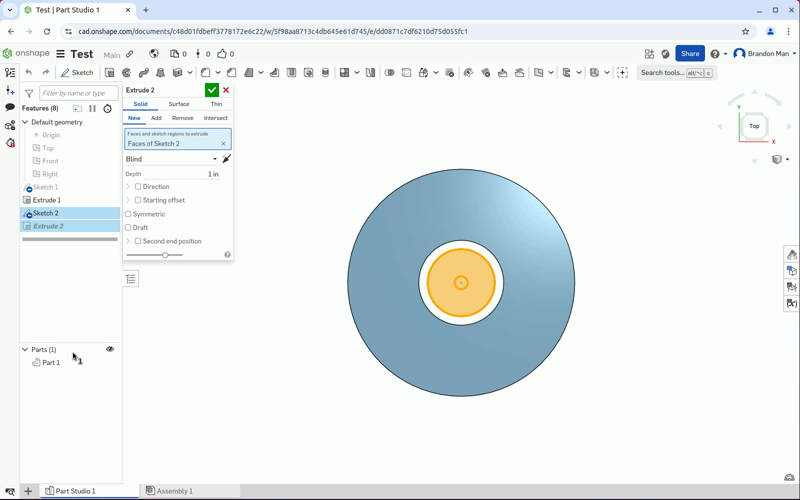
mouse_move(143, 106)
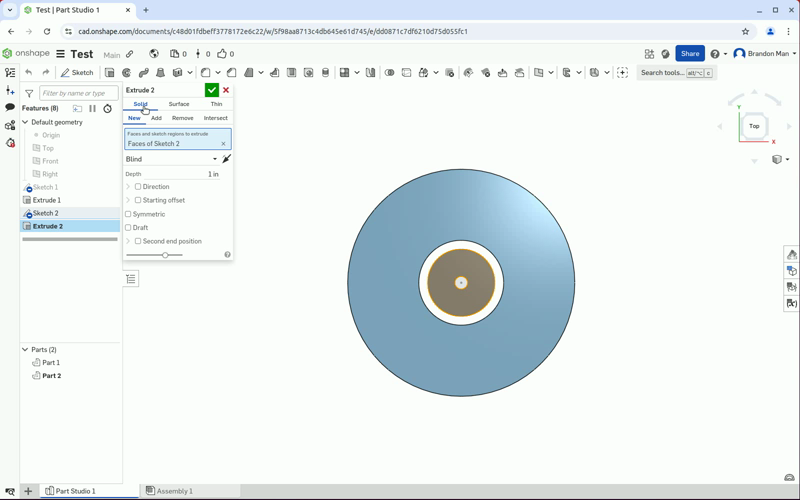
click(143, 106)
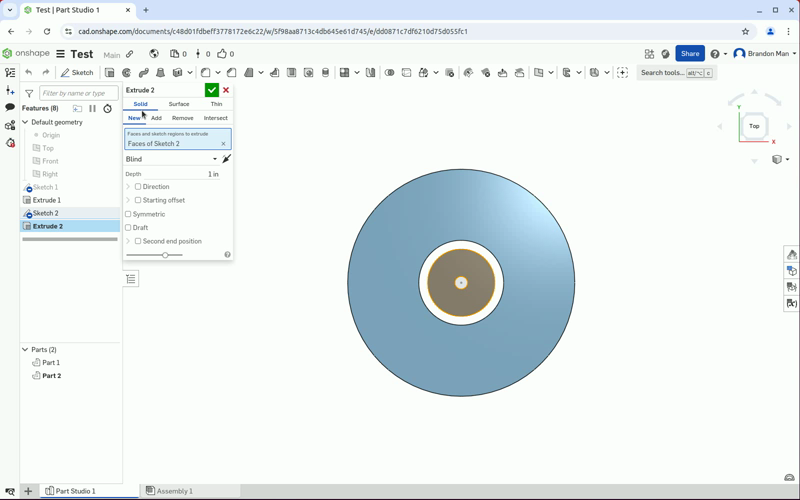
mouse_move(137, 120)
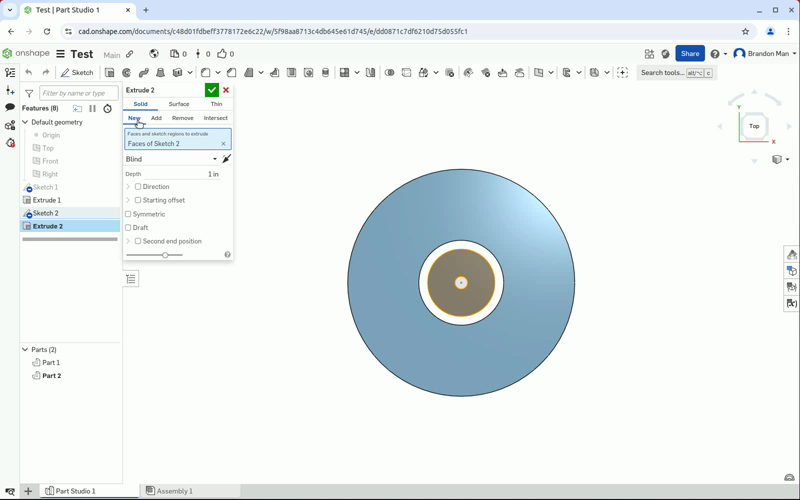
click(137, 120)
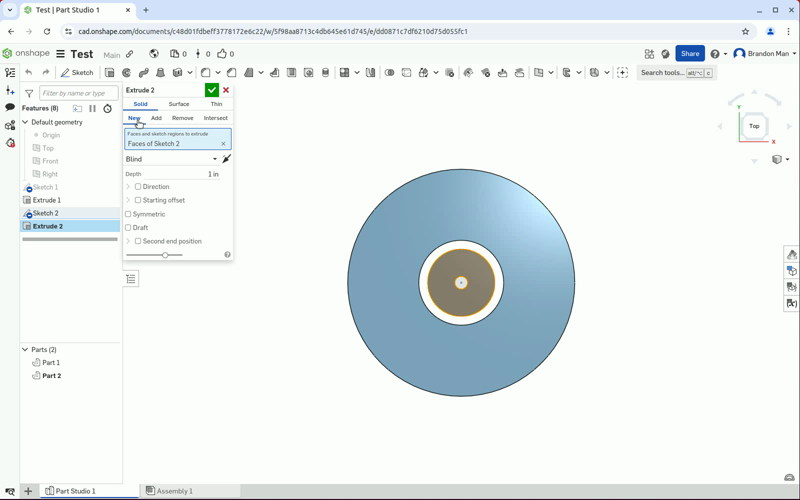
key(tab, 4)
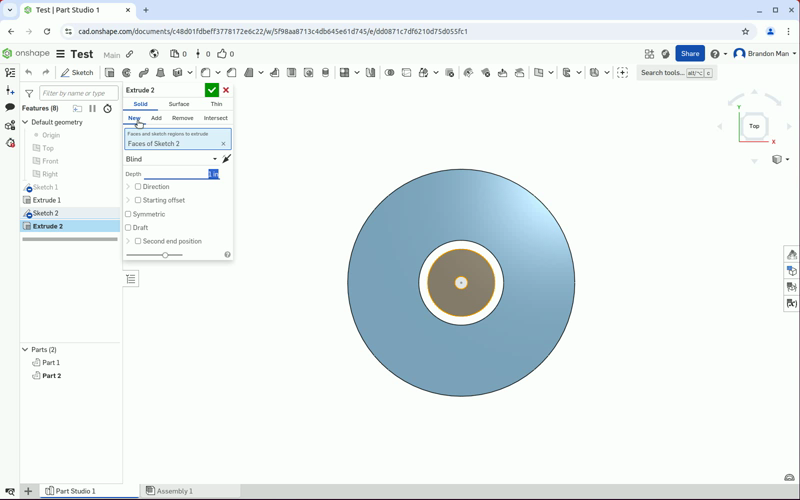
text(1.685)
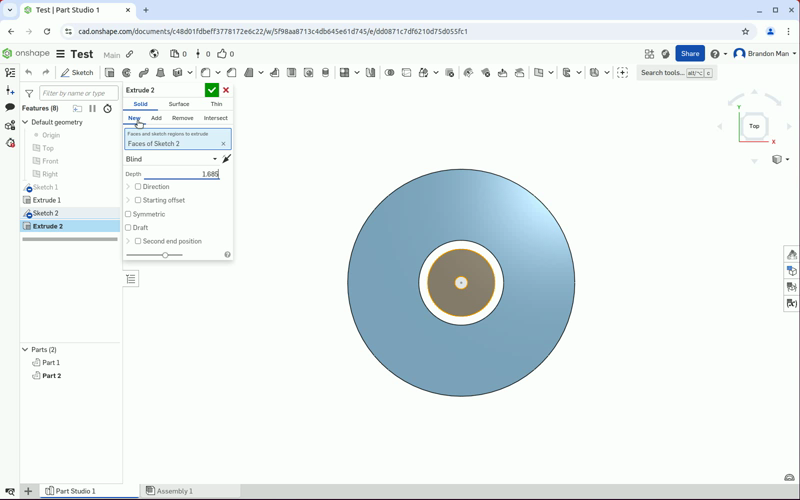
key(enter)
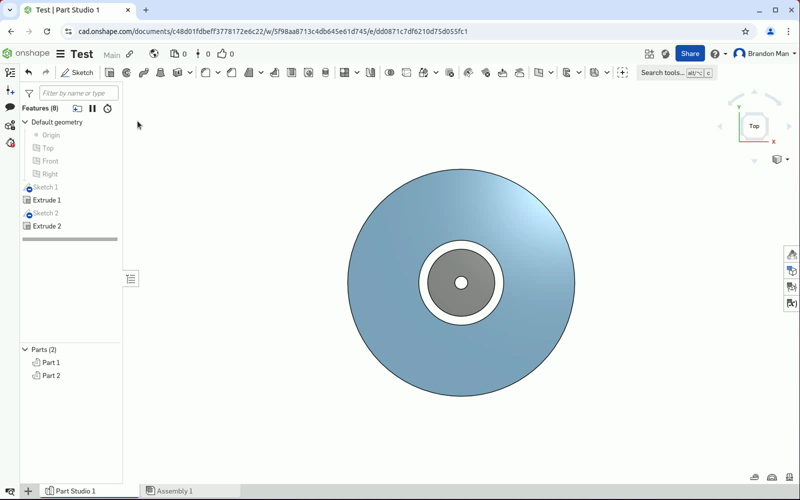
key(shift+h)
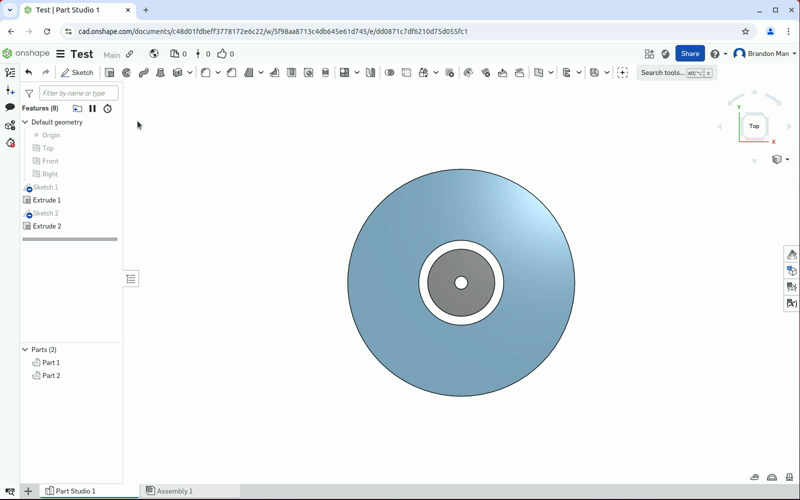
key(shift+h)
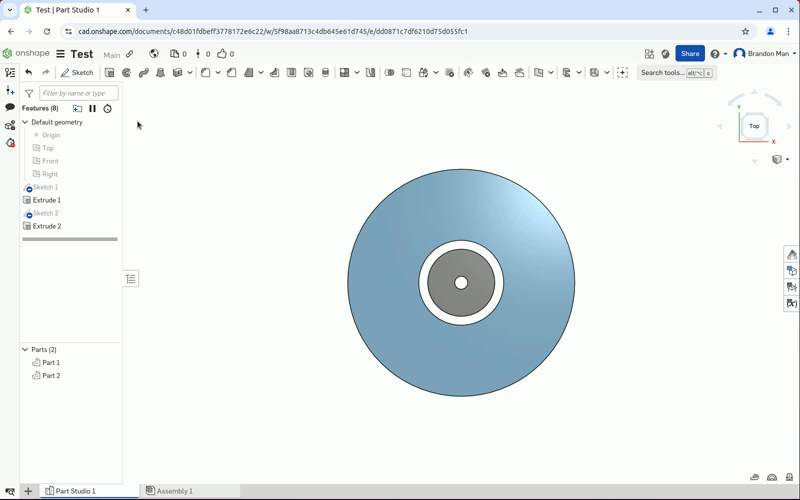
mouse_move(73, 189)
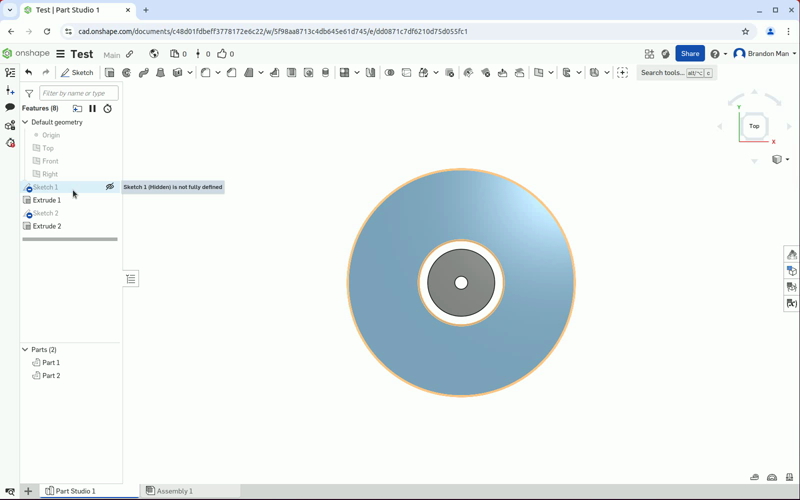
click(73, 189)
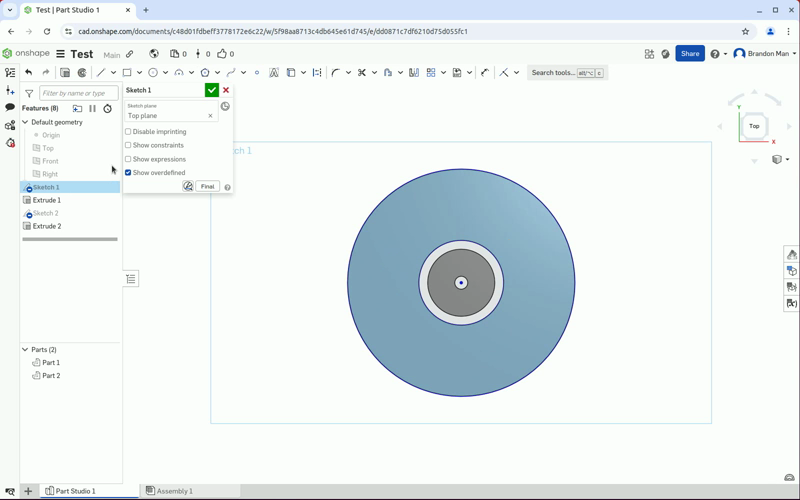
mouse_move(229, 92)
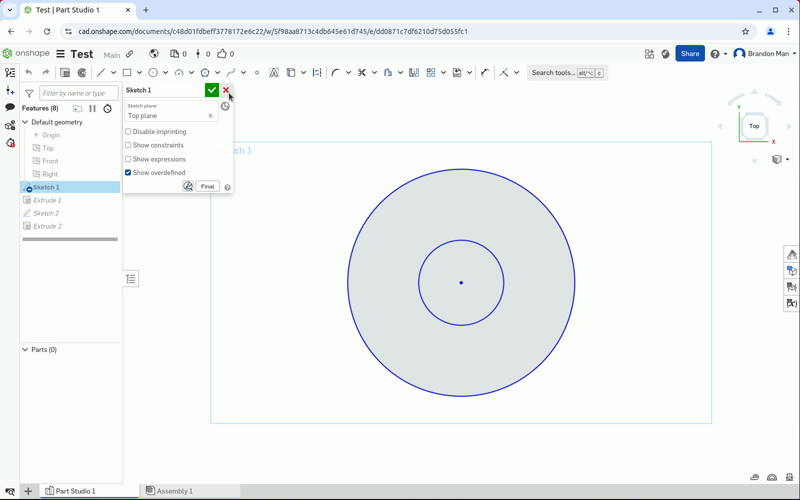
click(229, 92)
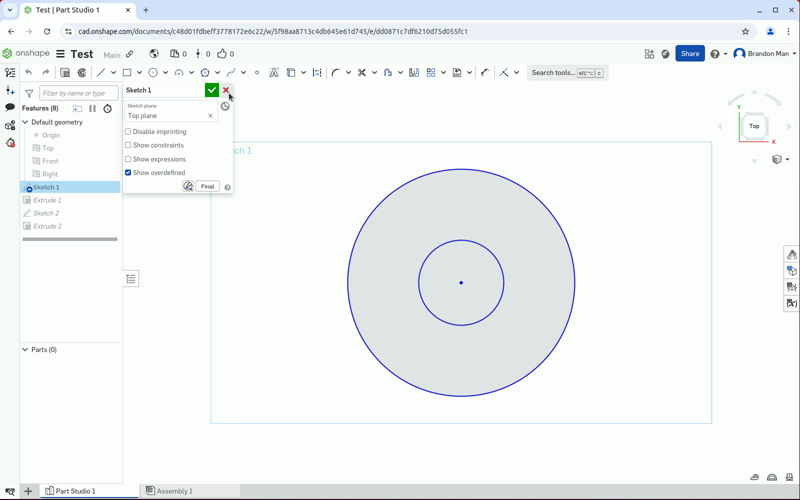
key(shift+s)
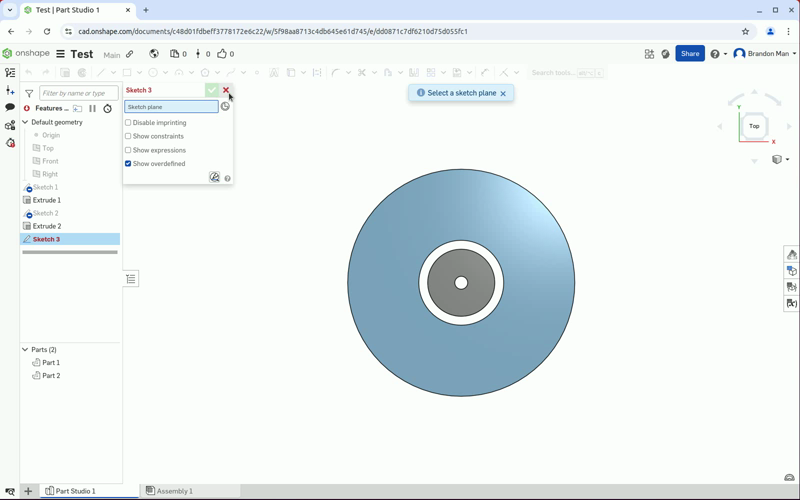
mouse_move(73, 150)
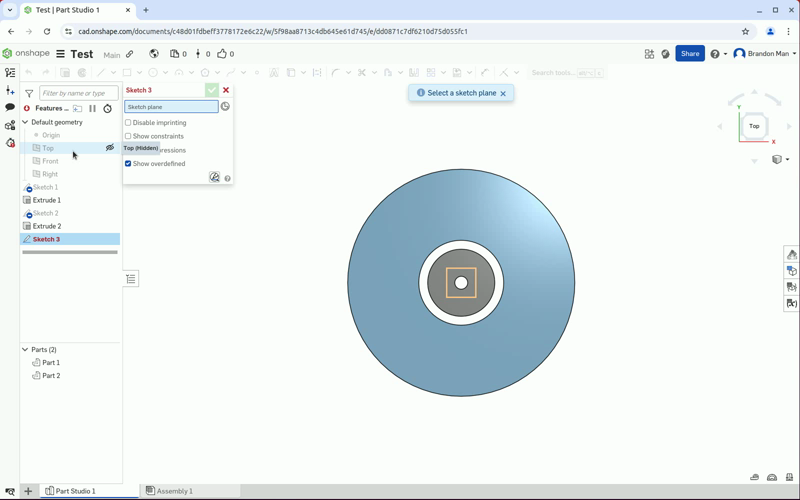
click(73, 150)
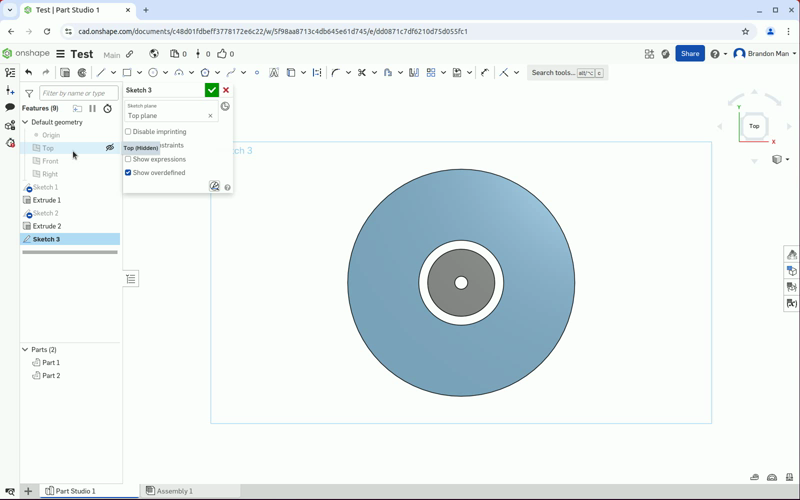
mouse_move(73, 352)
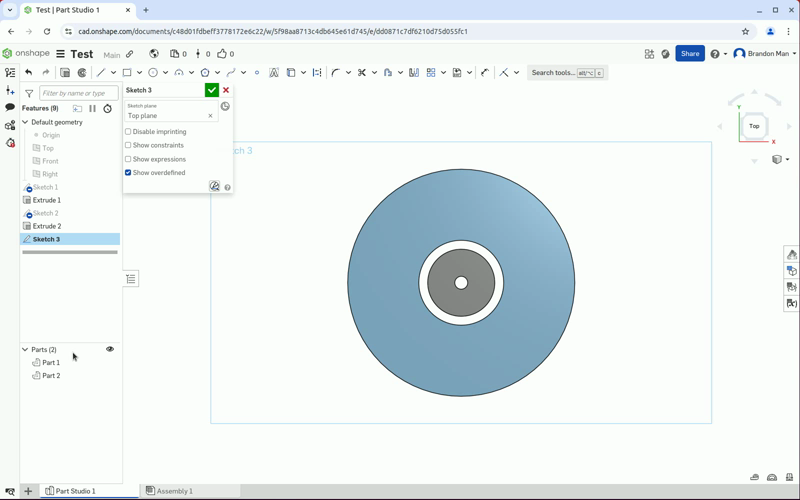
key(y)
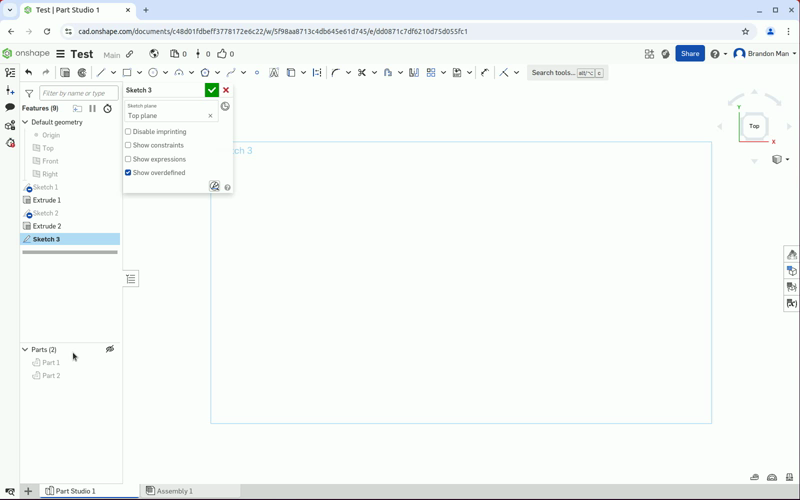
key(c)
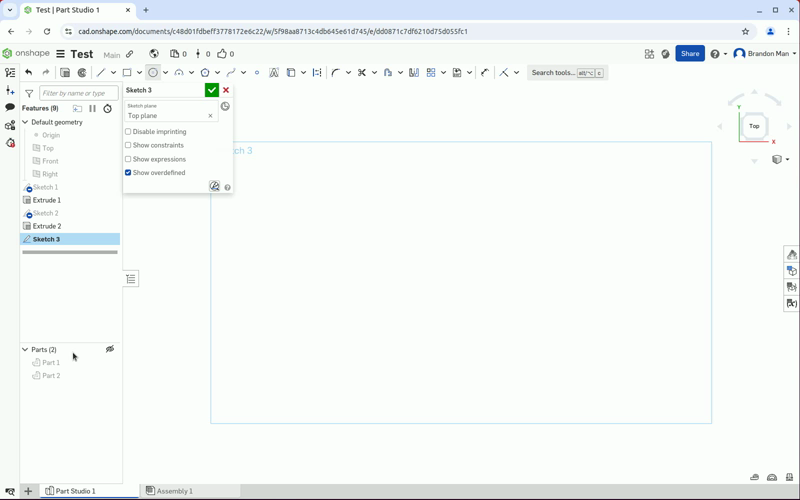
key_down(shift)
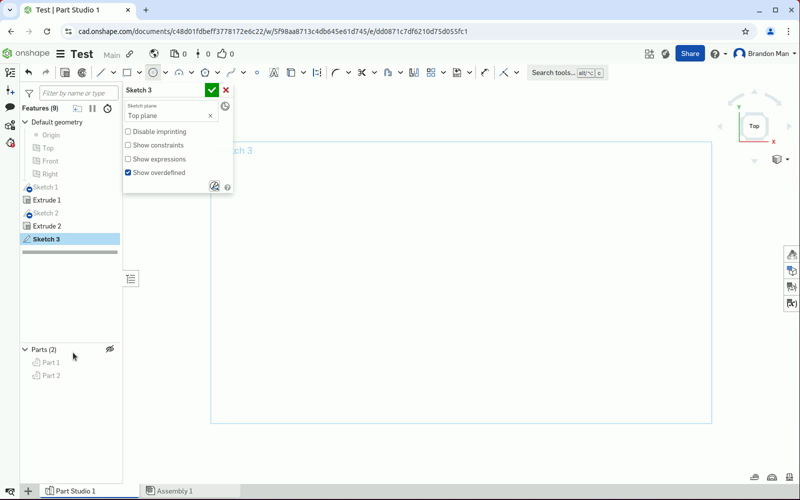
mouse_move(461, 282)
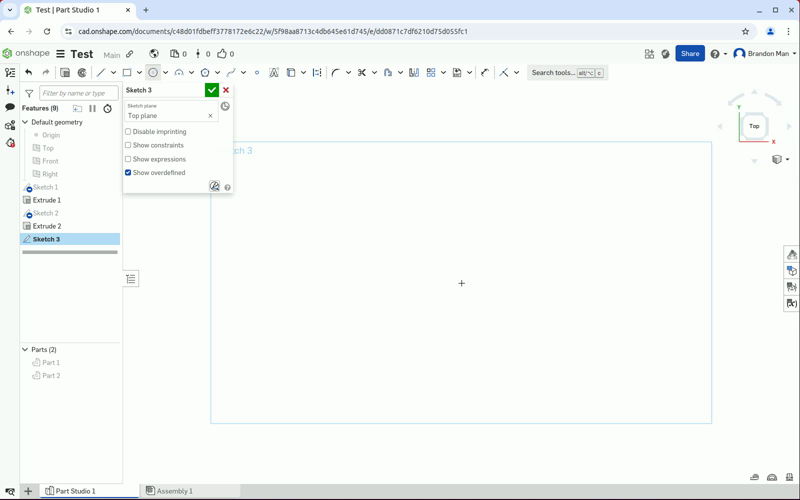
click(461, 282)
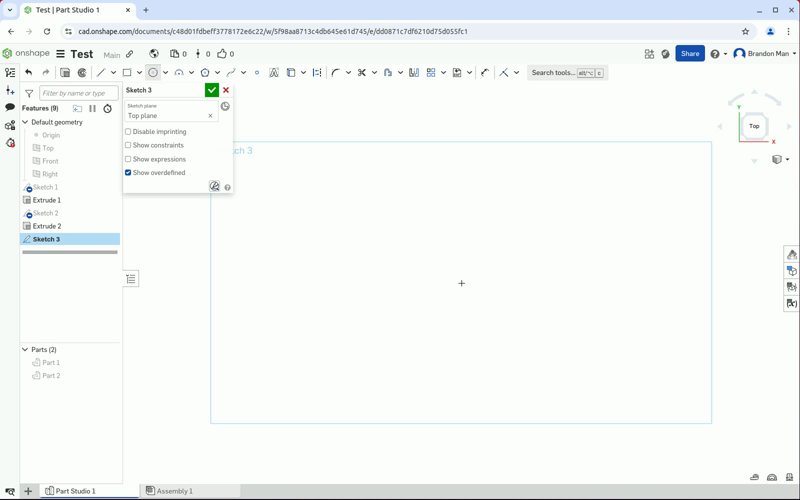
key_up(shift)
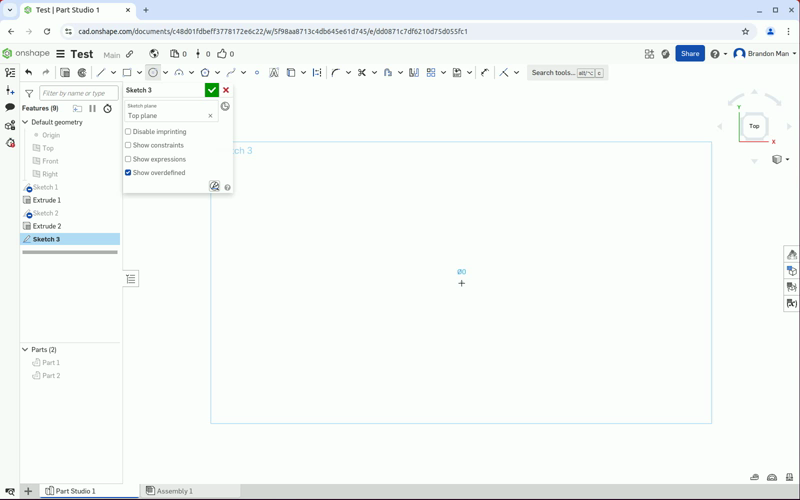
mouse_move(504, 282)
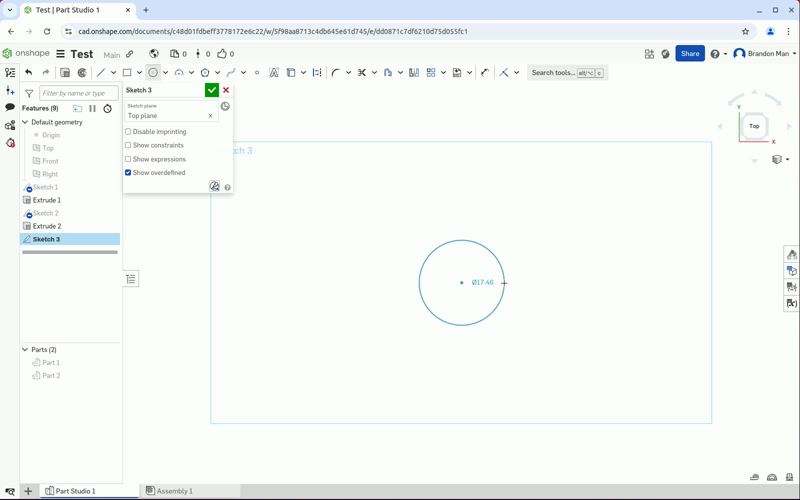
click(504, 282)
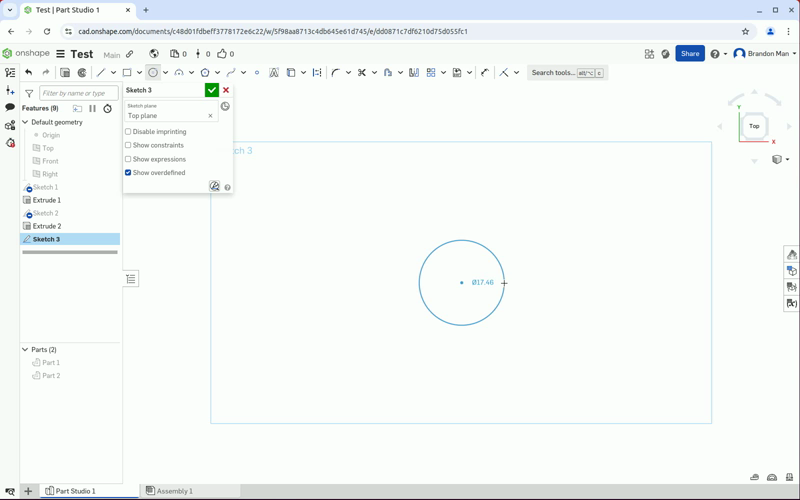
key(esc)
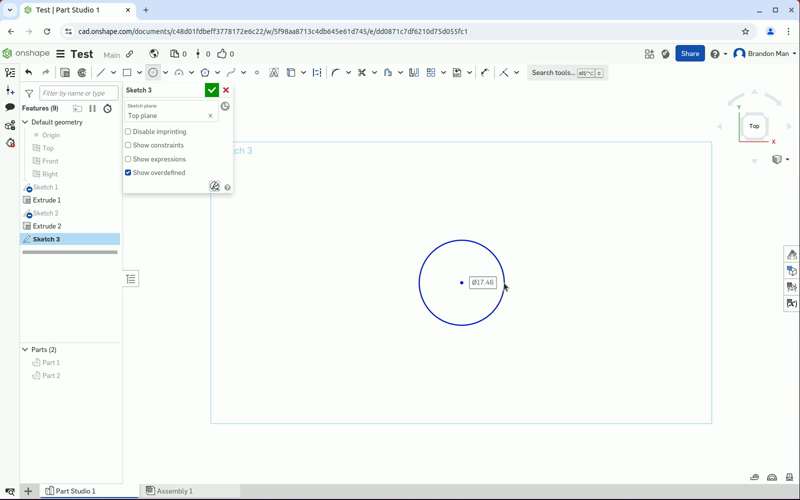
key(c)
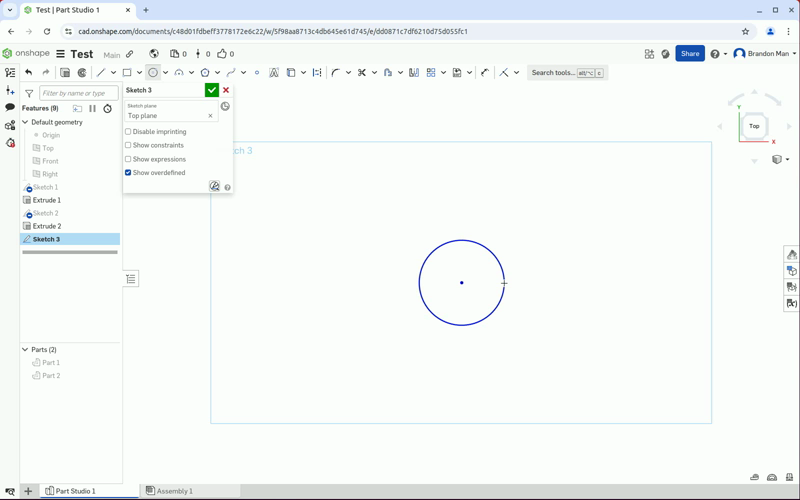
key_down(shift)
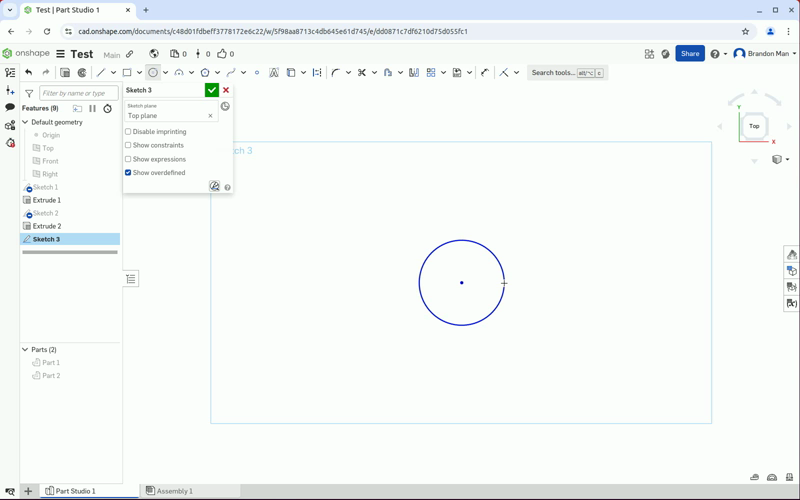
mouse_move(461, 282)
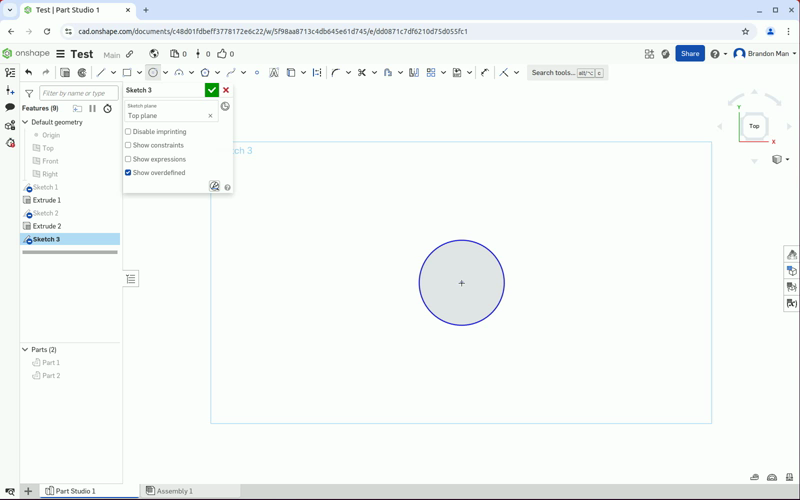
click(461, 282)
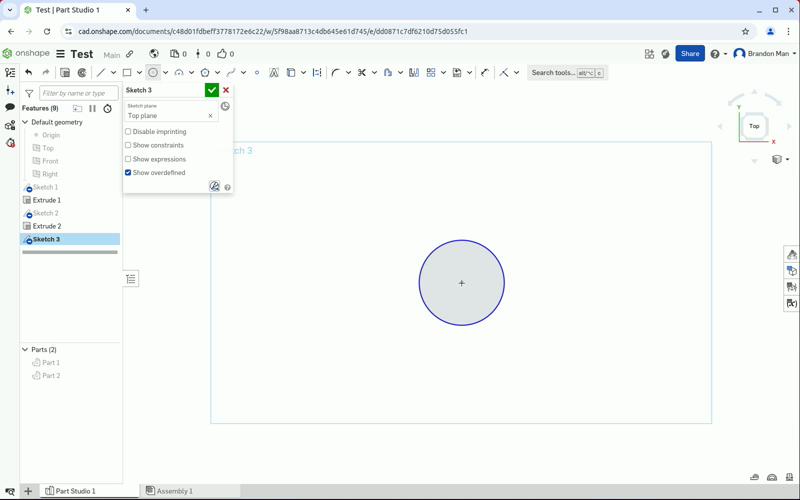
key_up(shift)
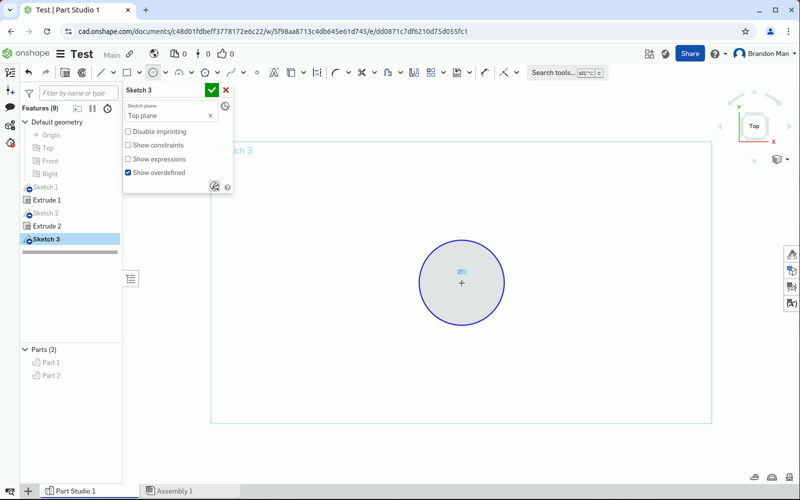
mouse_move(495, 282)
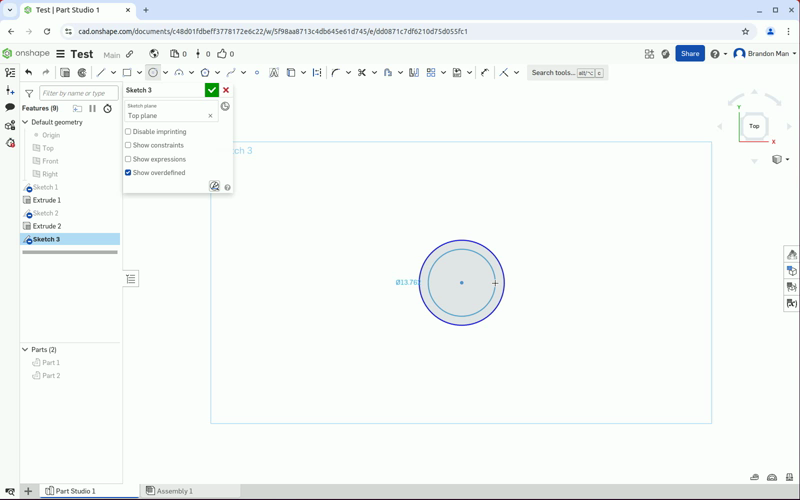
click(495, 282)
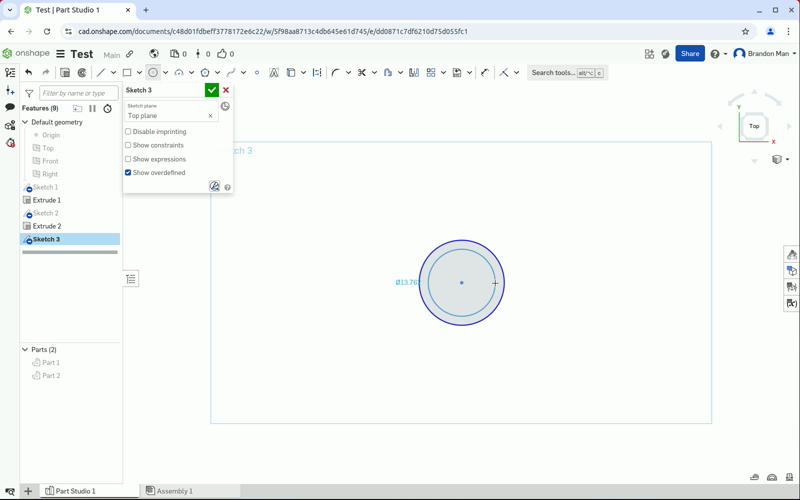
key(esc)
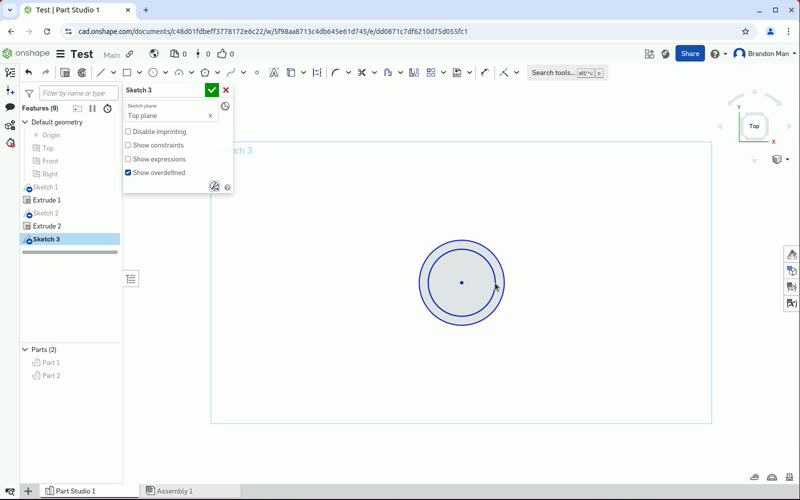
mouse_move(442, 248)
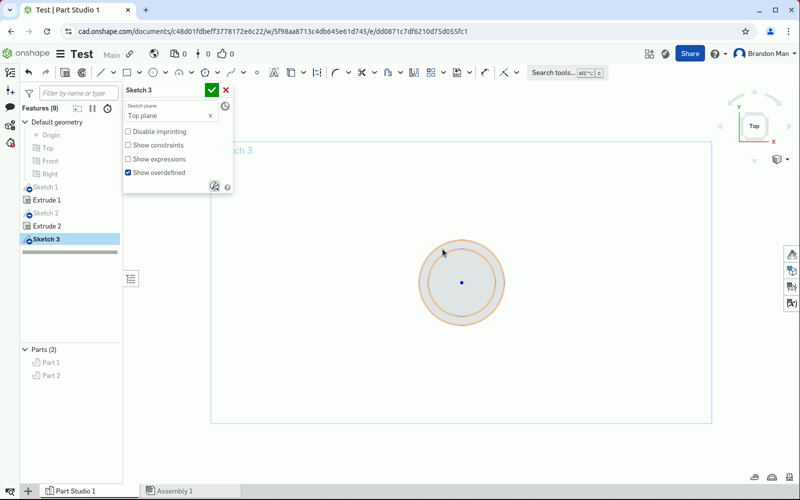
click(442, 248)
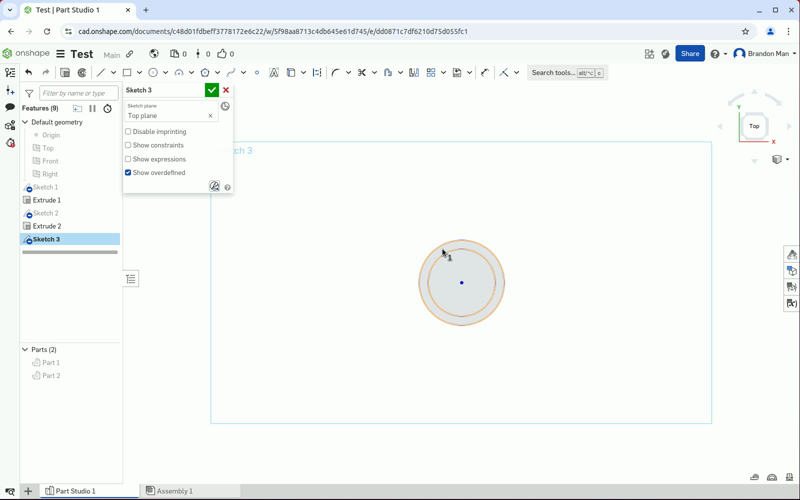
mouse_move(73, 352)
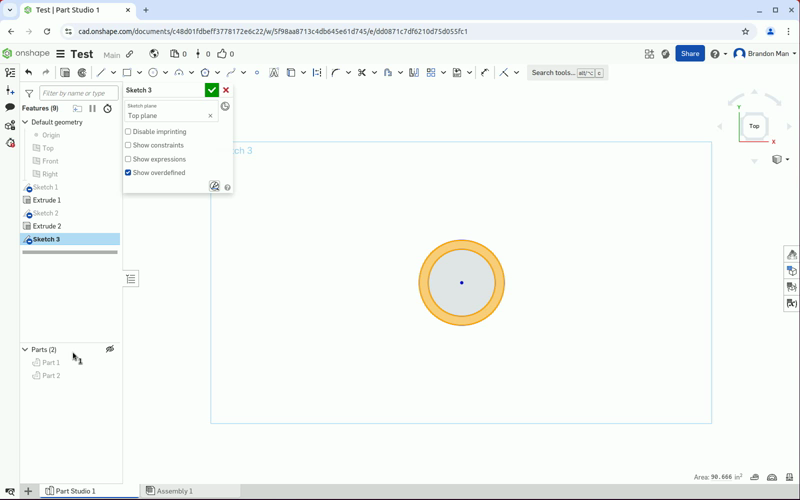
key(shift+y)
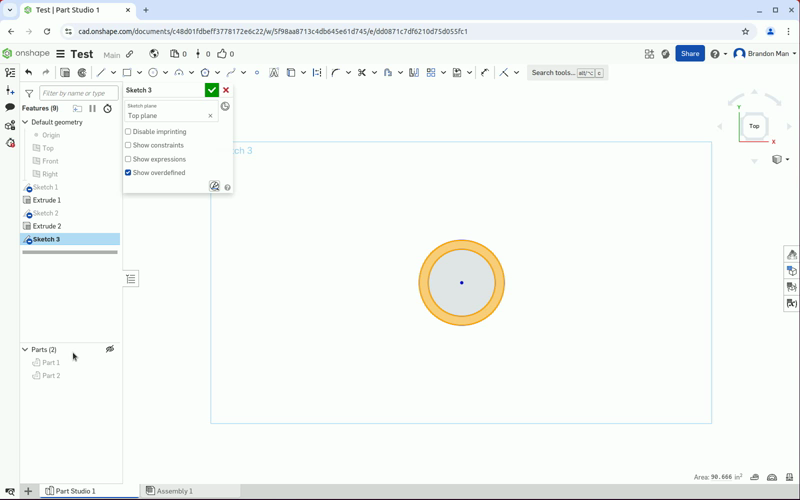
key(shift+e)
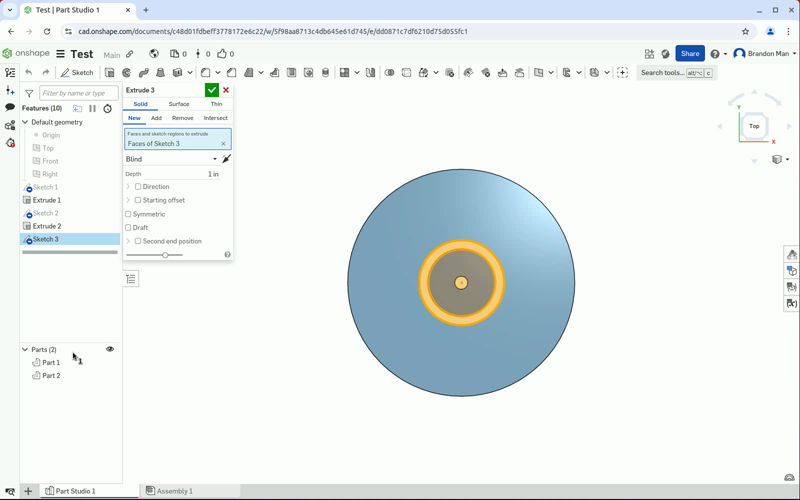
mouse_move(143, 106)
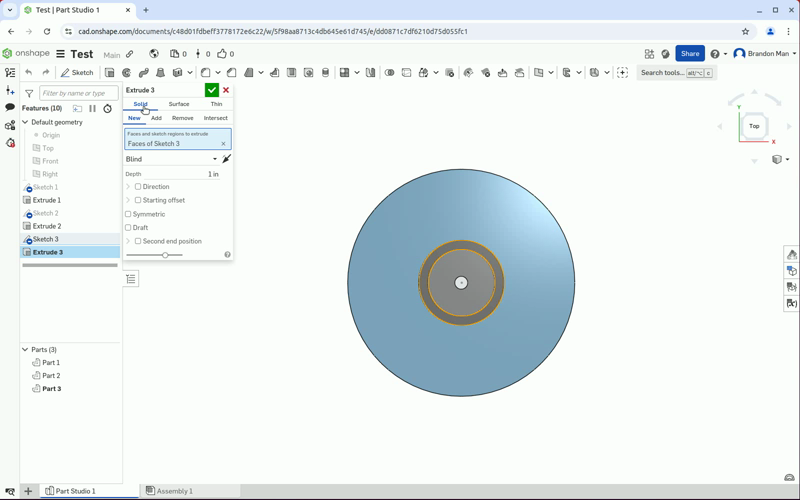
click(143, 106)
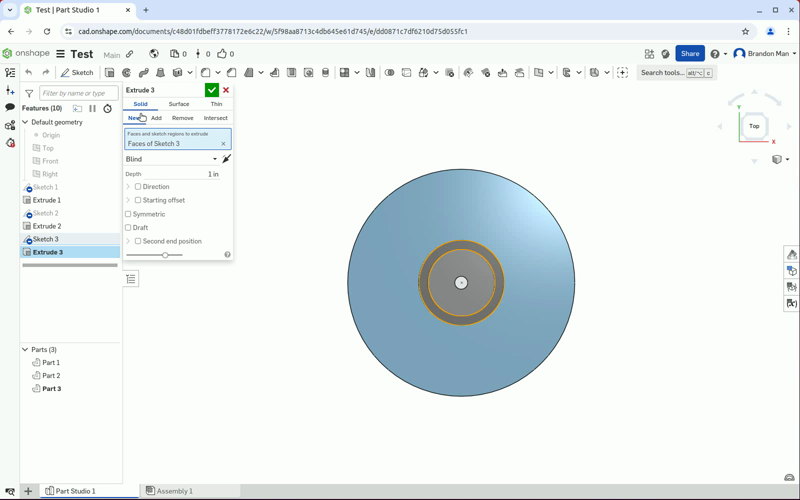
mouse_move(137, 120)
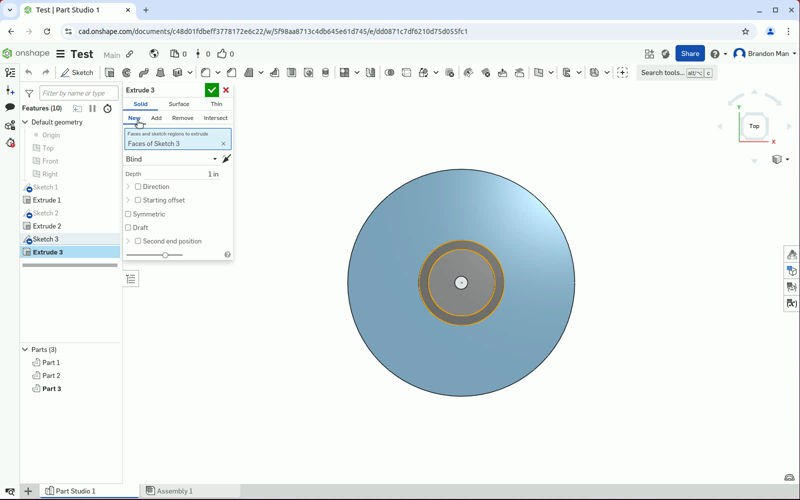
click(137, 120)
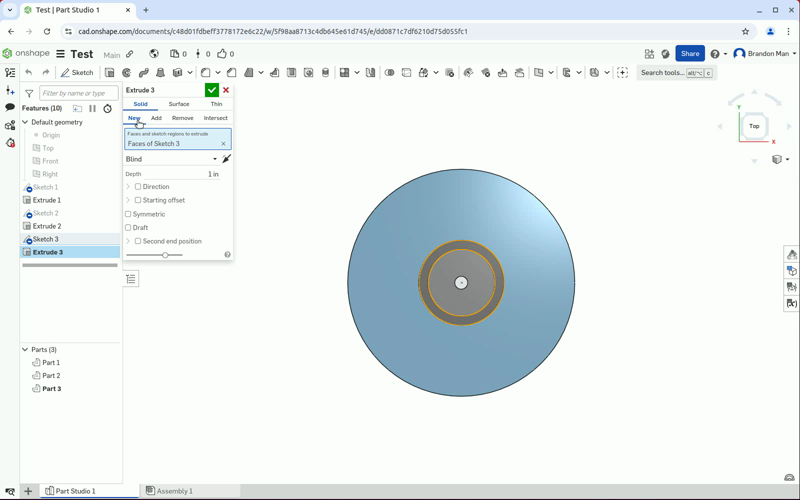
key(tab, 4)
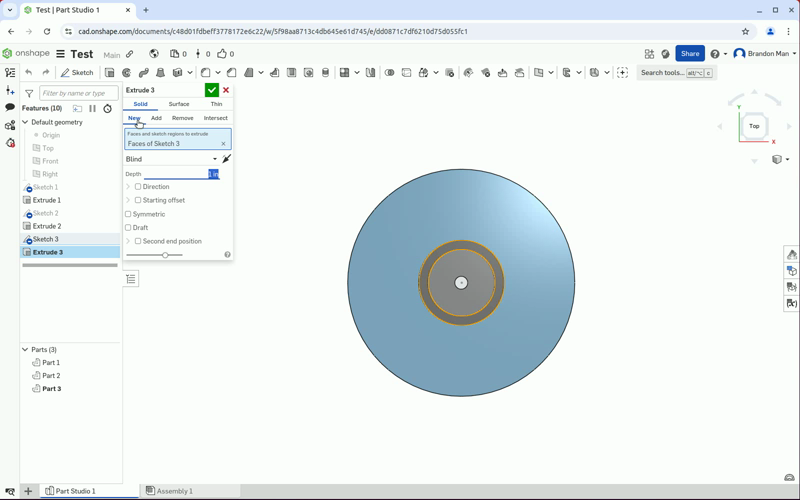
text(1.685)
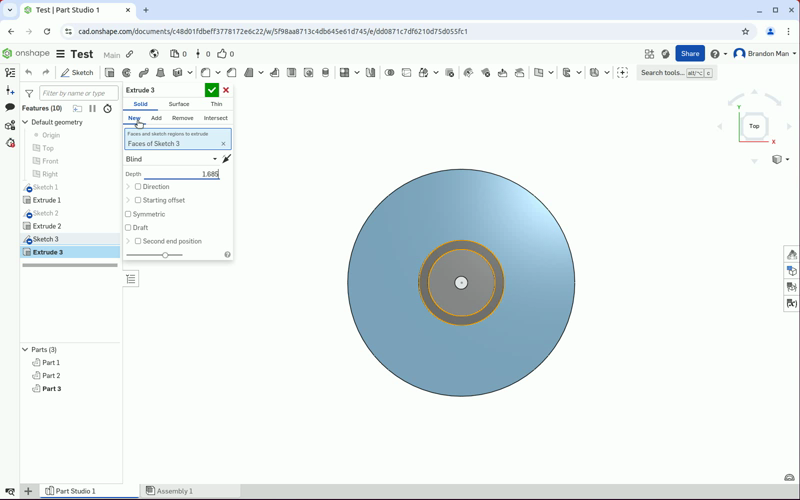
key(enter)
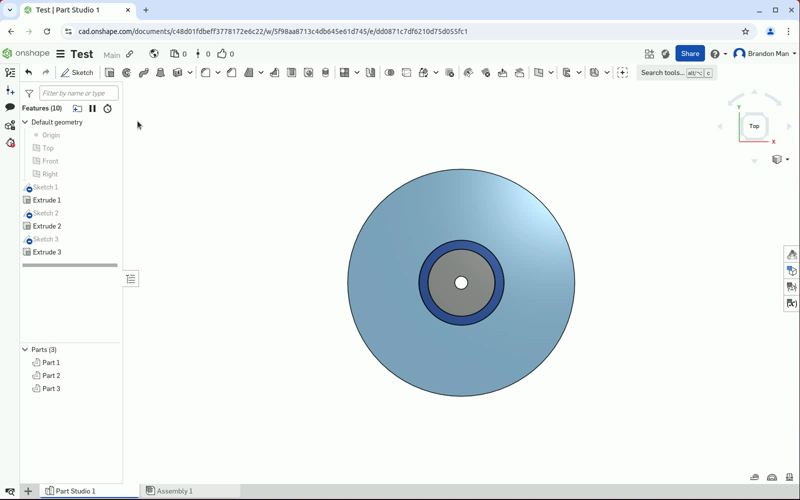
key(shift+h)
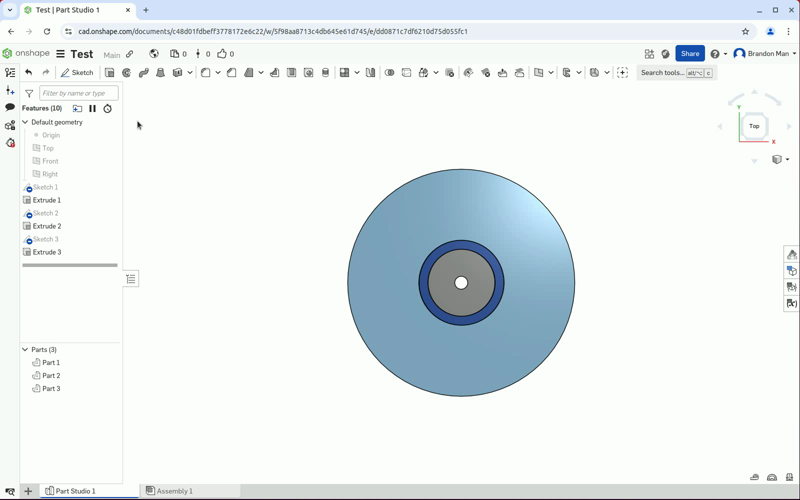
key(shift+h)
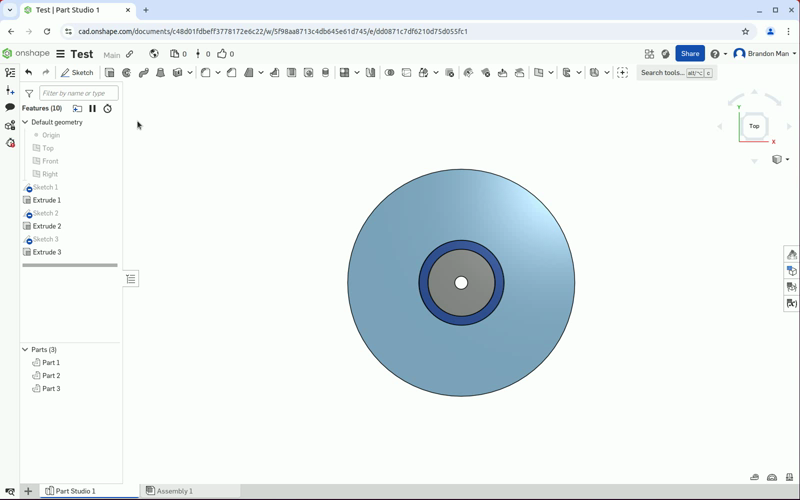
mouse_move(73, 189)
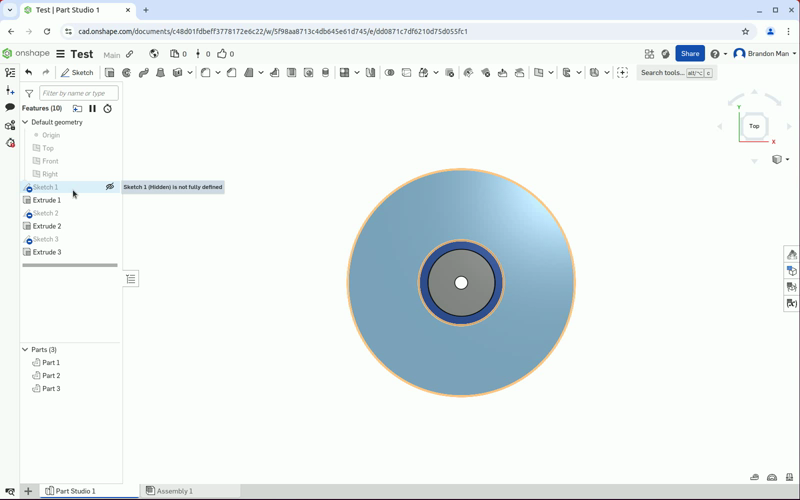
click(73, 189)
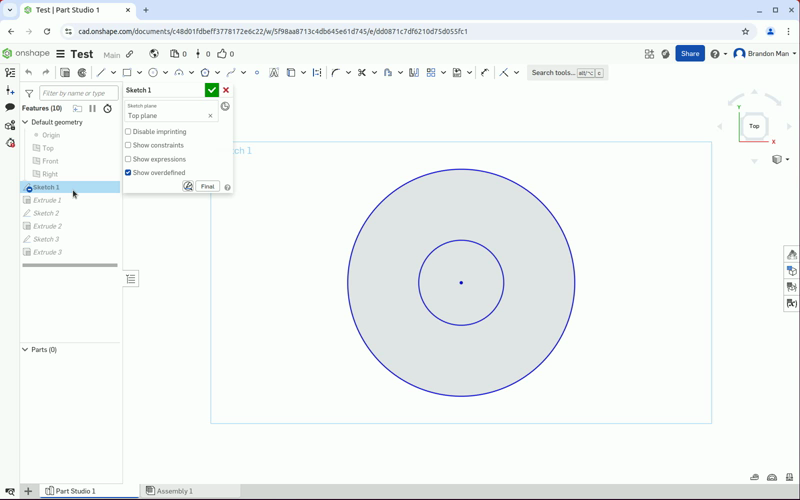
mouse_move(229, 92)
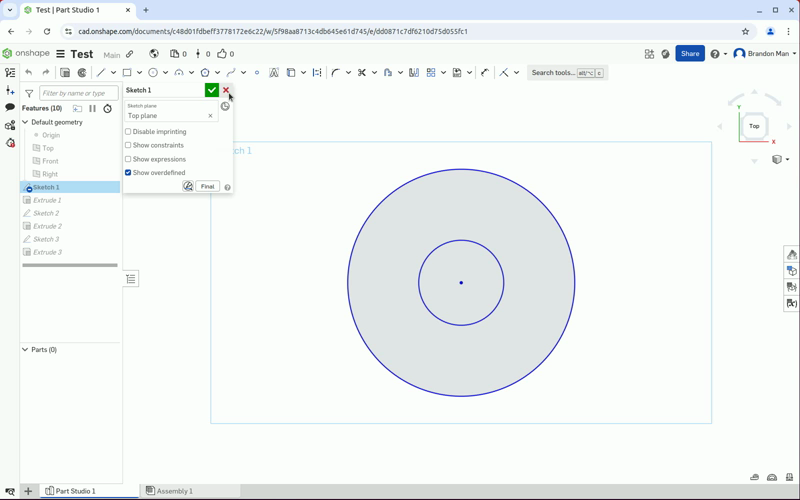
click(229, 92)
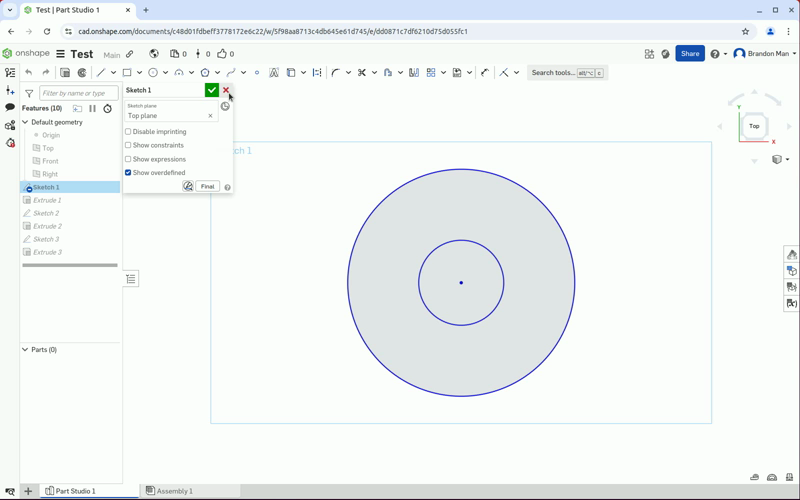
key(shift+s)
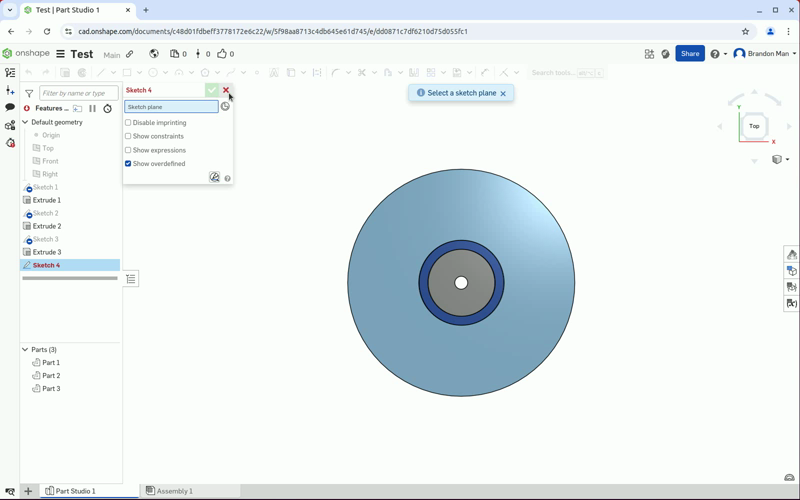
mouse_move(73, 150)
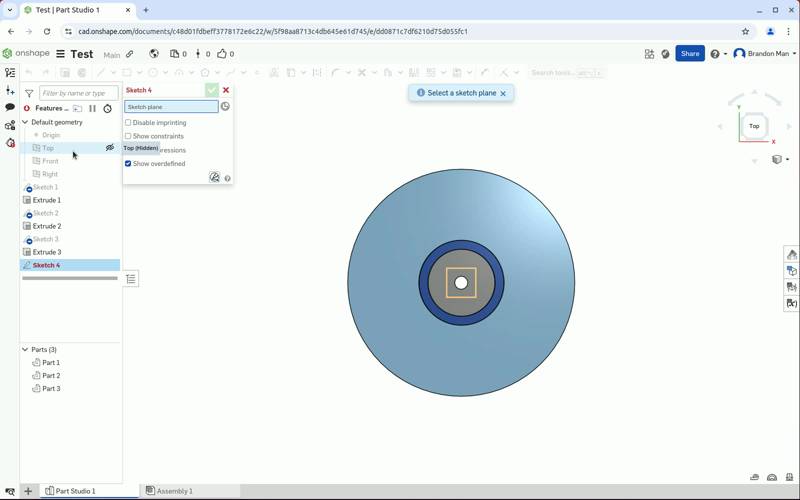
click(73, 150)
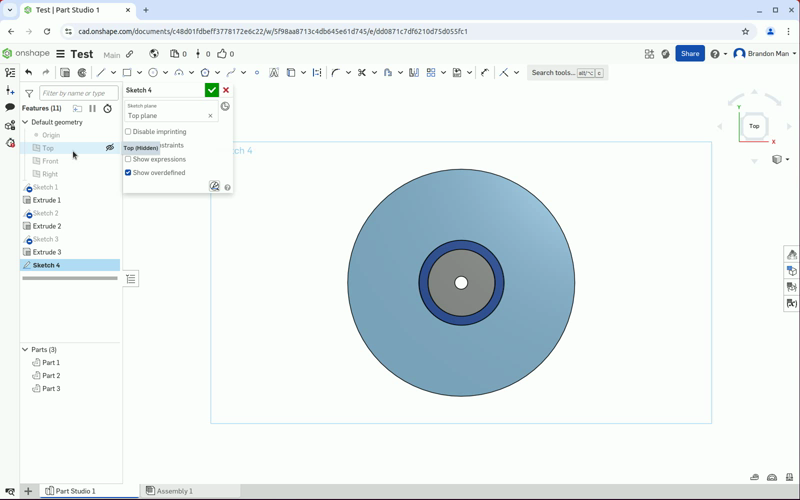
mouse_move(73, 352)
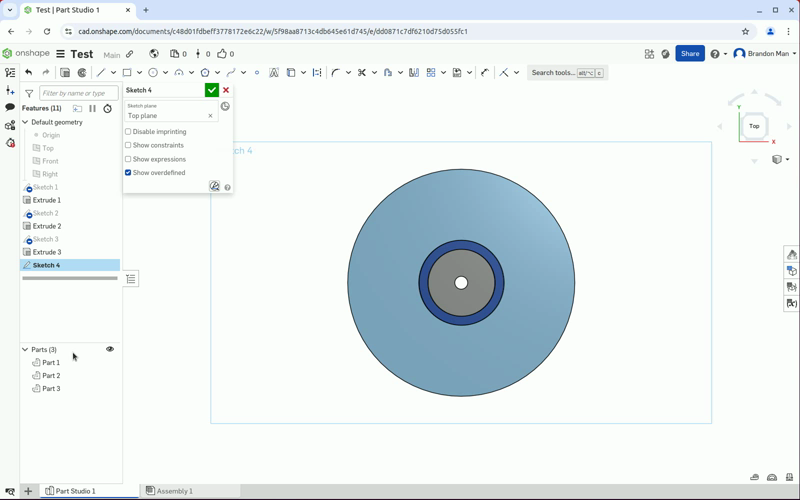
key(y)
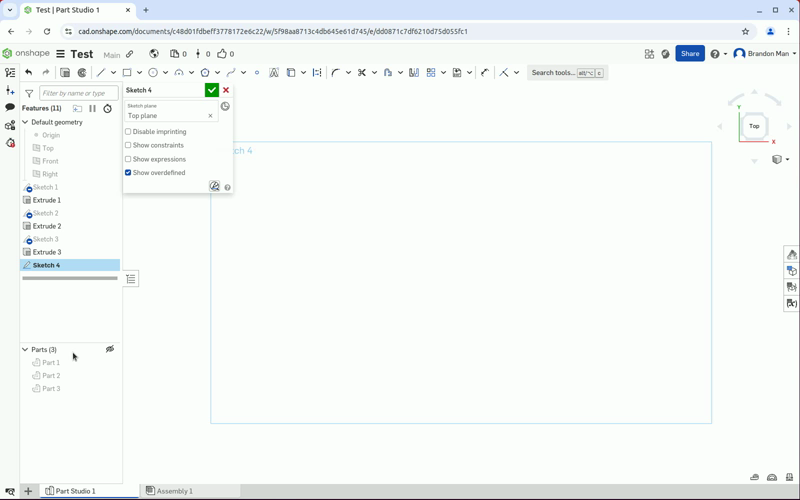
key(c)
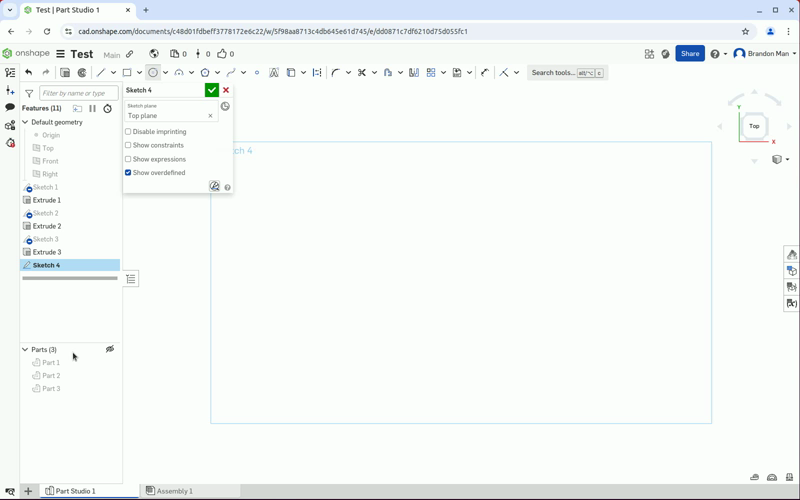
key_down(shift)
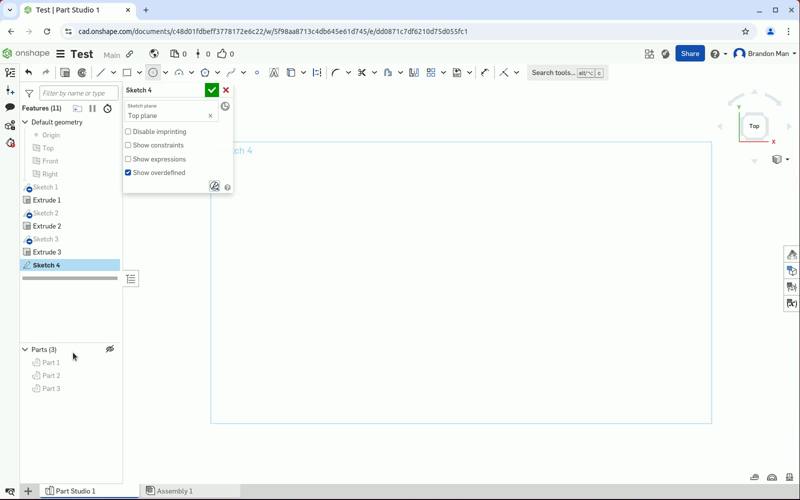
mouse_move(461, 282)
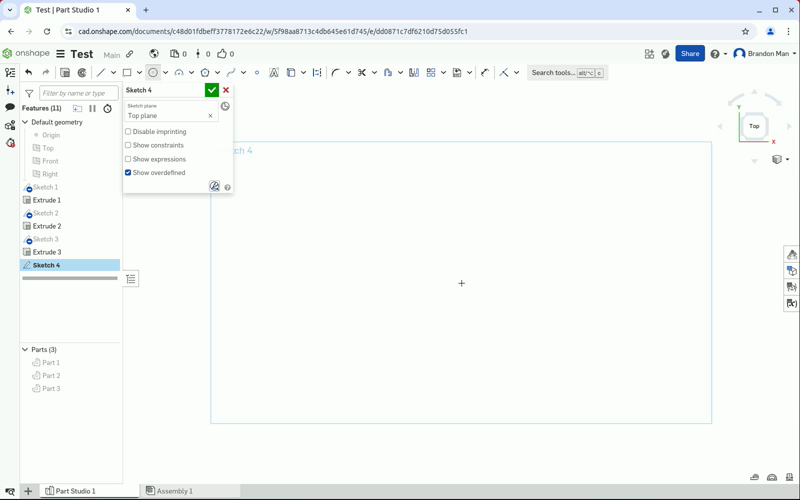
click(461, 282)
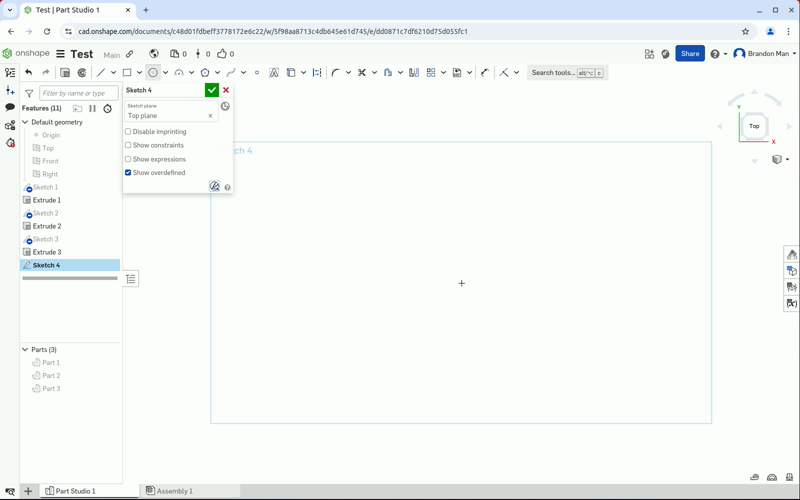
key_up(shift)
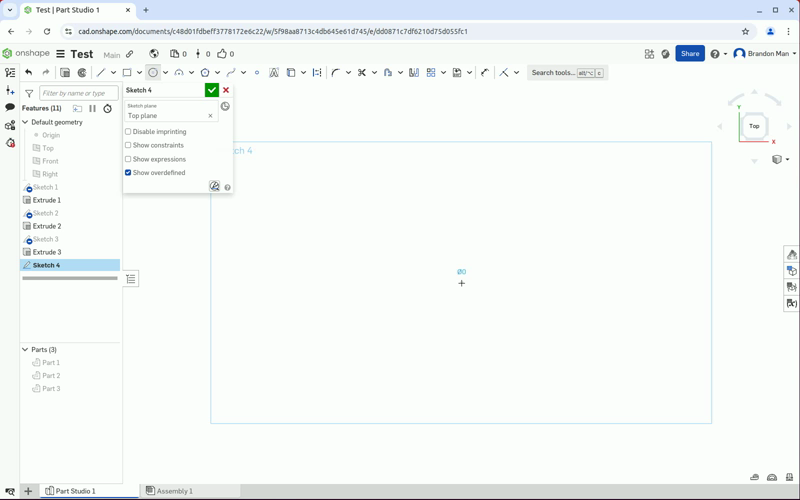
mouse_move(504, 282)
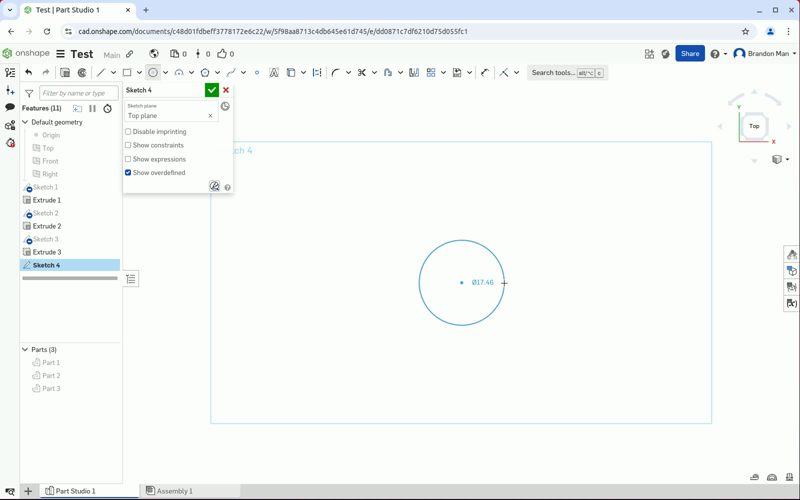
click(504, 282)
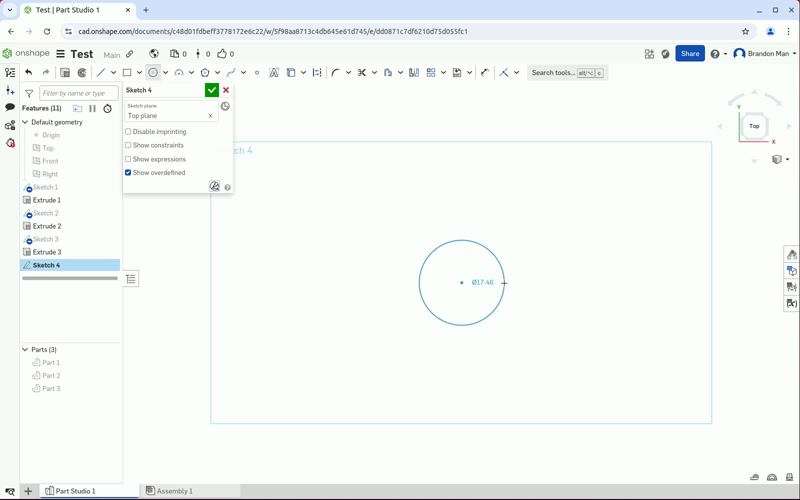
key(esc)
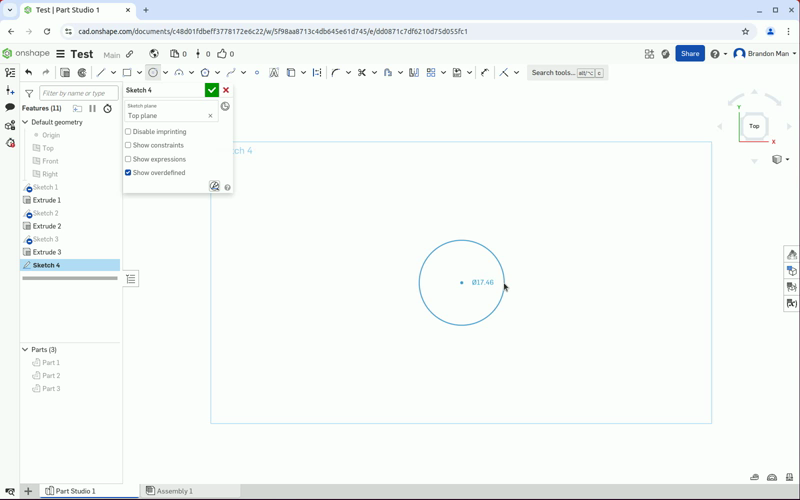
key(c)
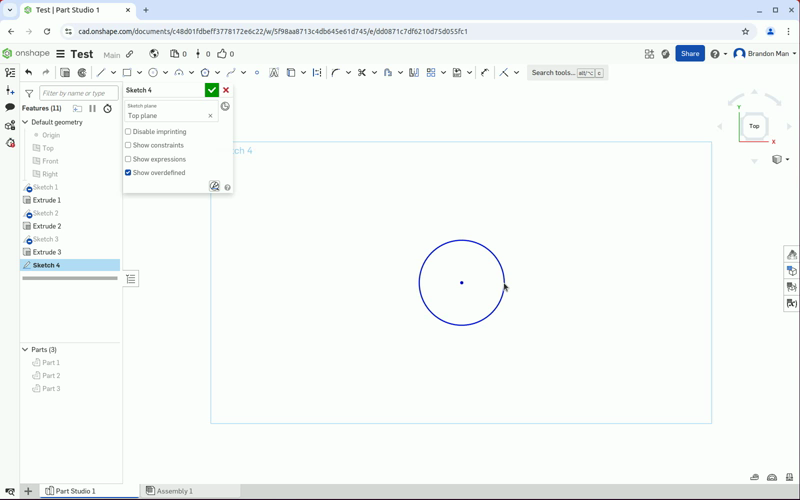
key_down(shift)
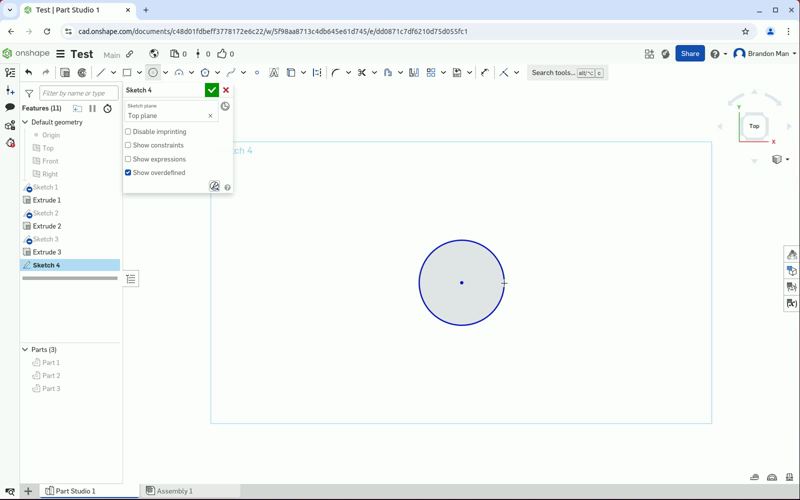
mouse_move(461, 282)
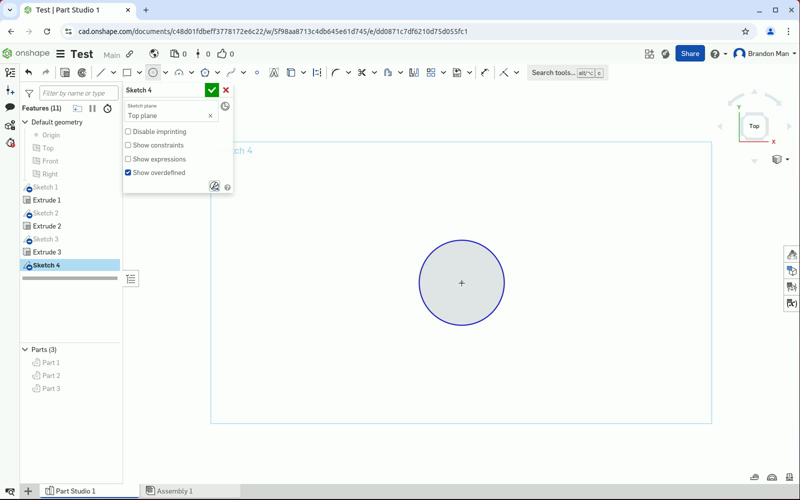
click(461, 282)
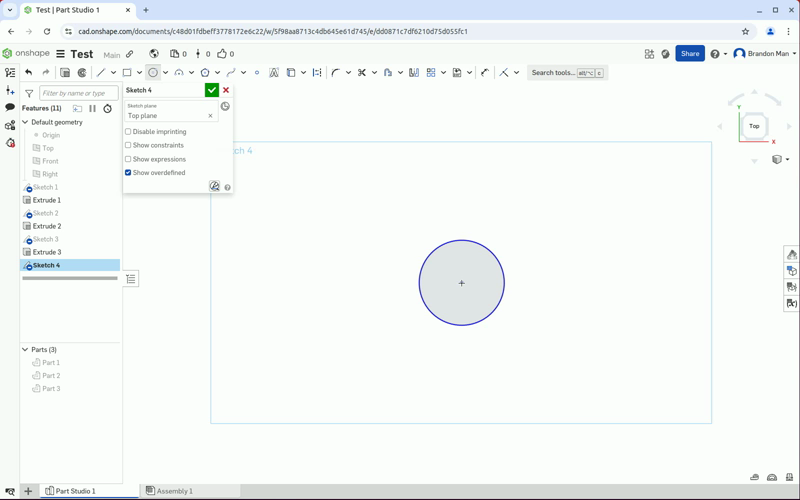
key_up(shift)
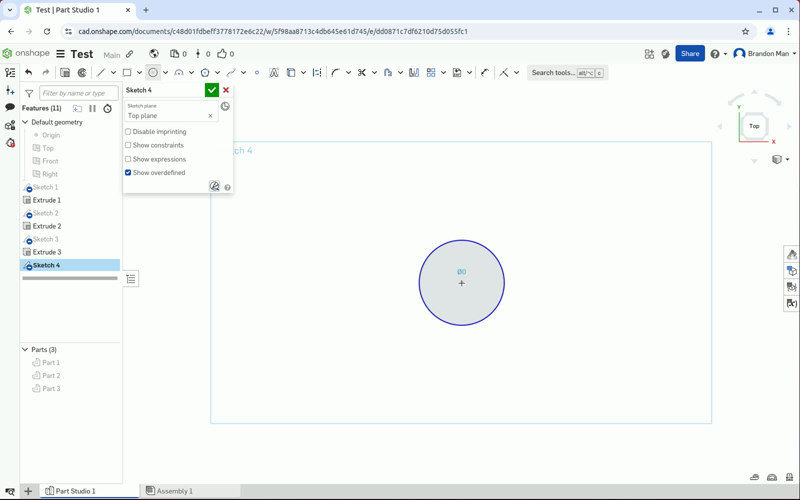
mouse_move(495, 282)
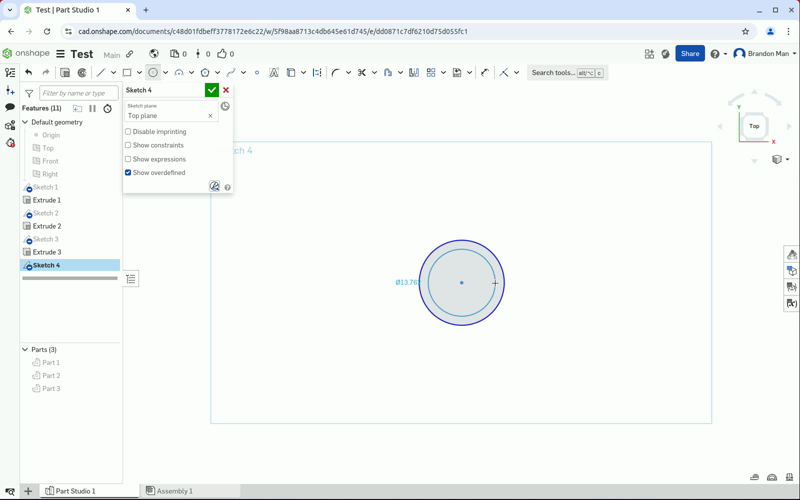
click(495, 282)
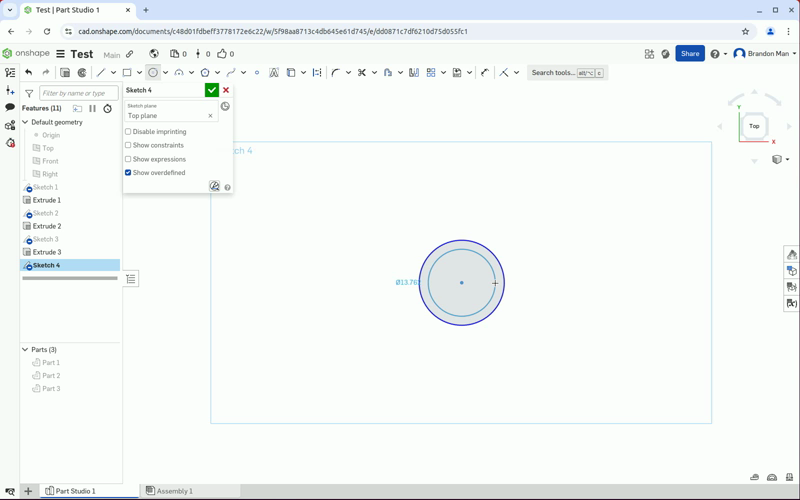
key(esc)
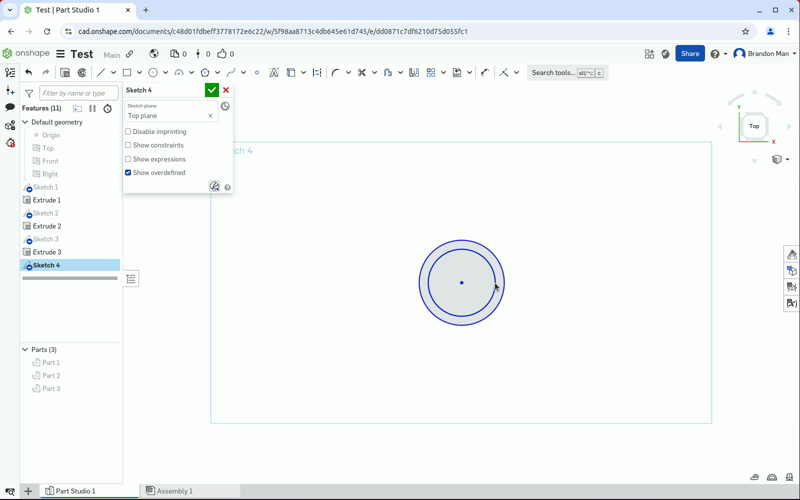
mouse_move(466, 243)
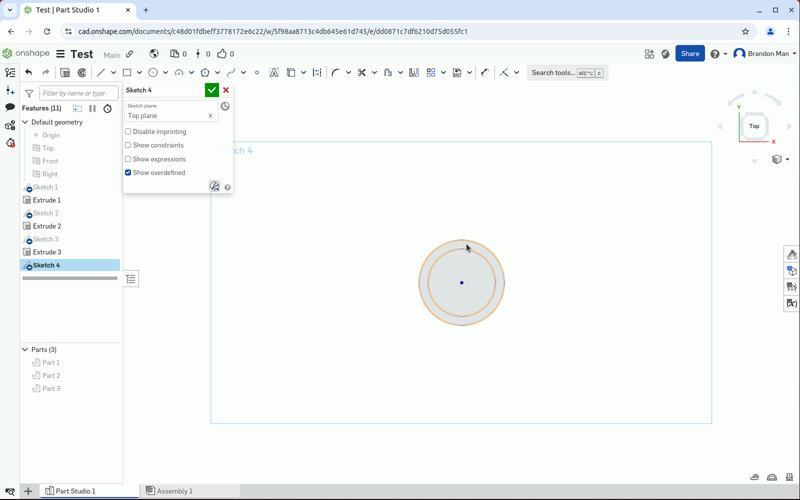
click(466, 243)
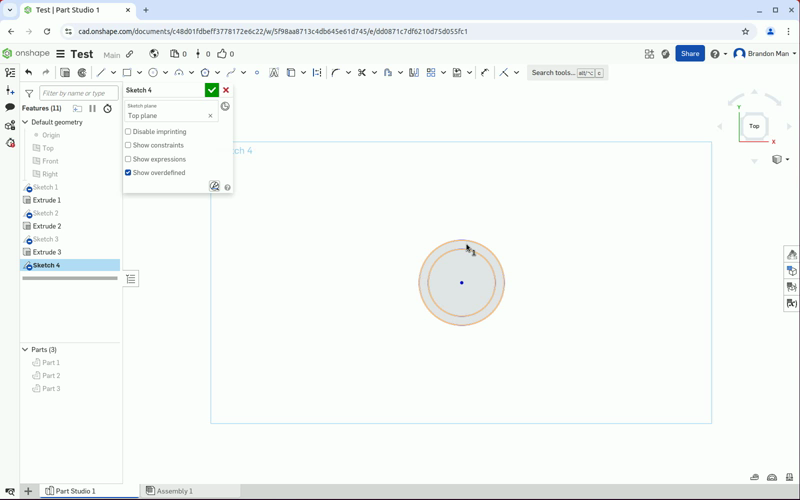
mouse_move(73, 352)
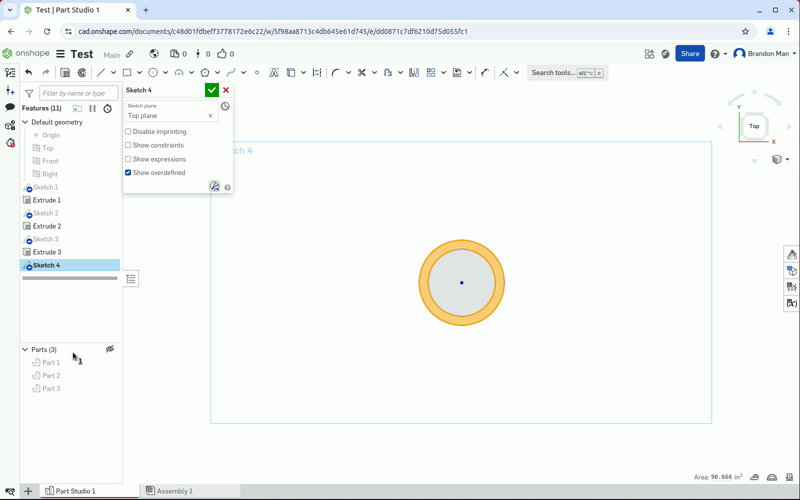
key(shift+y)
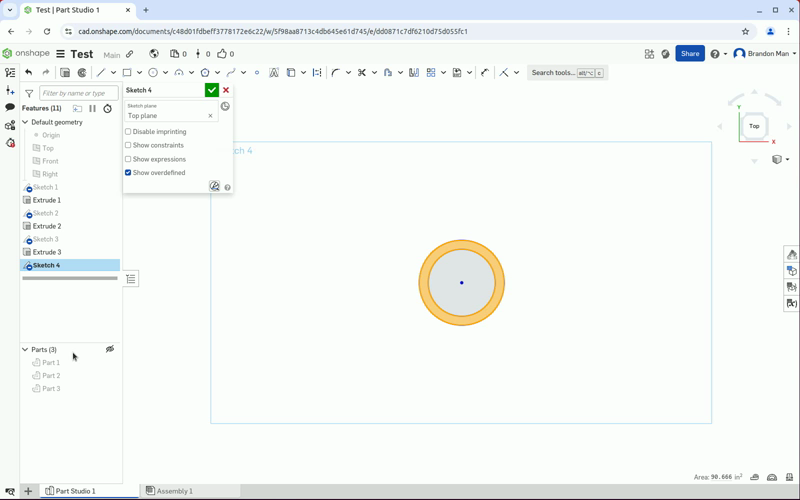
key(shift+e)
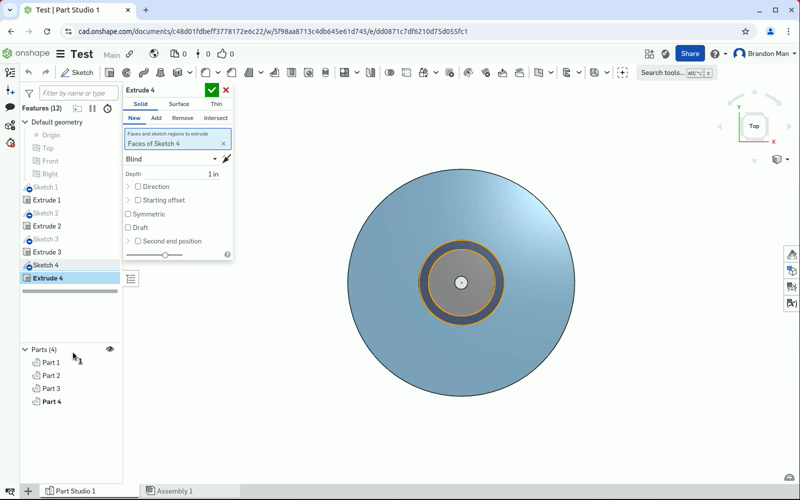
mouse_move(143, 106)
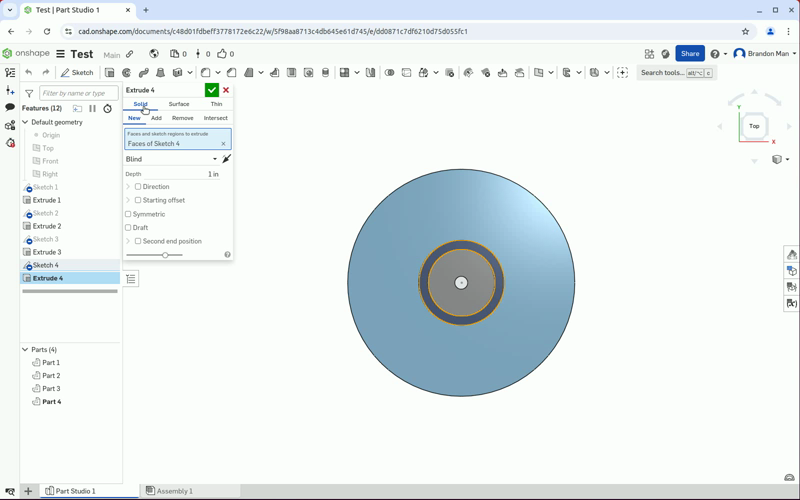
click(143, 106)
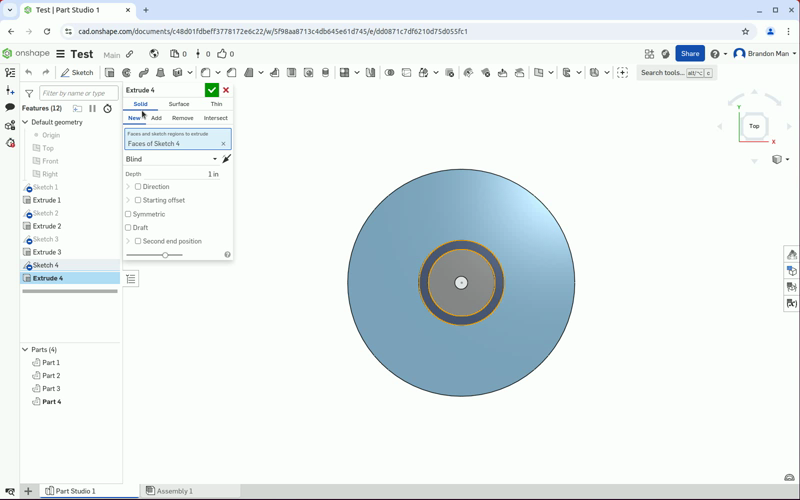
mouse_move(137, 120)
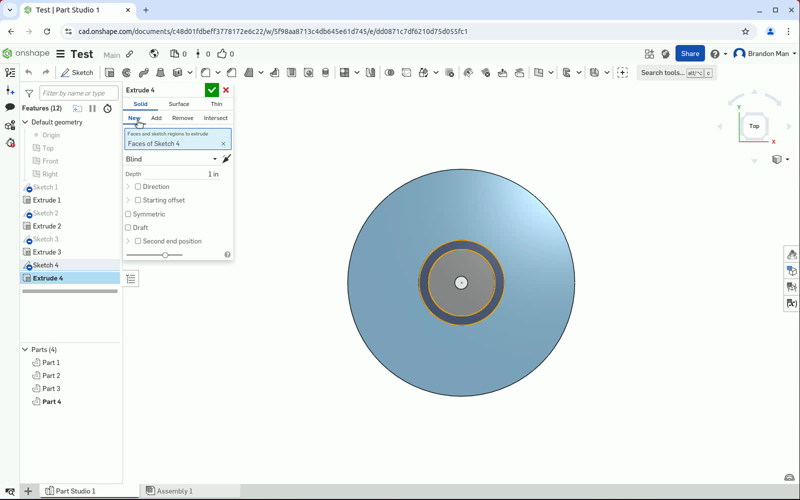
click(137, 120)
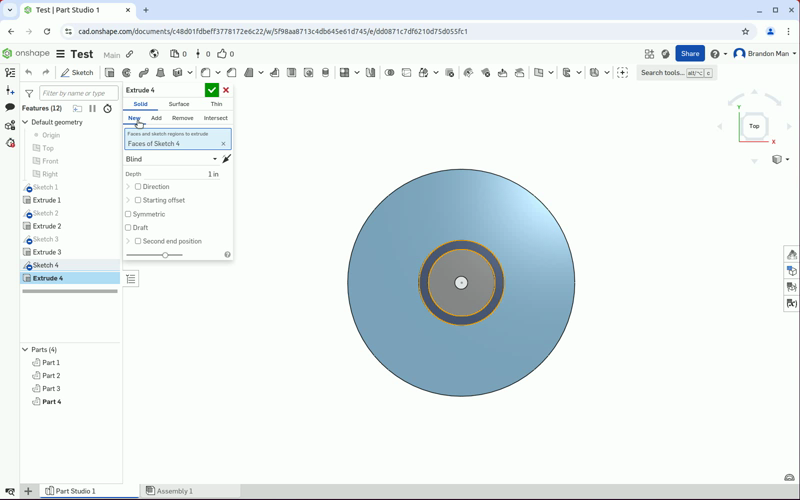
key(tab, 4)
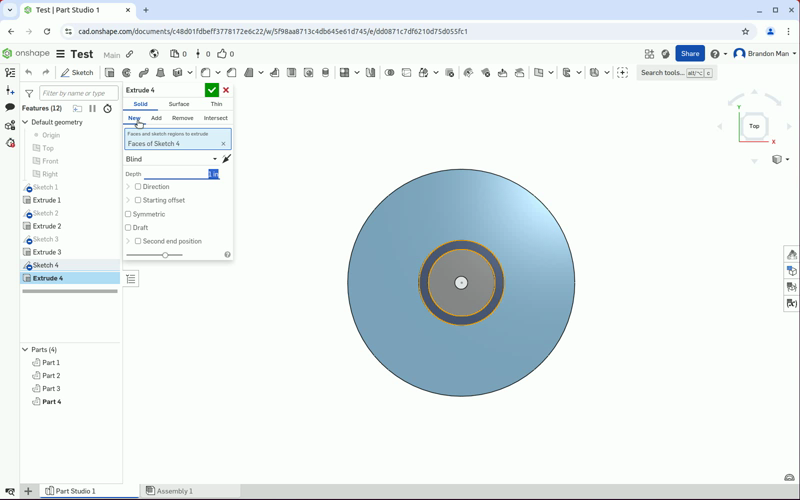
text(17.331)
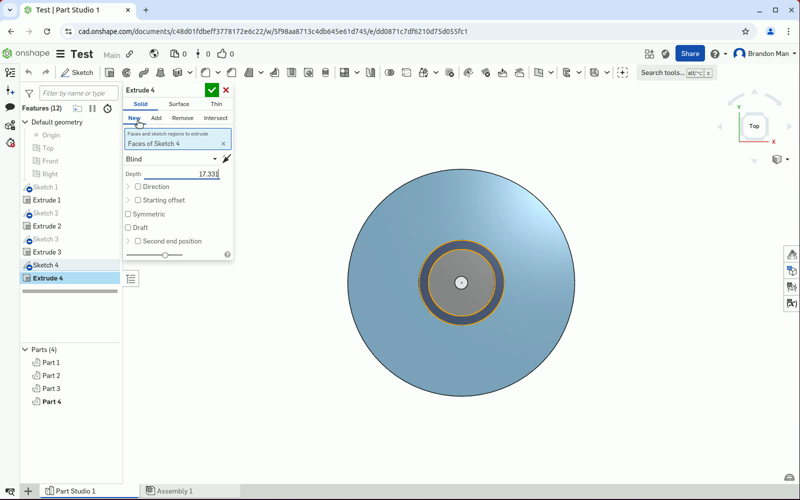
key(enter)
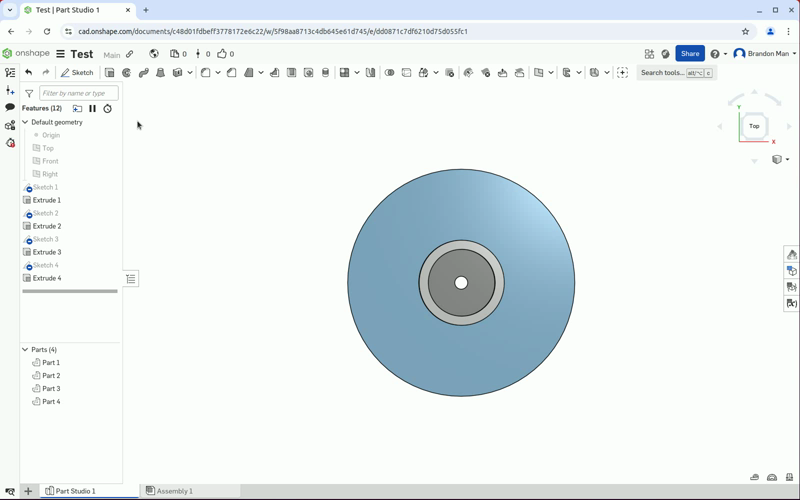
key(shift+h)
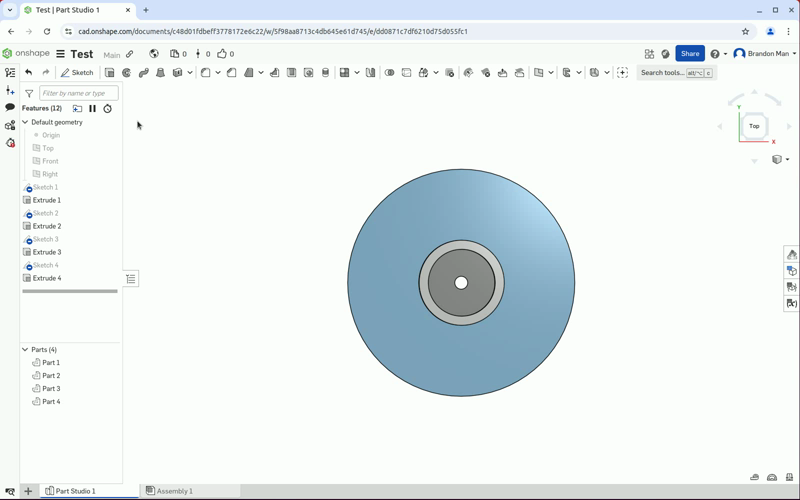
key(shift+h)
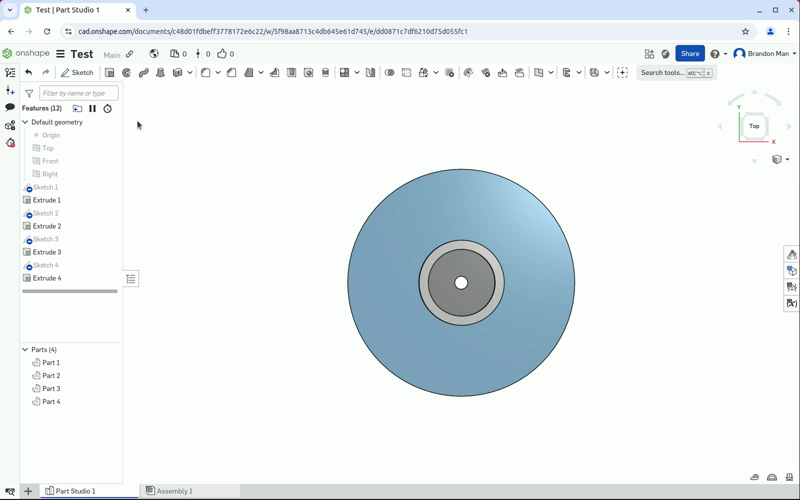
mouse_move(73, 189)
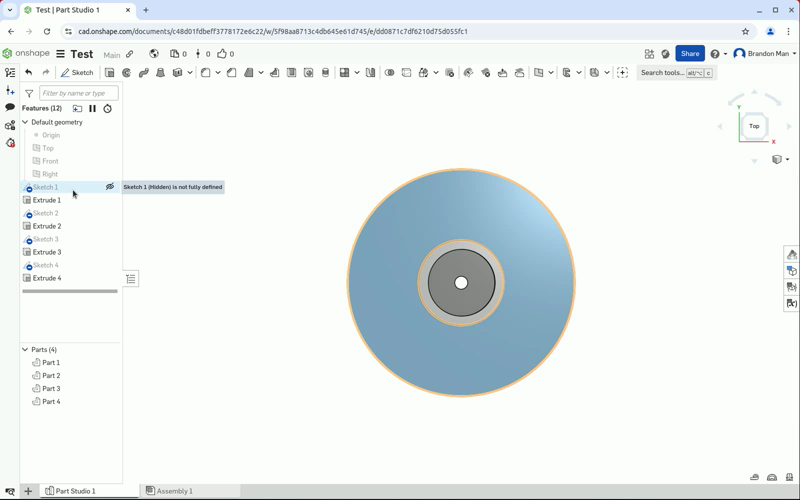
click(73, 189)
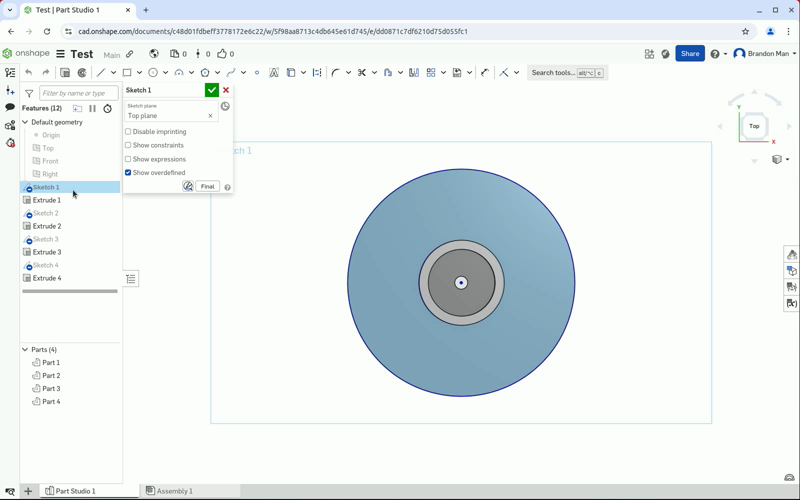
mouse_move(229, 92)
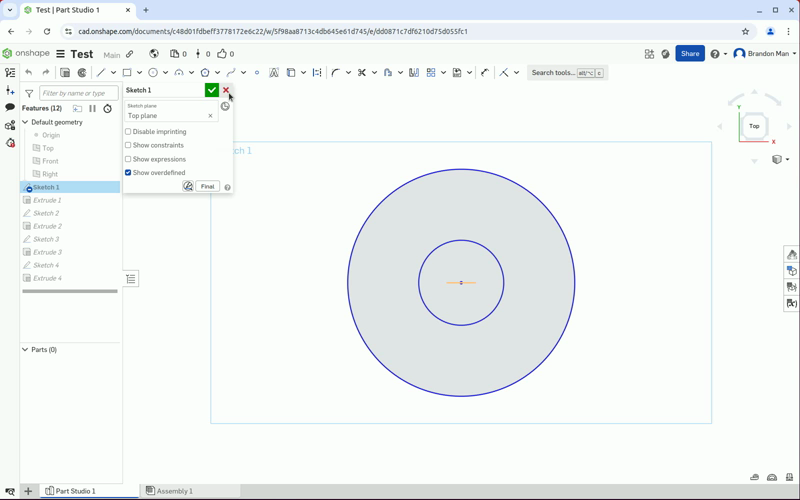
click(229, 92)
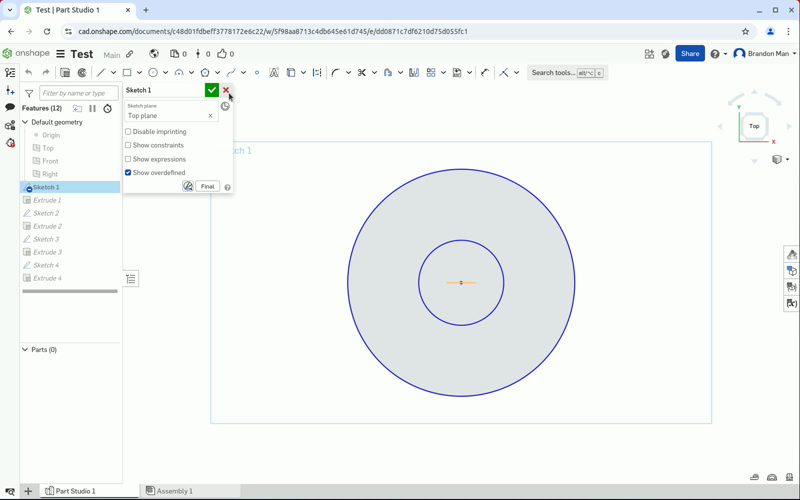
key(shift+s)
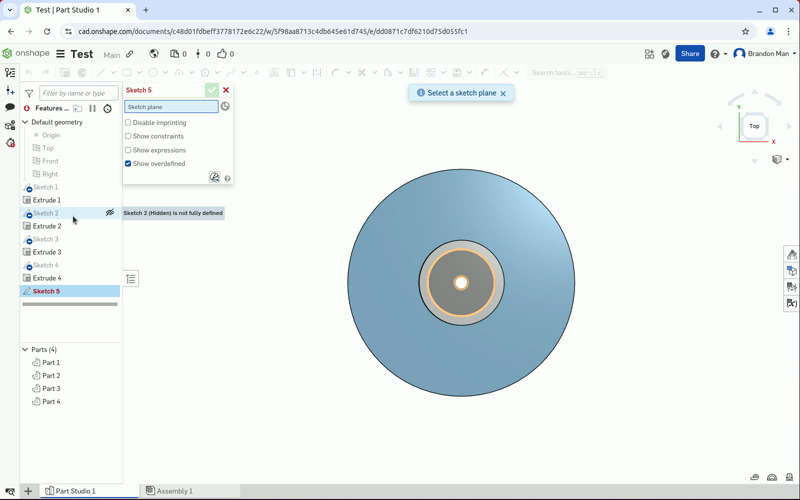
scroll(3)
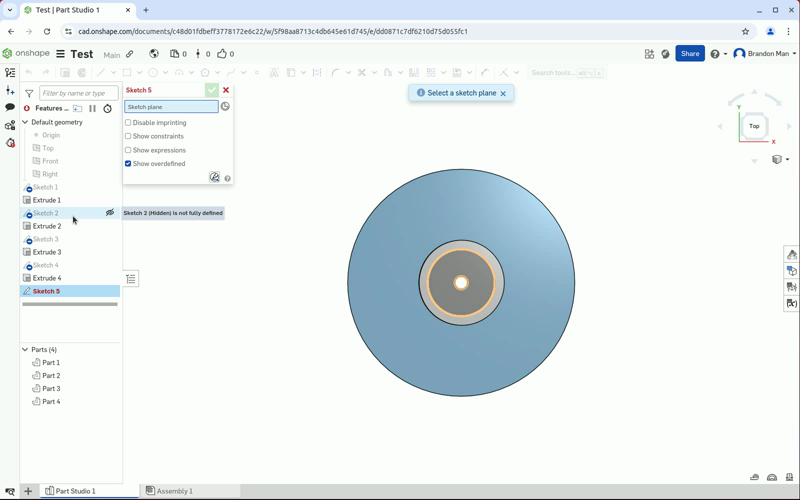
mouse_move(73, 150)
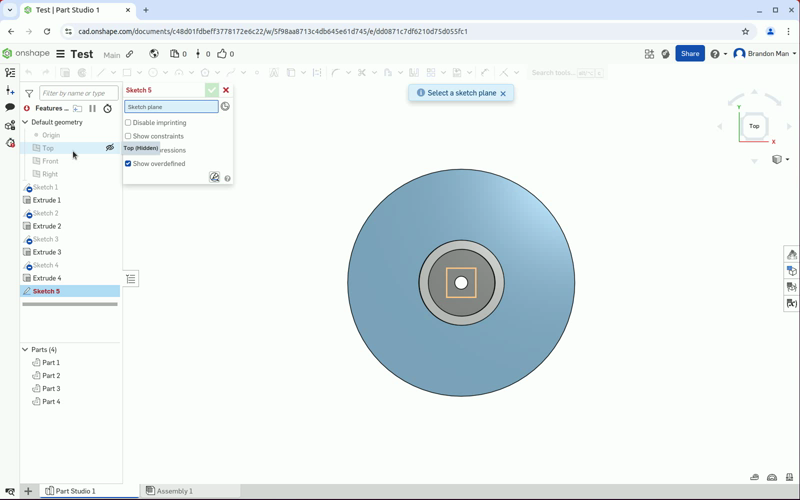
click(73, 150)
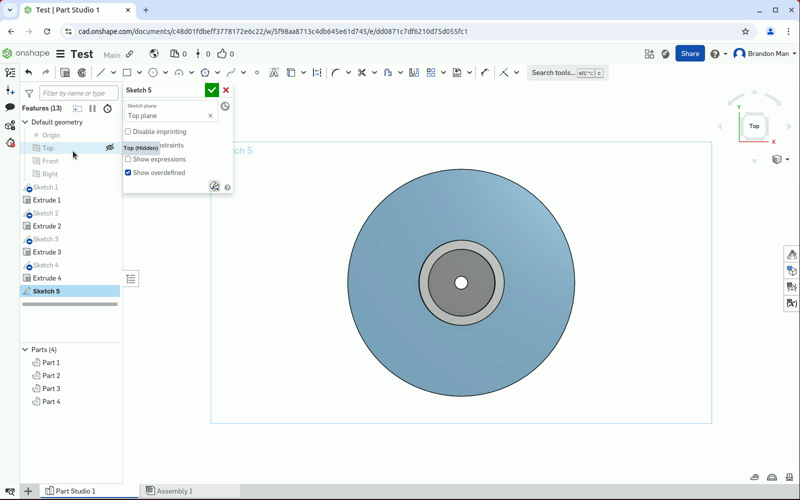
mouse_move(73, 352)
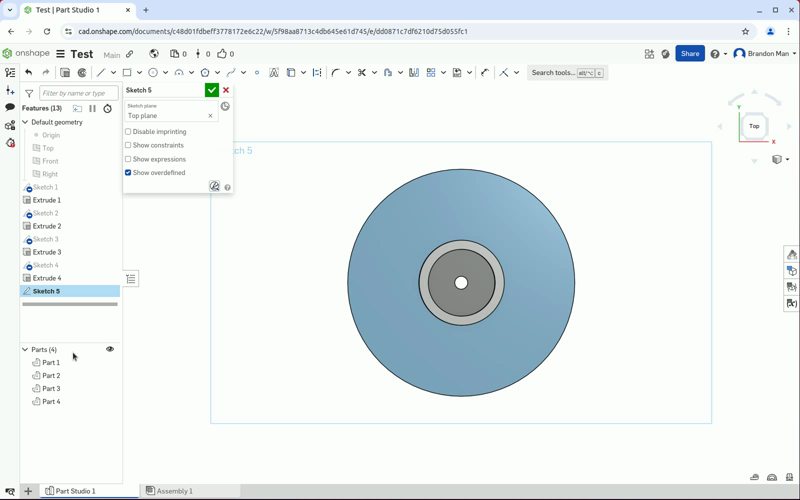
key(y)
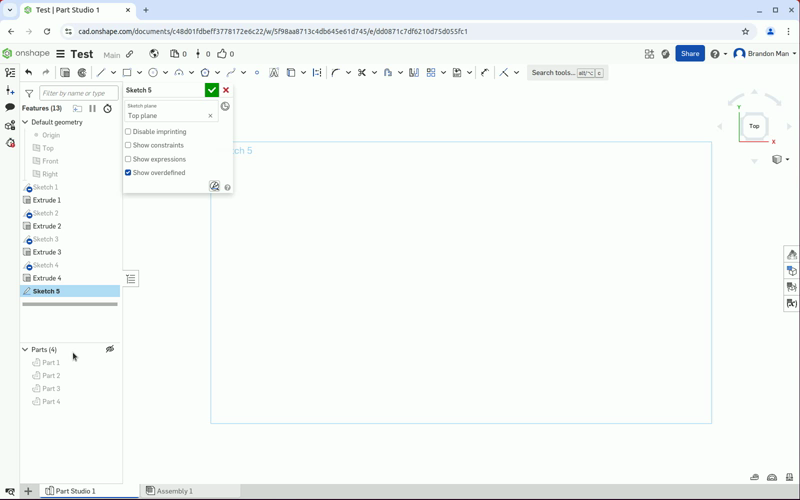
key(c)
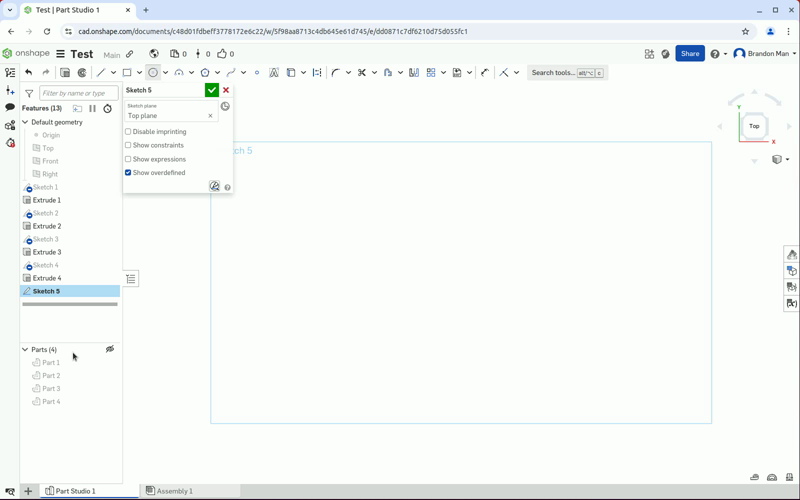
key_down(shift)
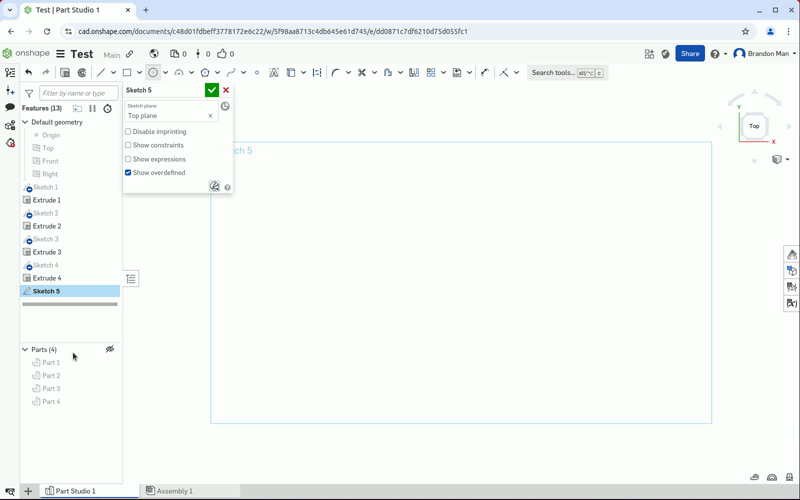
mouse_move(461, 282)
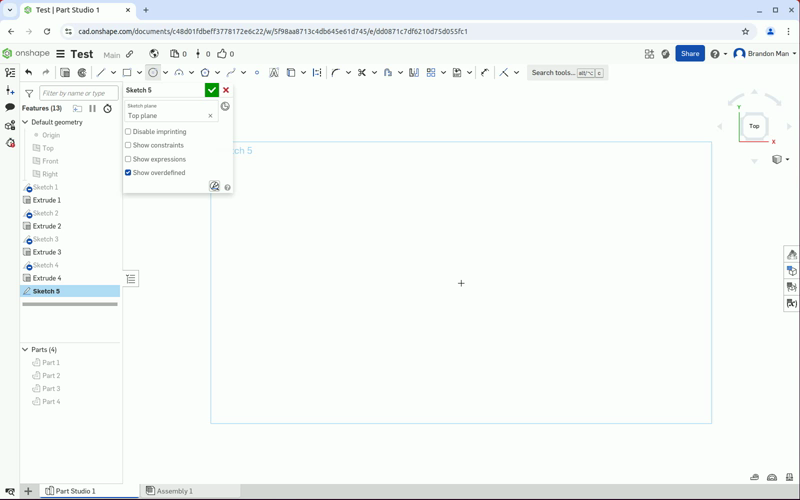
click(461, 282)
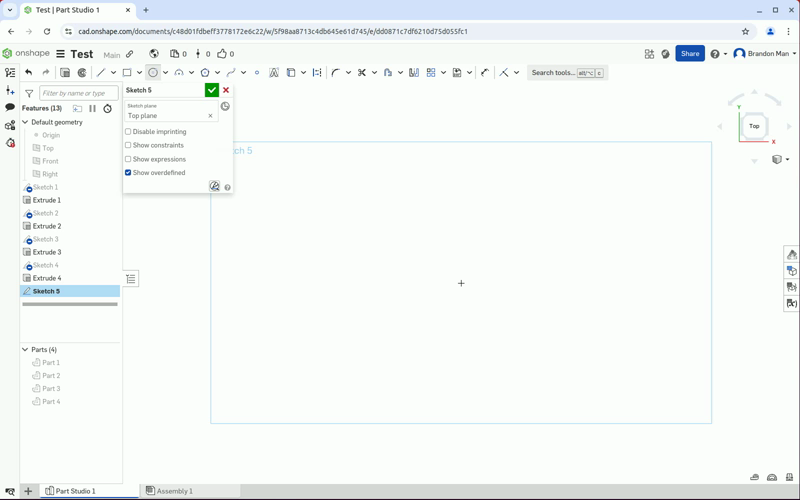
key_up(shift)
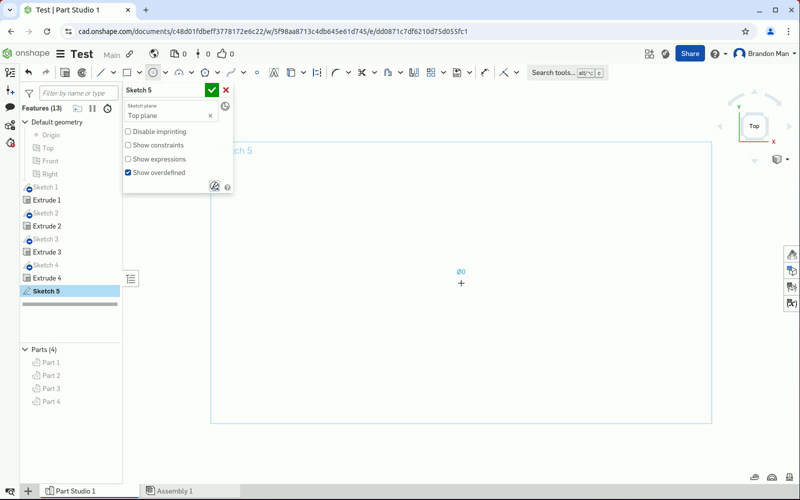
mouse_move(574, 282)
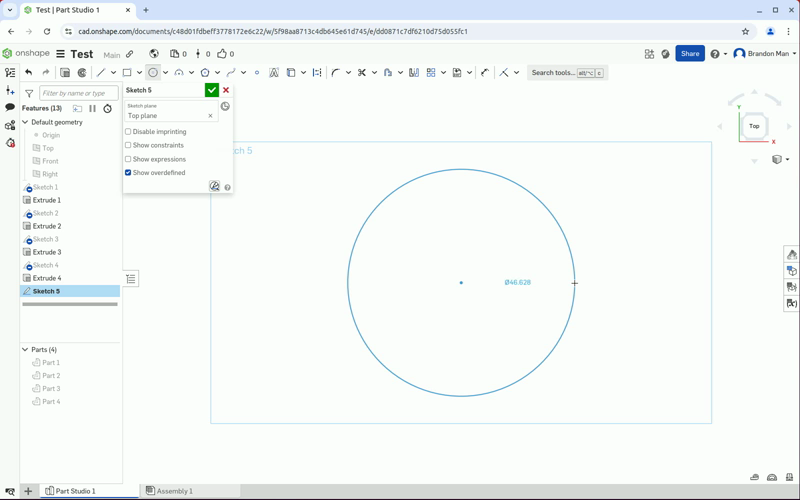
click(574, 282)
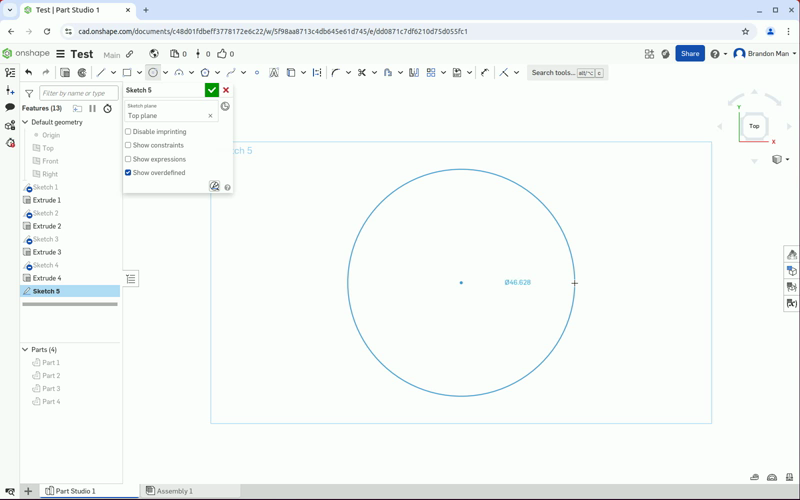
key(esc)
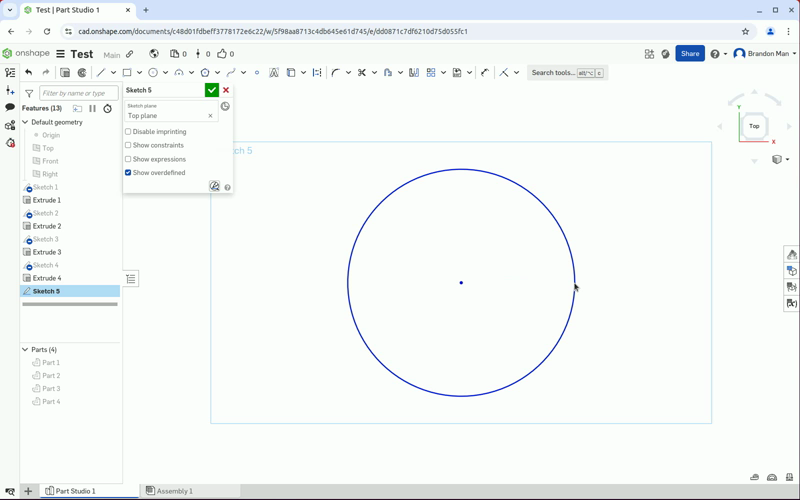
key(c)
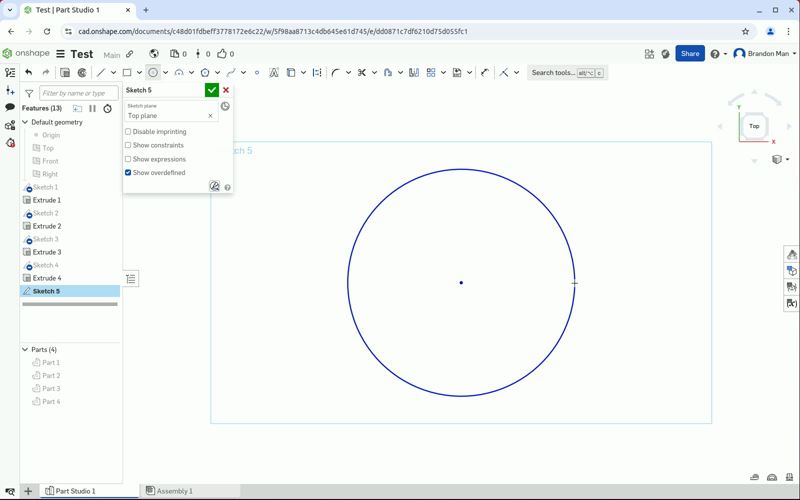
key_down(shift)
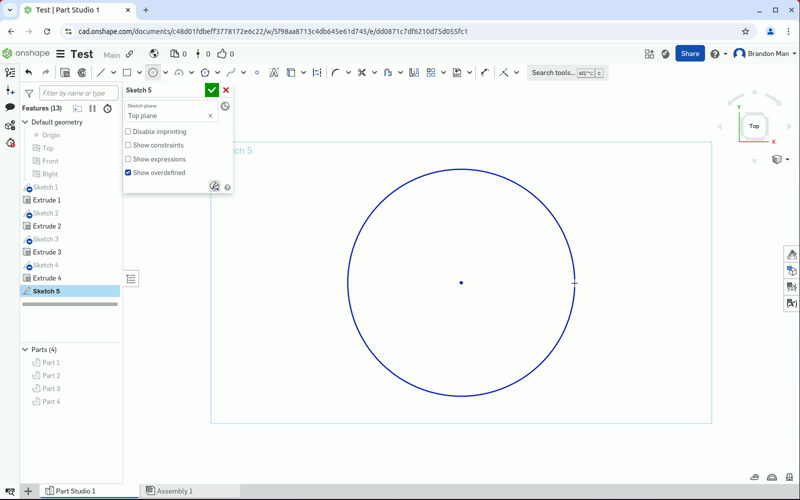
mouse_move(461, 282)
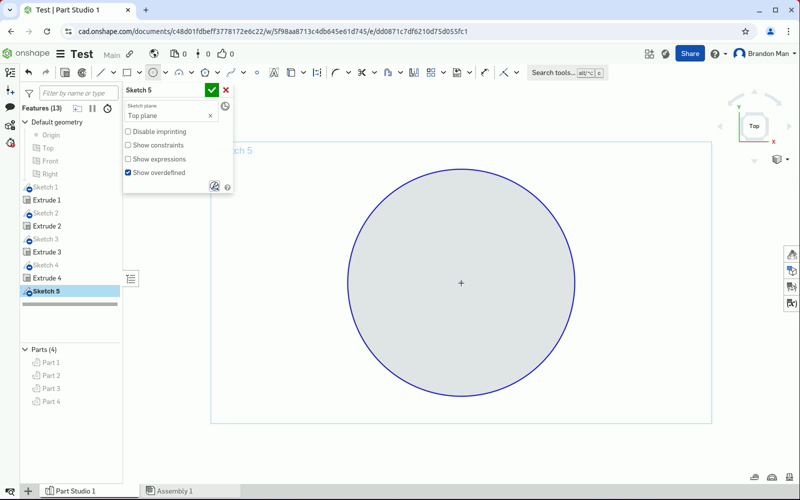
click(461, 282)
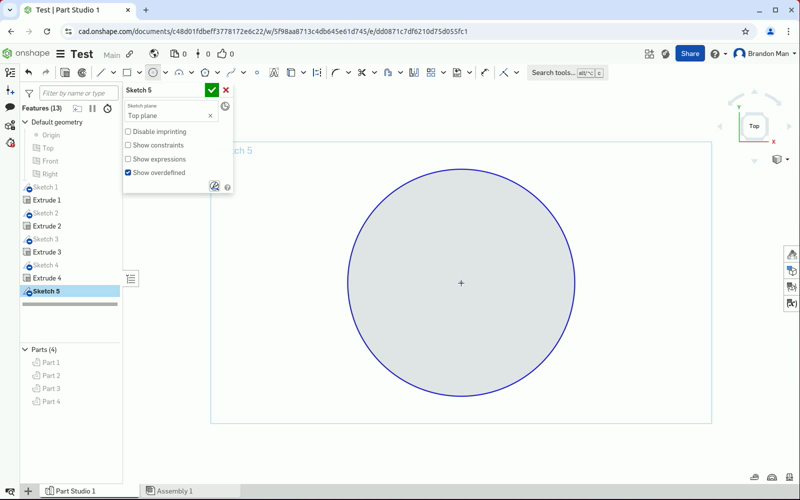
key_up(shift)
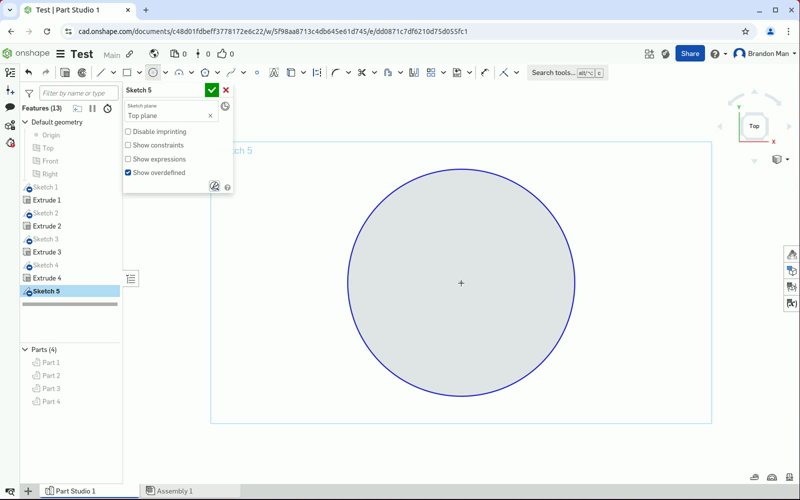
mouse_move(503, 282)
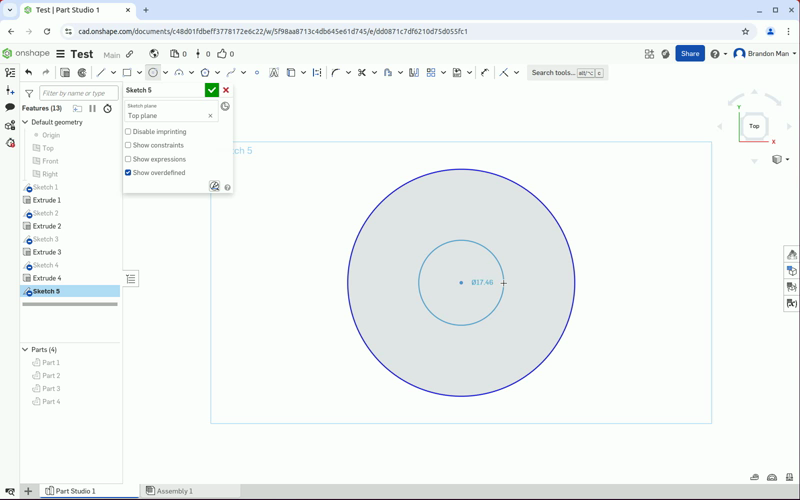
click(503, 282)
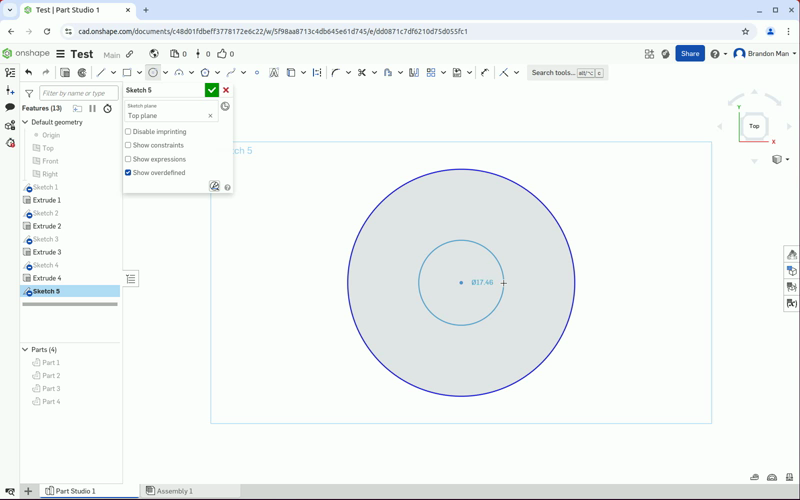
key(esc)
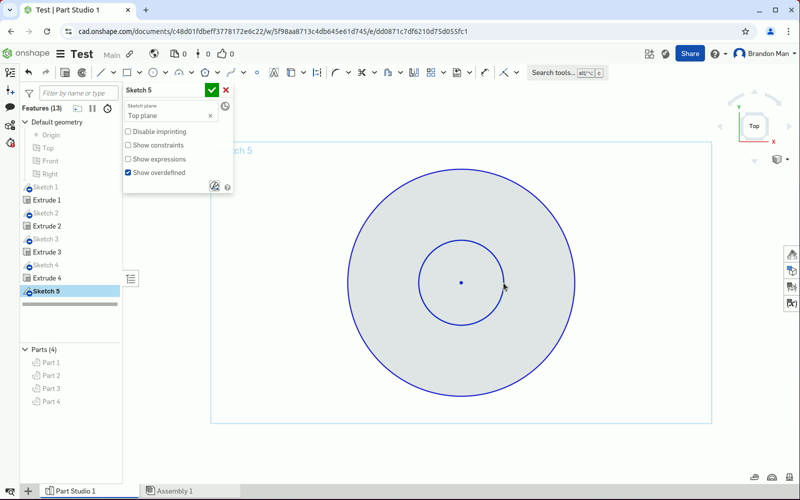
mouse_move(431, 363)
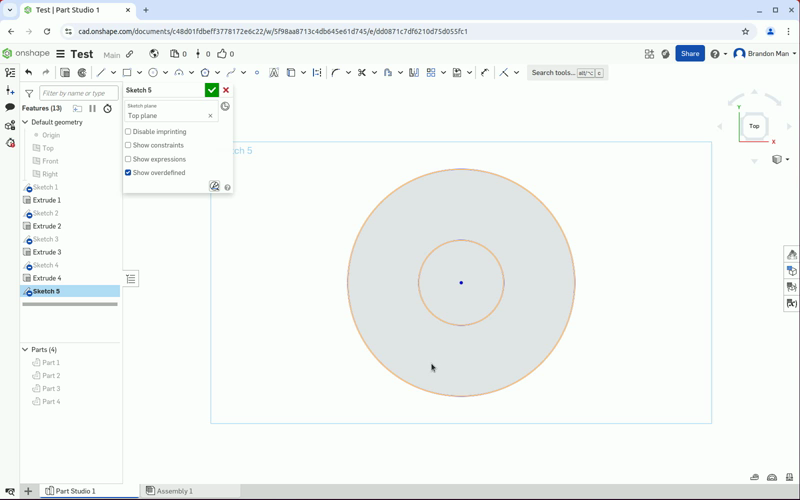
click(431, 363)
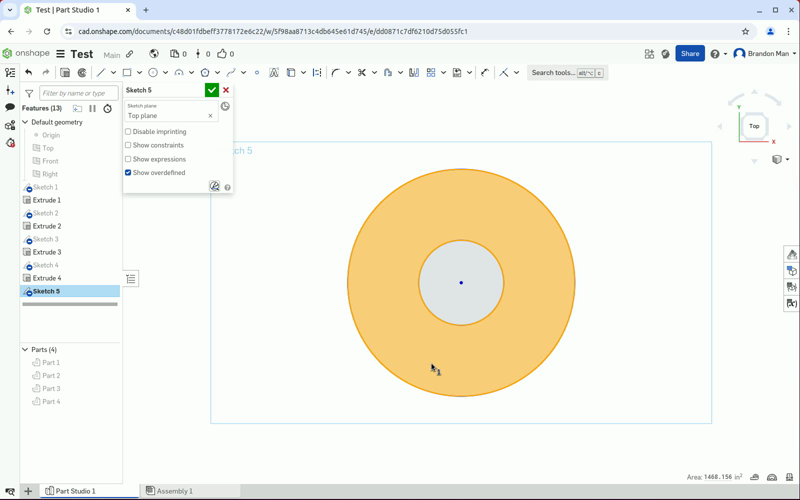
mouse_move(73, 352)
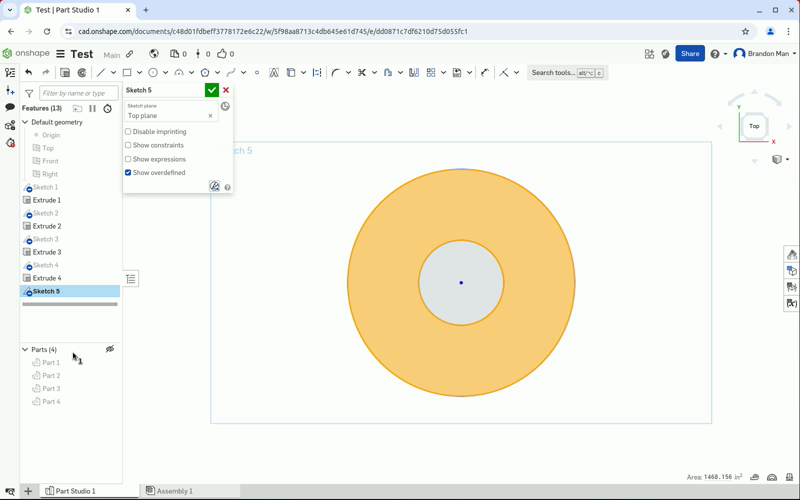
key(shift+y)
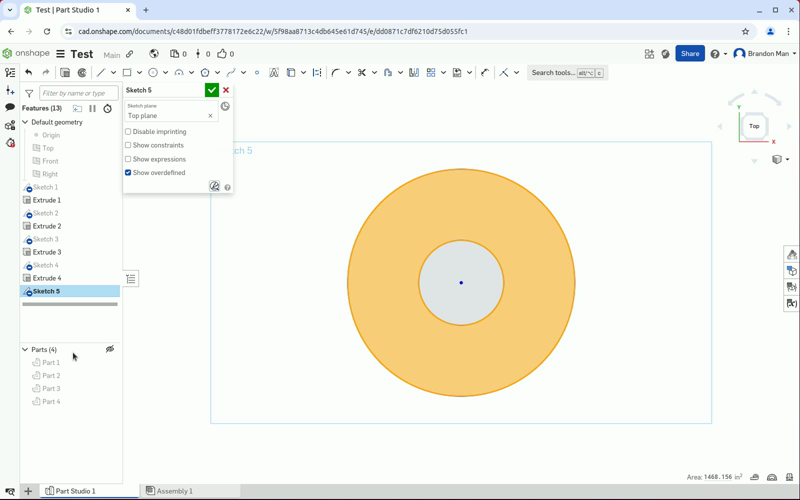
key(shift+e)
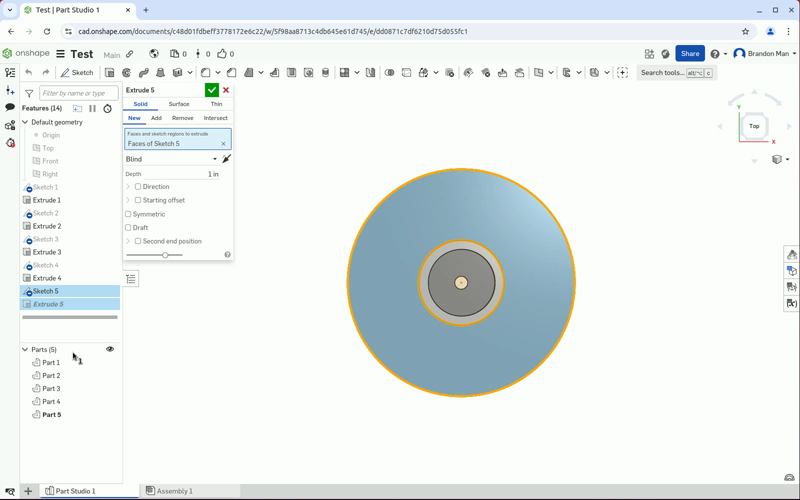
mouse_move(143, 106)
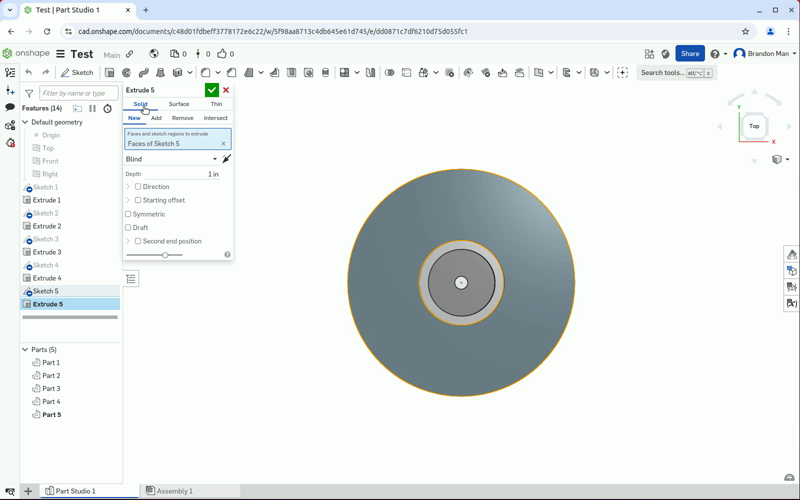
click(143, 106)
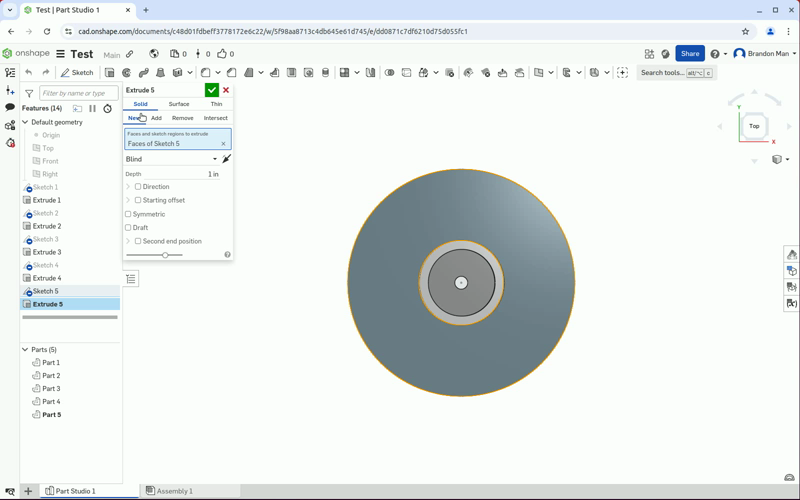
mouse_move(137, 120)
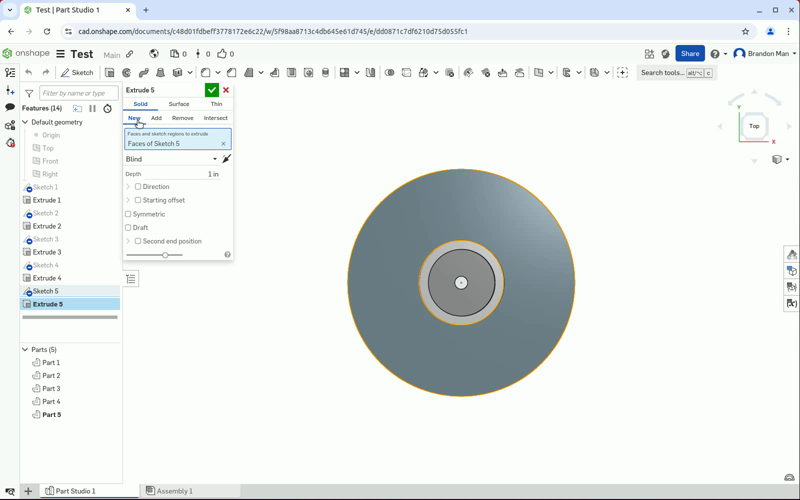
click(137, 120)
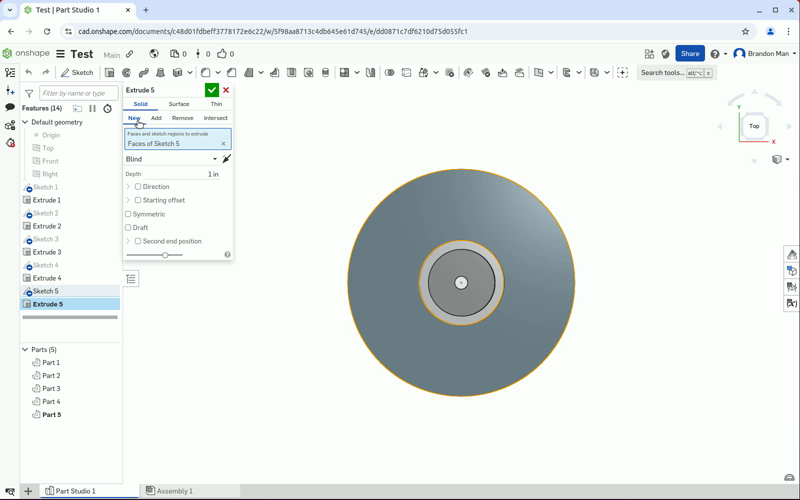
key(tab, 4)
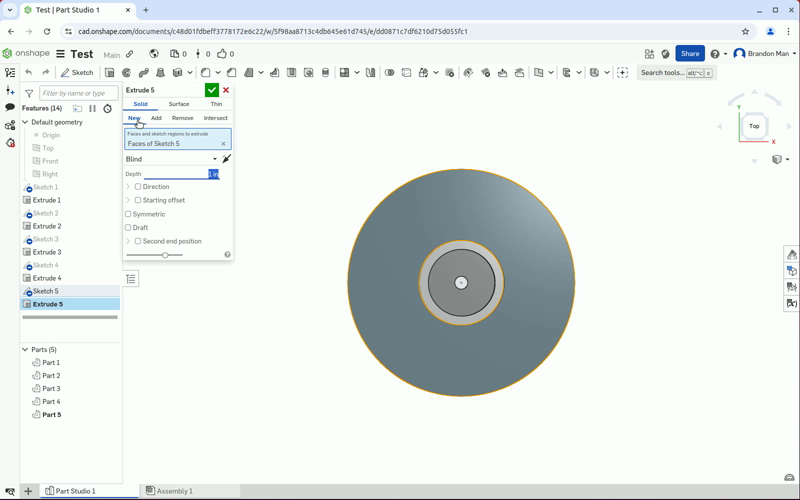
text(1.685)
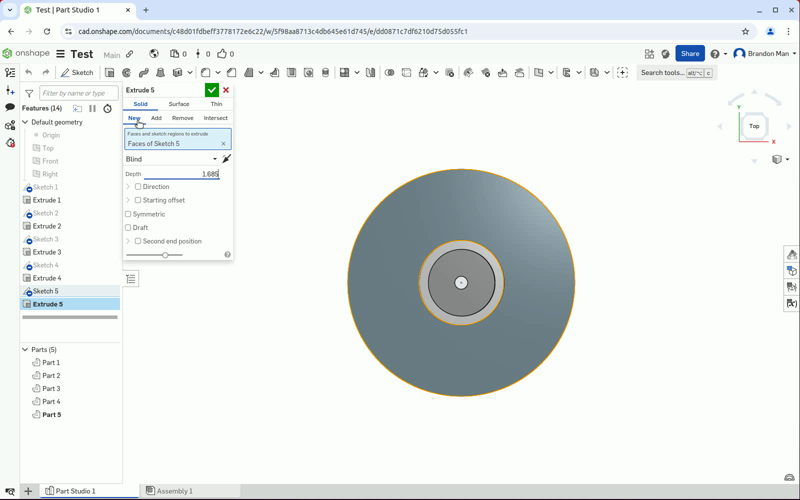
key(enter)
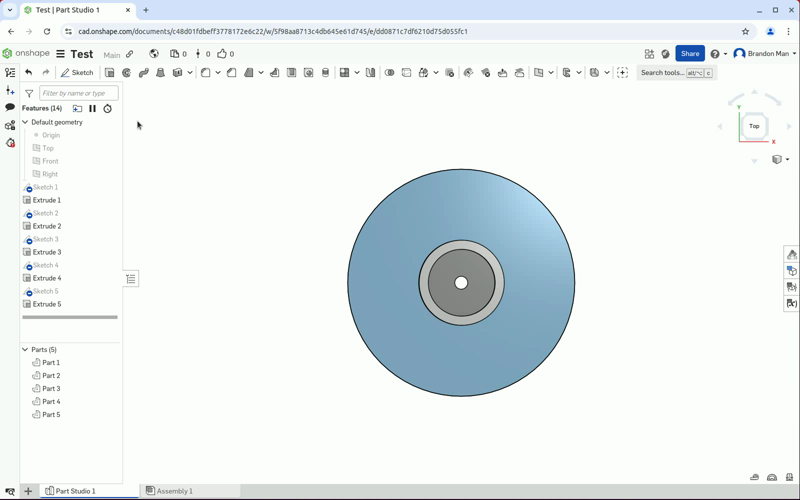
key(shift+h)
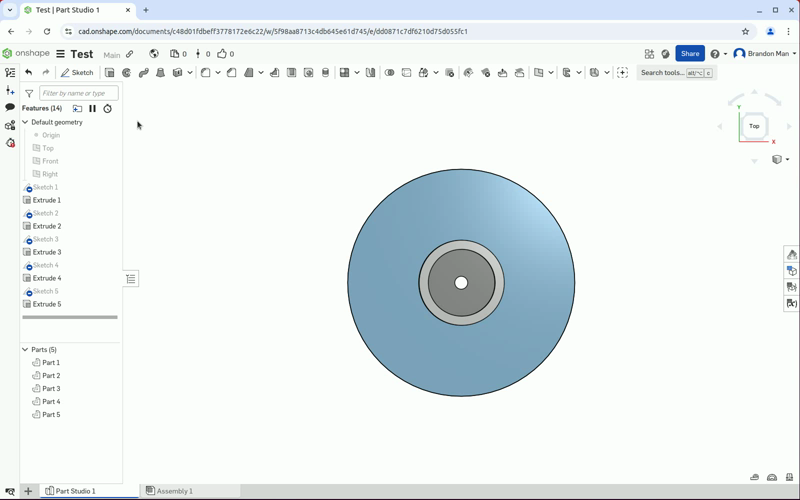
key(shift+h)
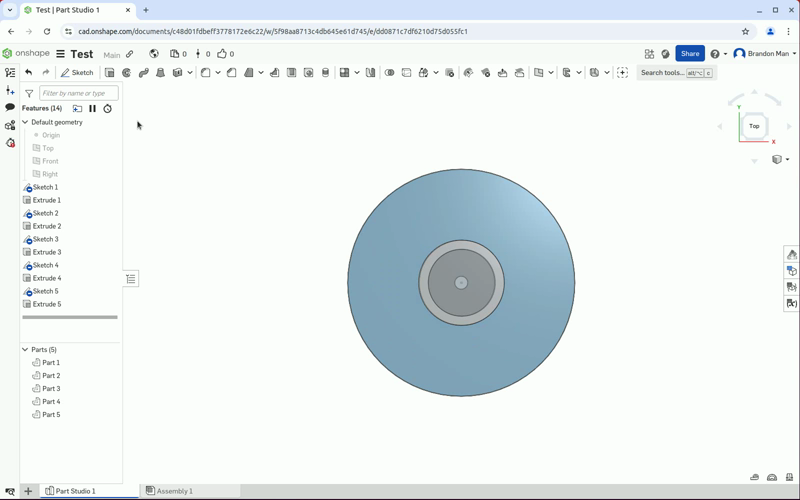
key(shift+7)
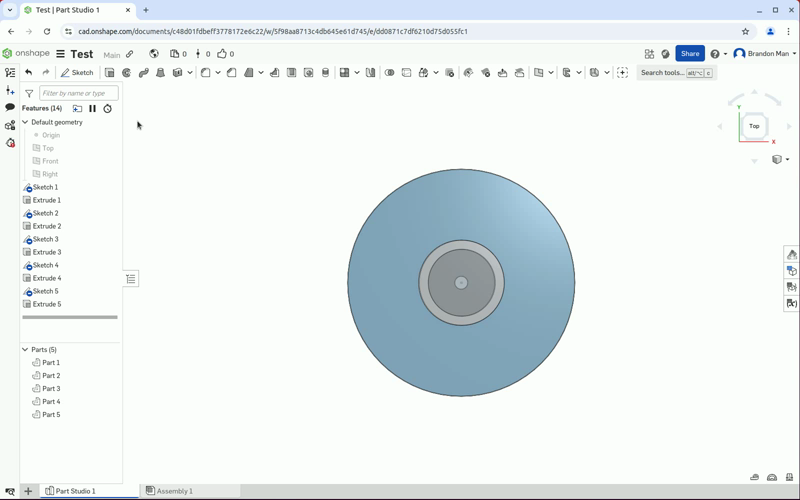
key(up, 3)
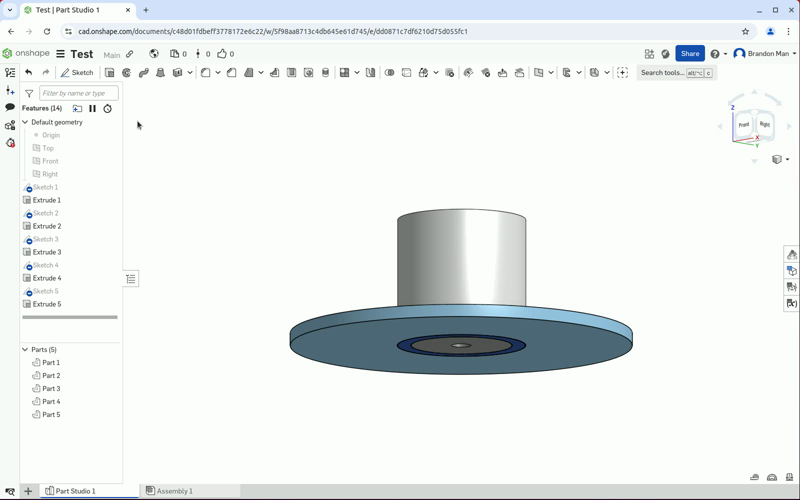
key(left, 3)
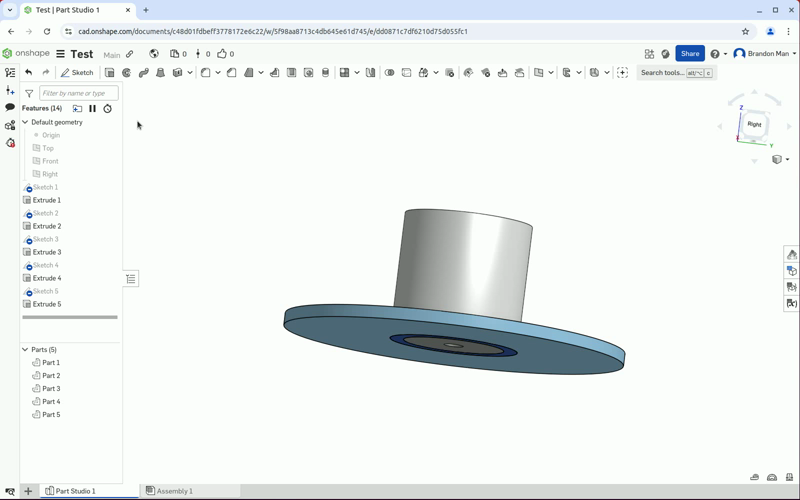
key(right, 3)
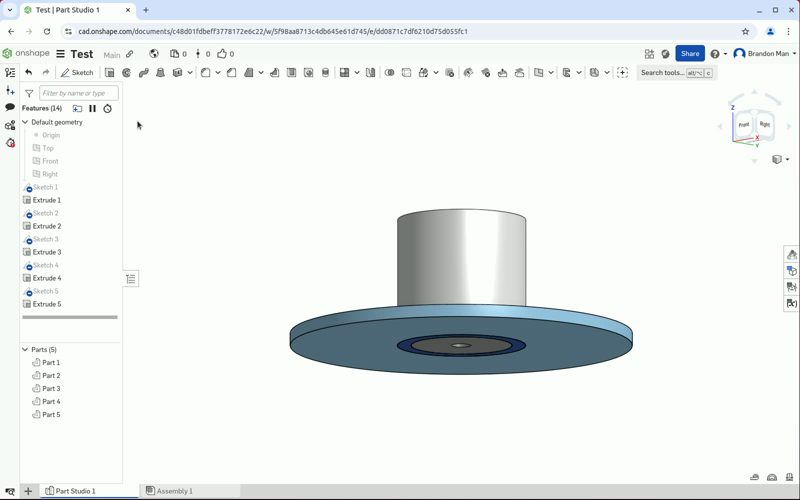
key(down, 3)
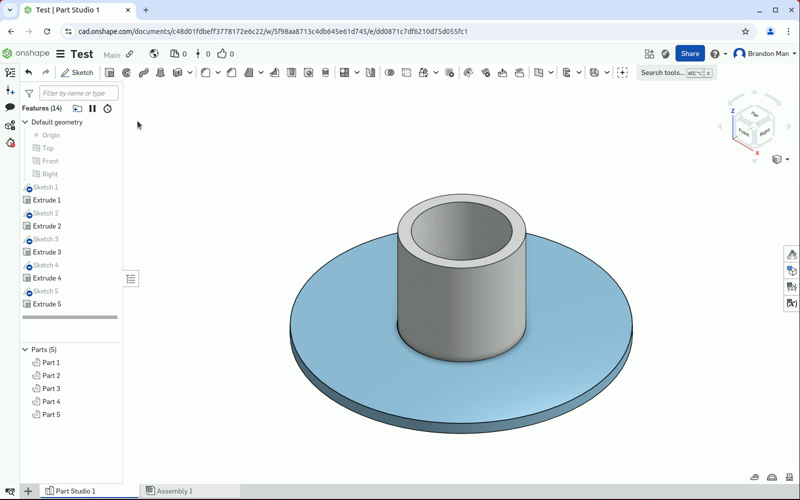
mouse_move(73, 189)
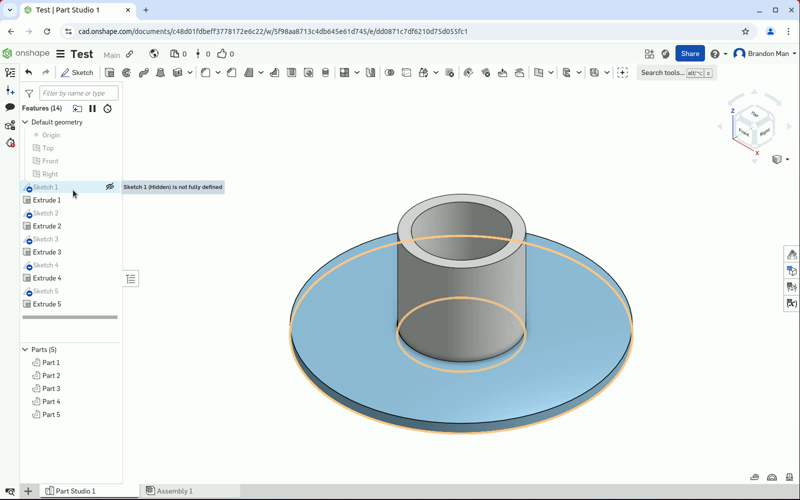
click(73, 189)